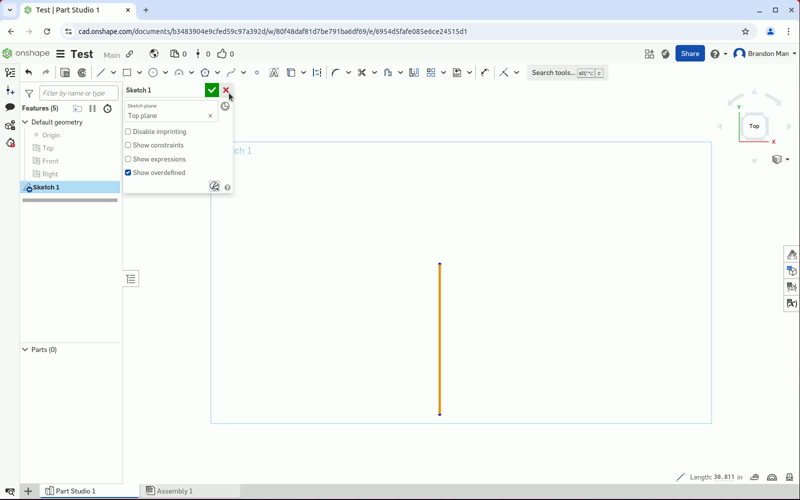
key(shift+h)
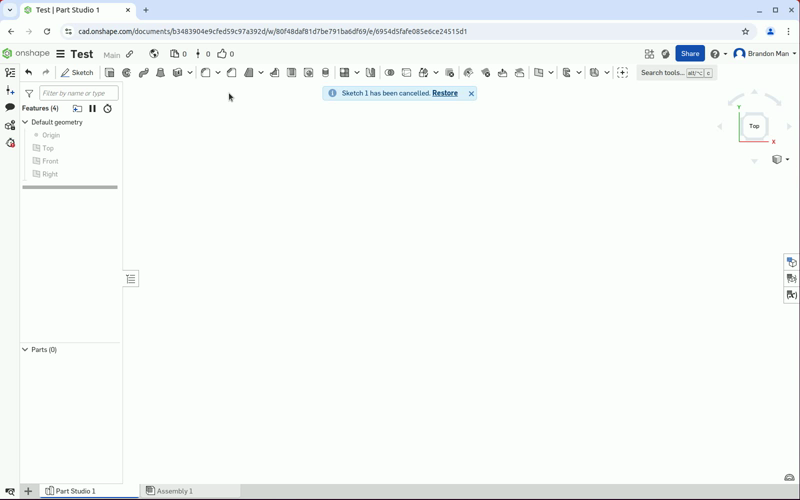
mouse_move(73, 352)
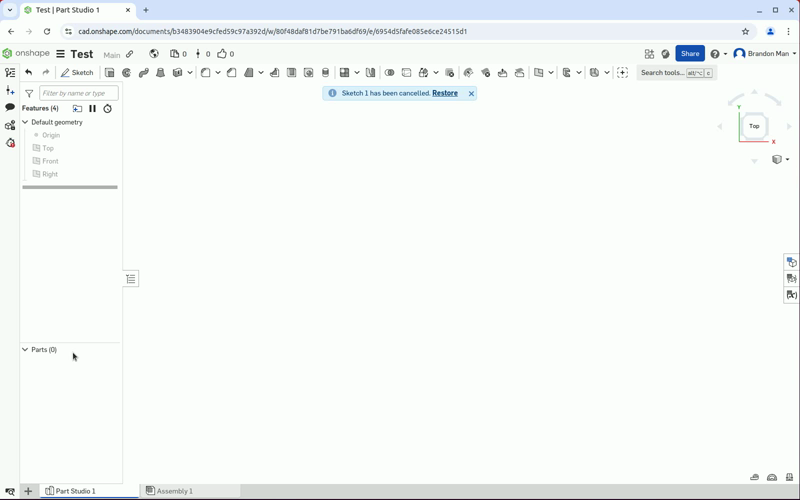
key(y)
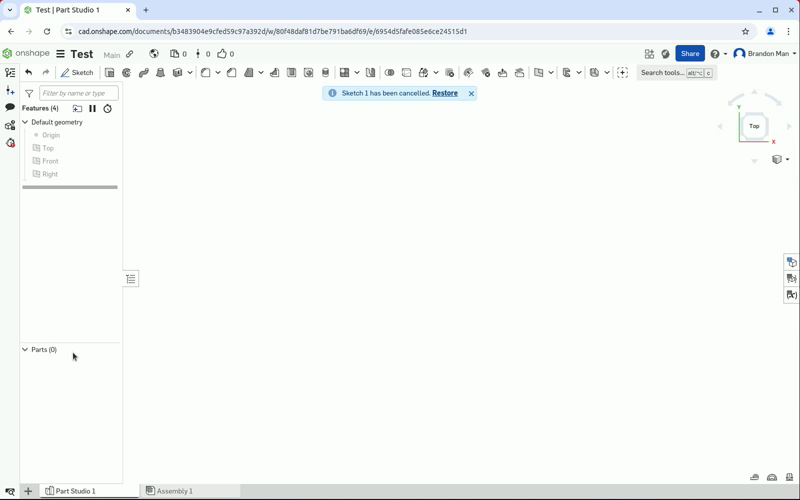
key(shift+p)
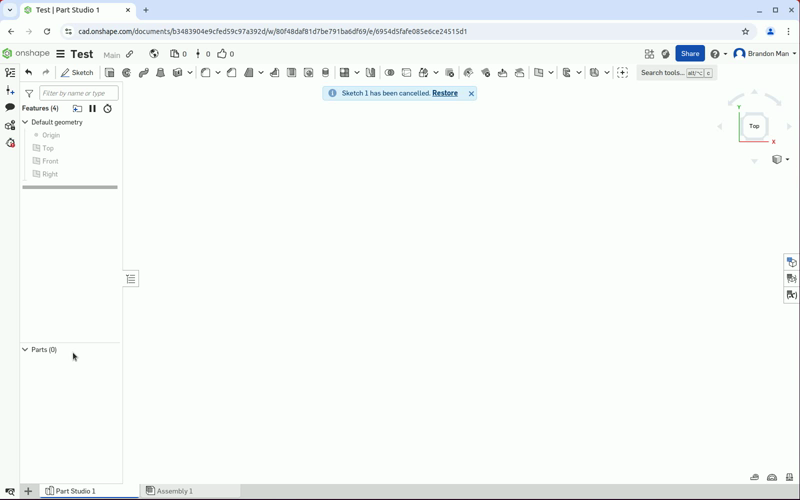
key(space)
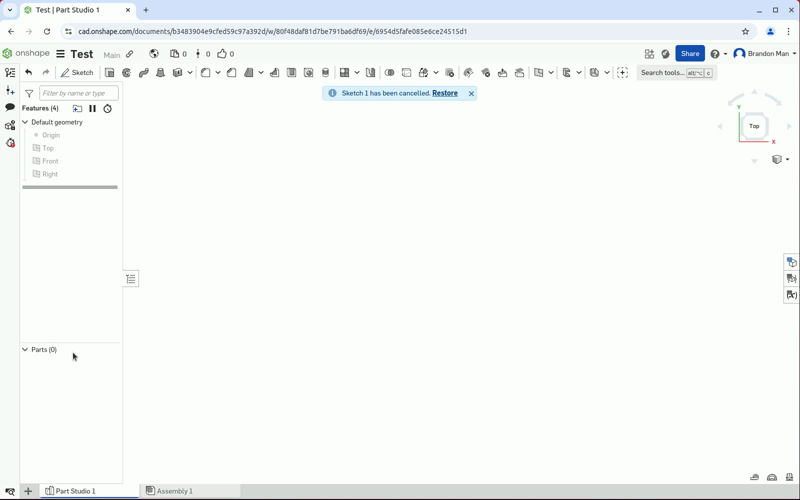
key_down(shift)
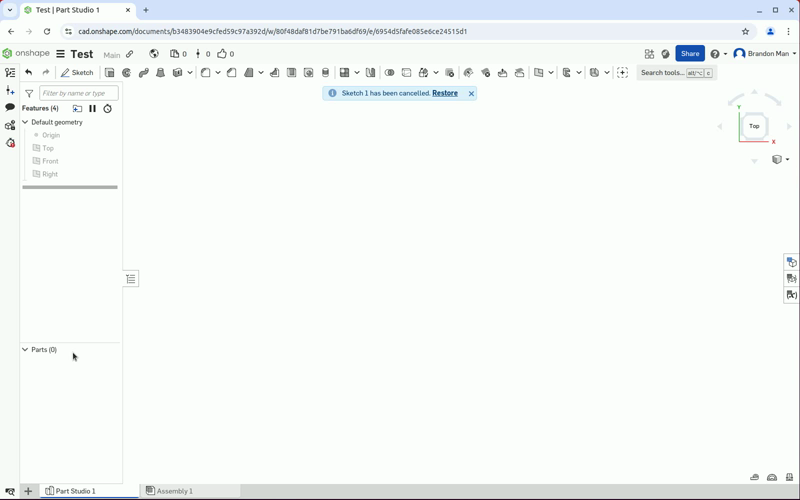
key(up)
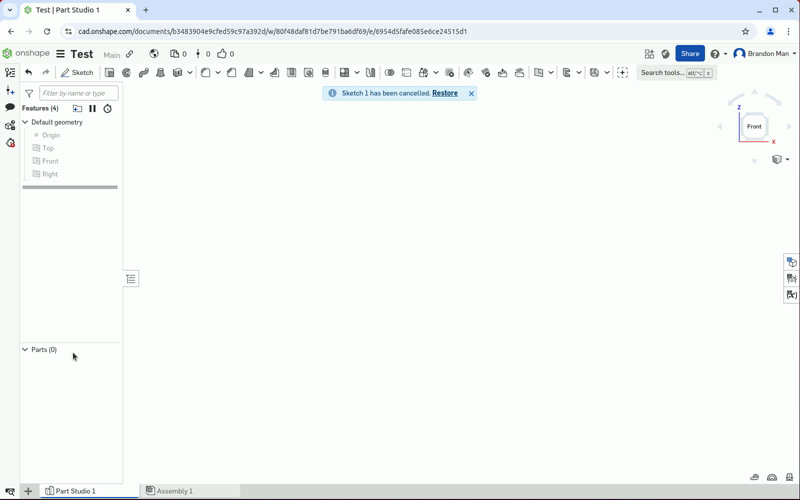
key_up(shift)
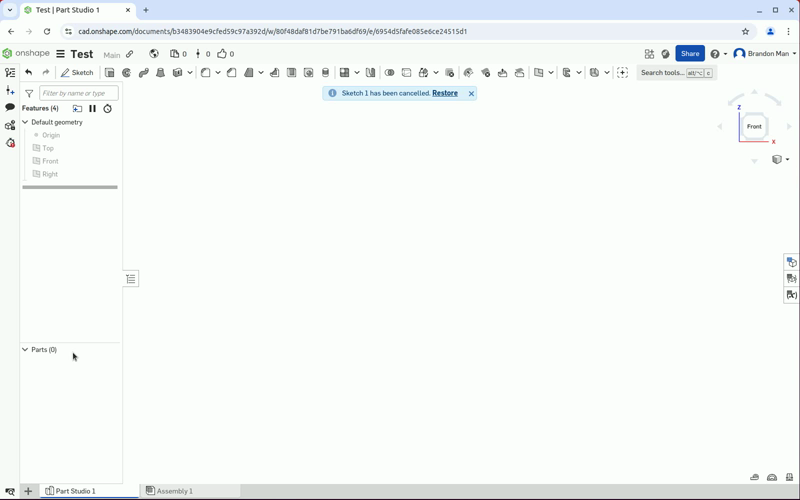
mouse_move(73, 352)
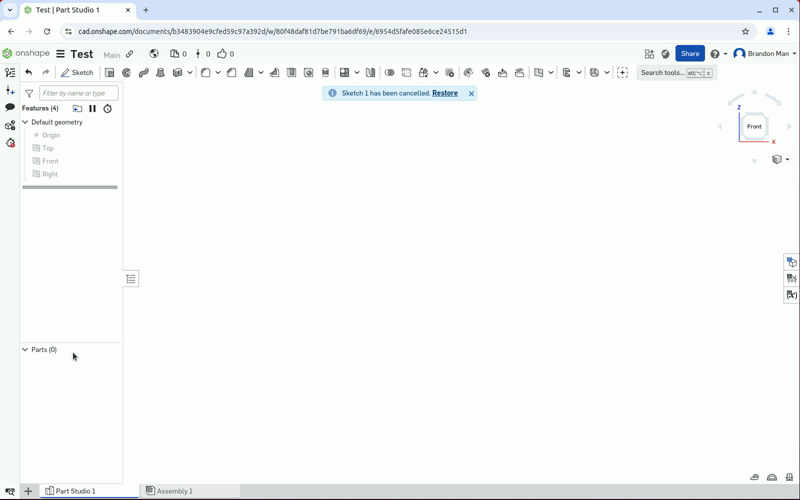
key(shift+y)
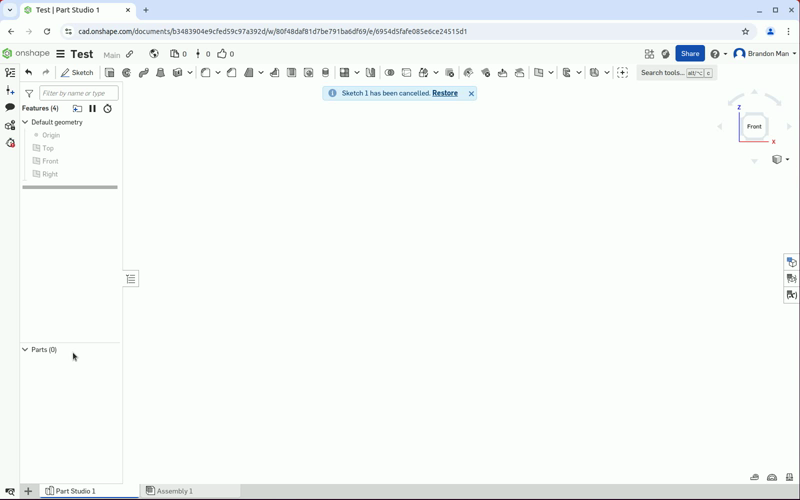
key(shift+s)
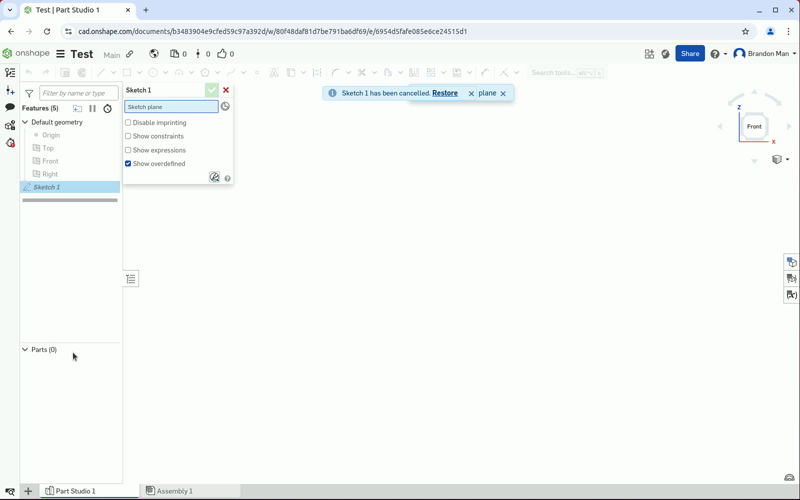
mouse_move(73, 163)
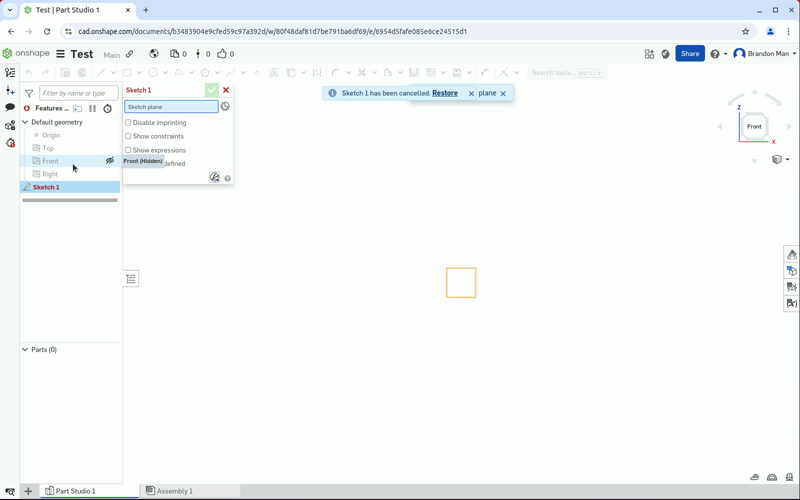
click(73, 163)
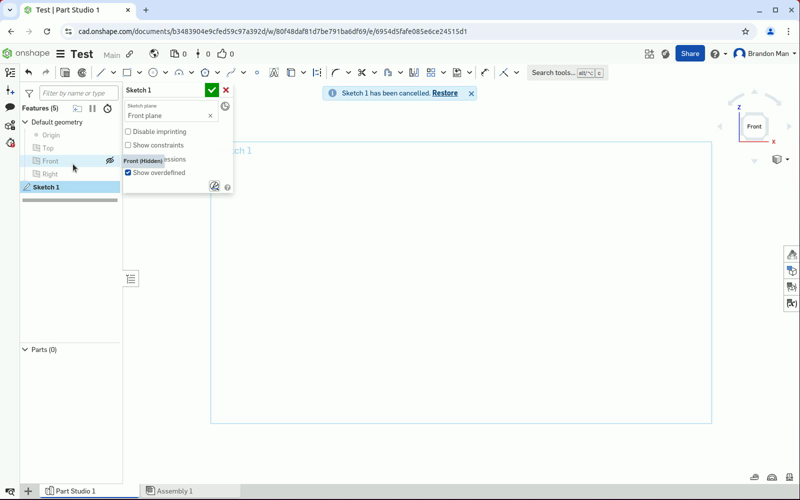
mouse_move(73, 352)
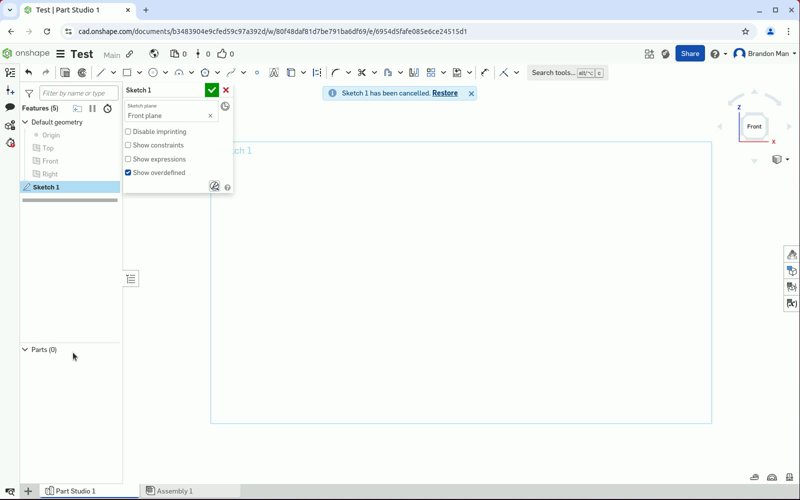
key(y)
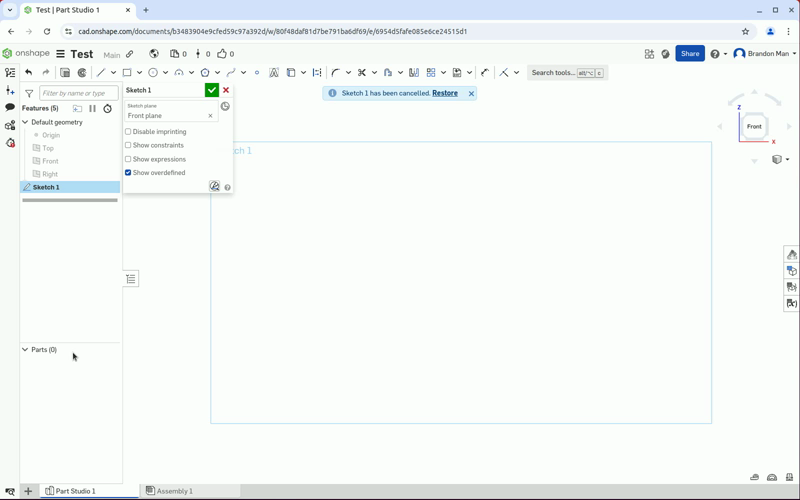
key(l)
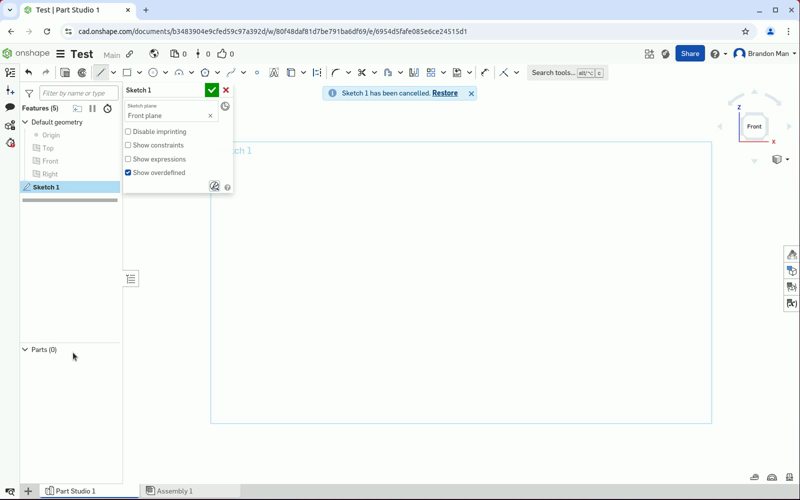
key_down(shift)
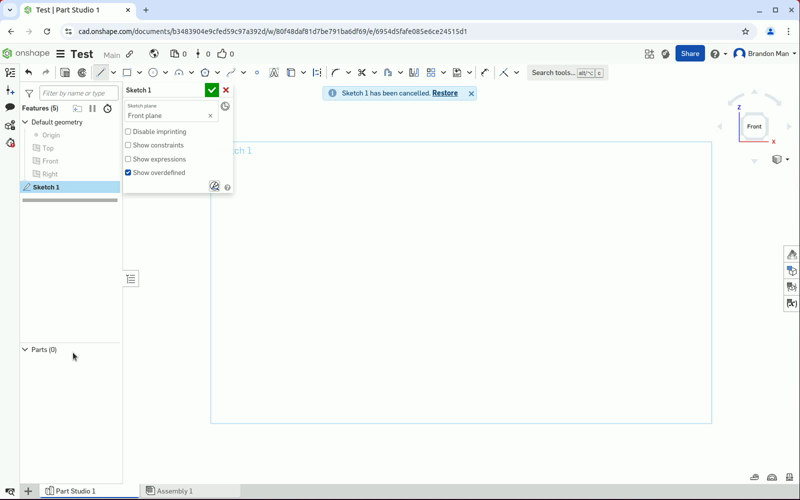
mouse_move(449, 282)
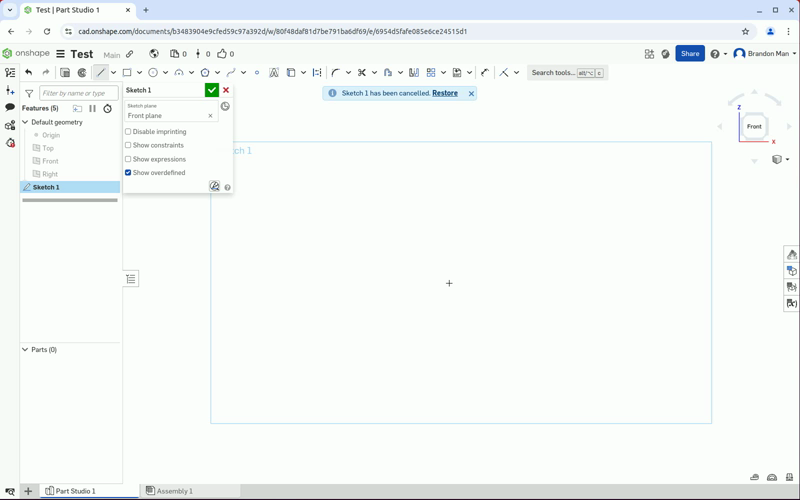
click(449, 282)
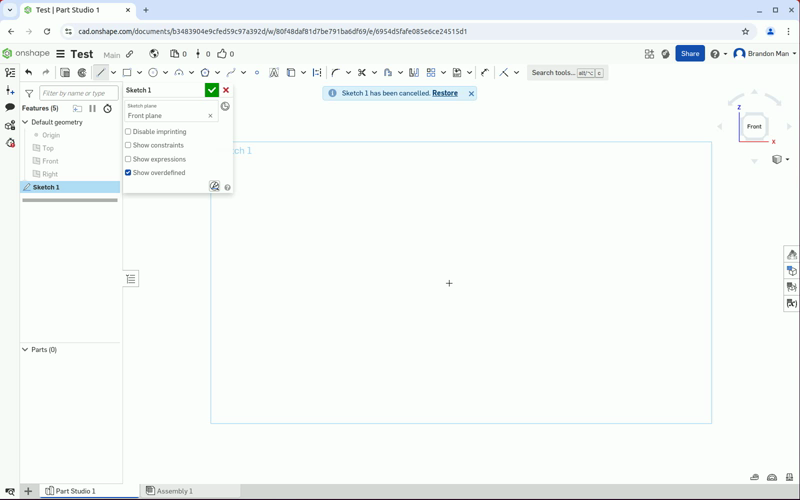
key_up(shift)
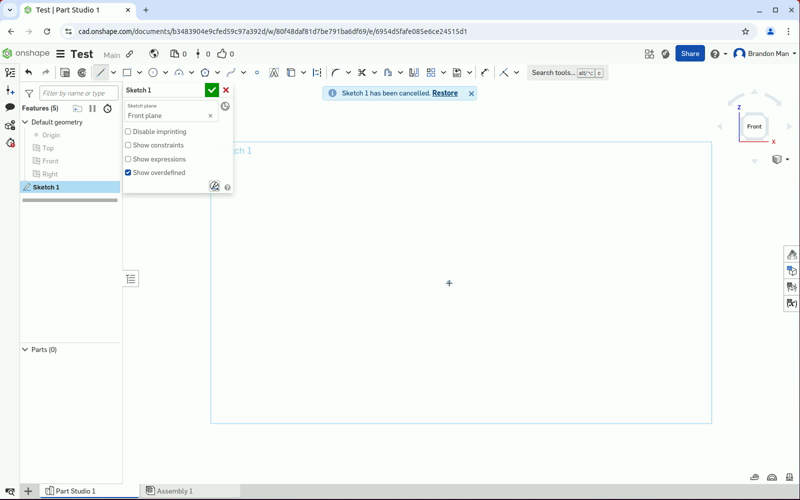
key_down(shift)
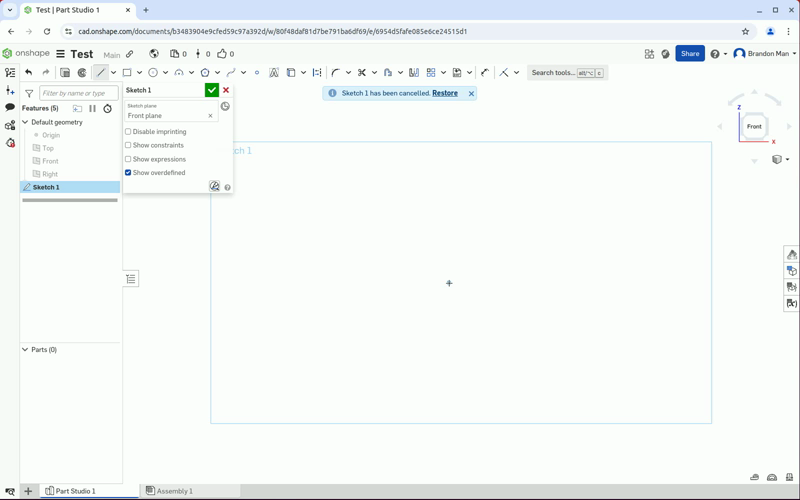
mouse_move(479, 282)
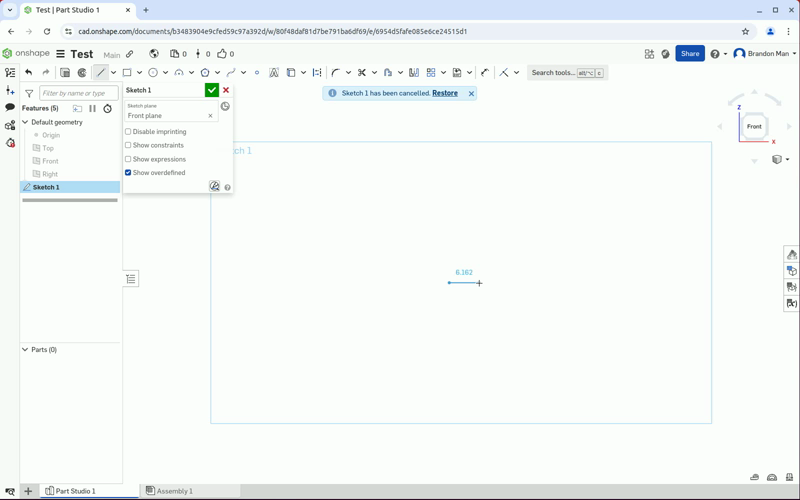
mouse_move(475, 282)
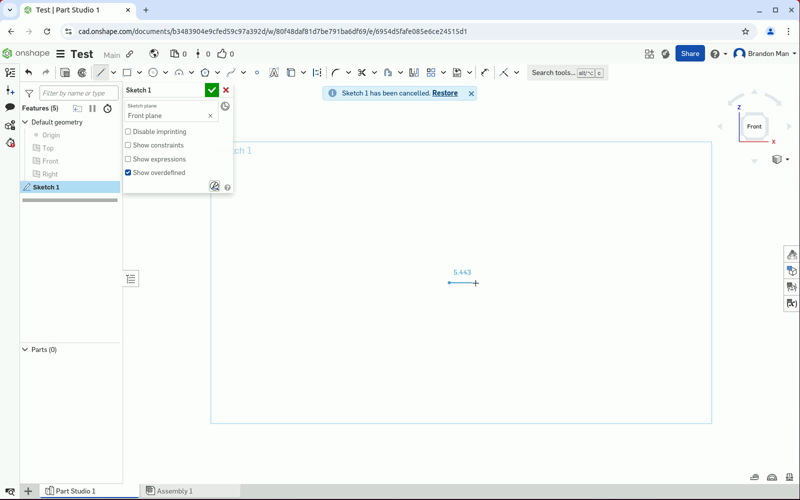
click(475, 282)
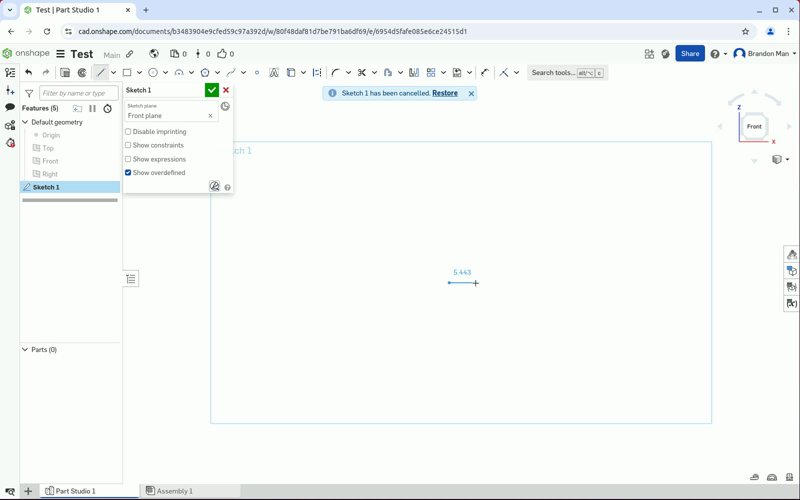
key_up(shift)
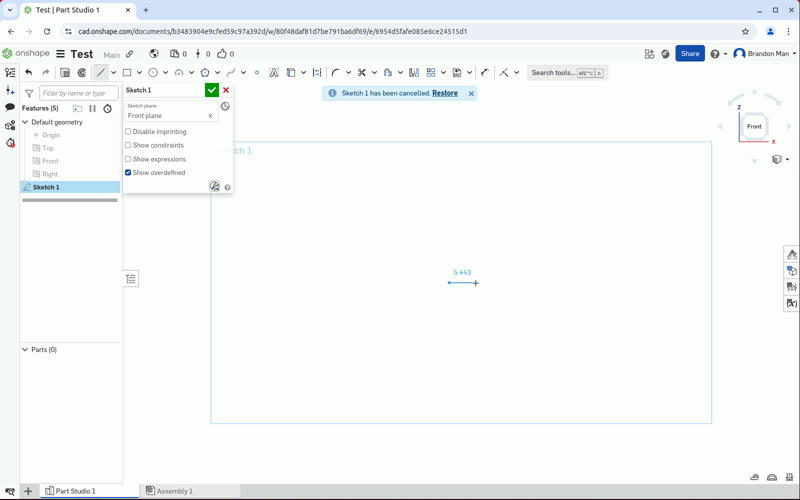
key_down(shift)
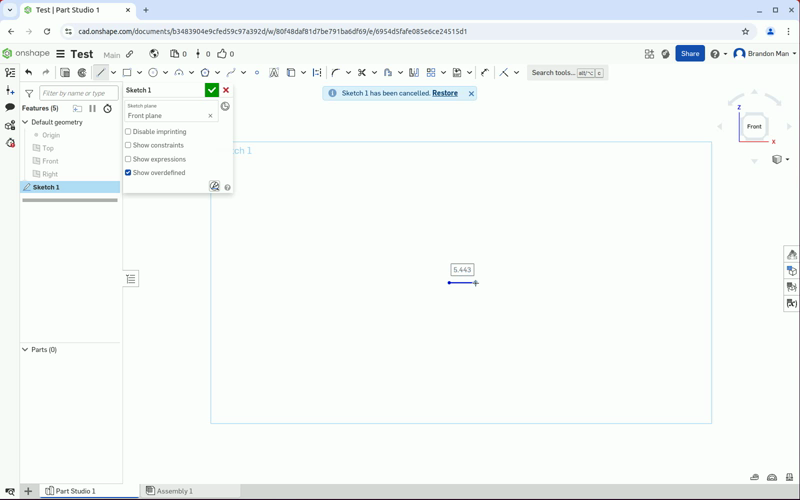
mouse_move(505, 282)
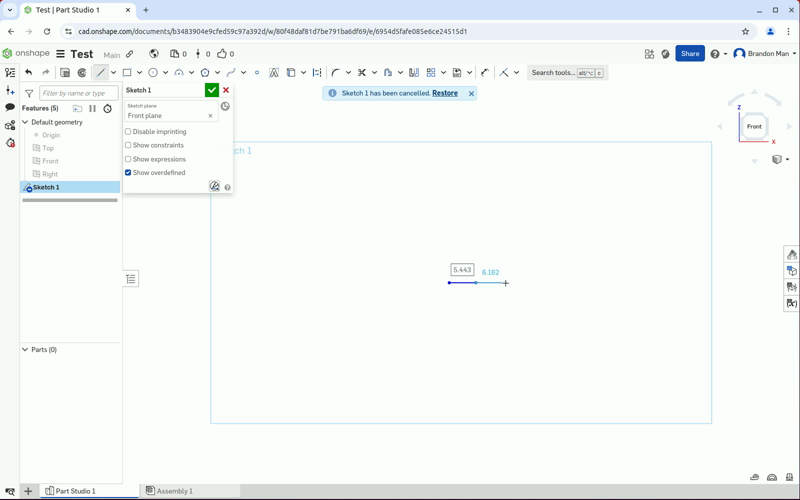
mouse_move(475, 262)
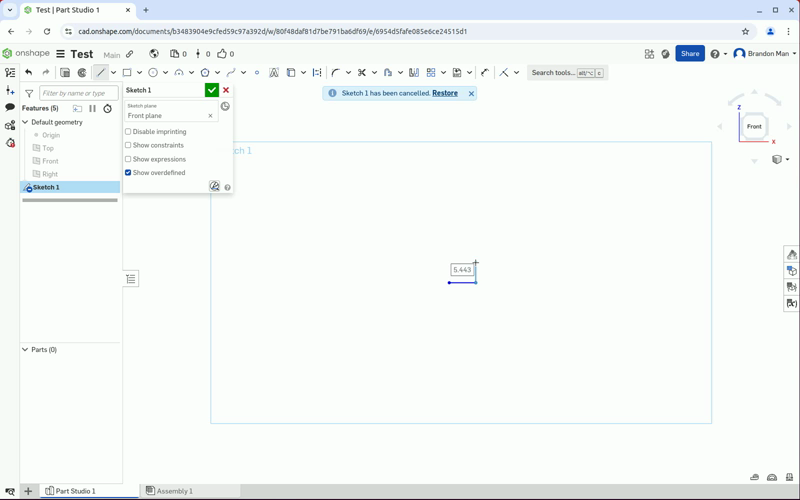
click(475, 262)
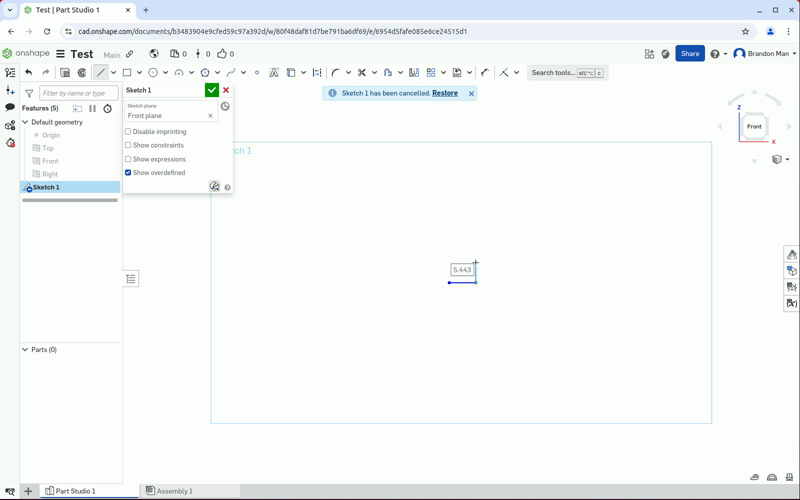
key_up(shift)
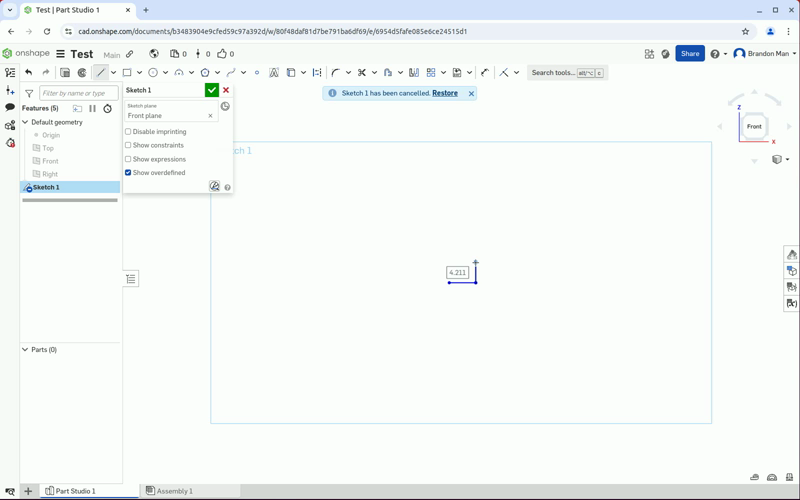
key_down(shift)
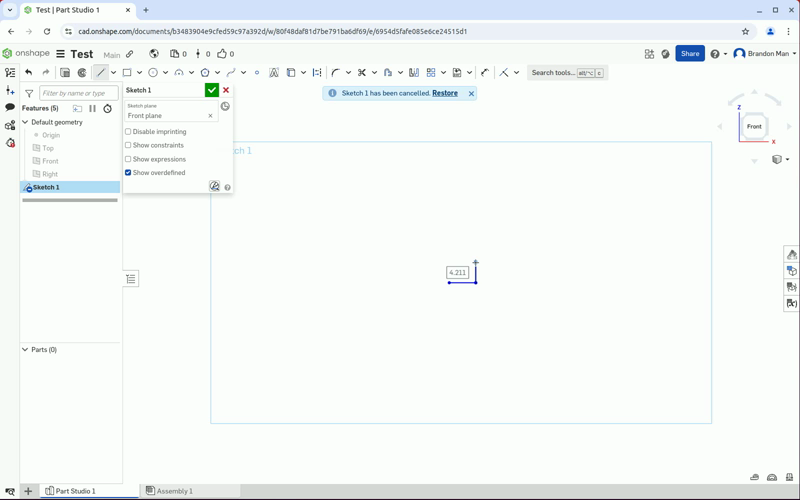
mouse_move(505, 262)
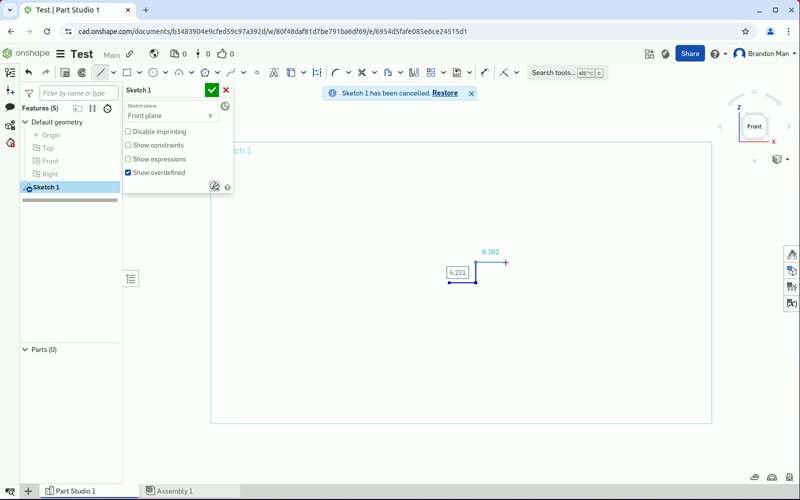
mouse_move(449, 262)
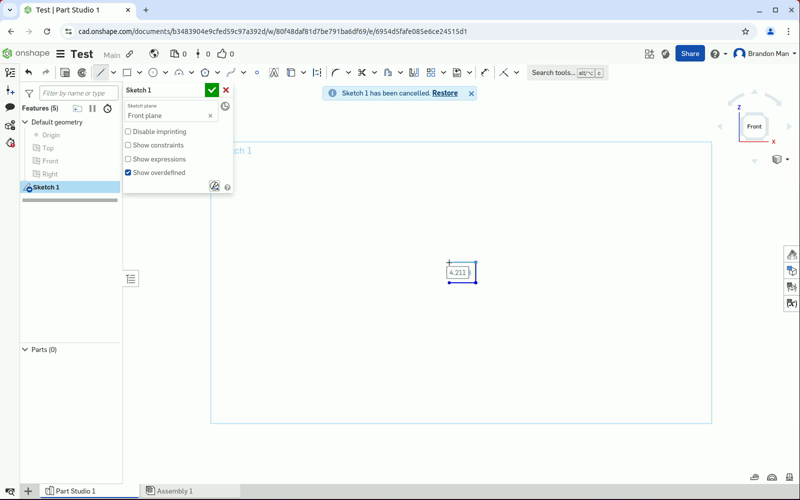
click(449, 262)
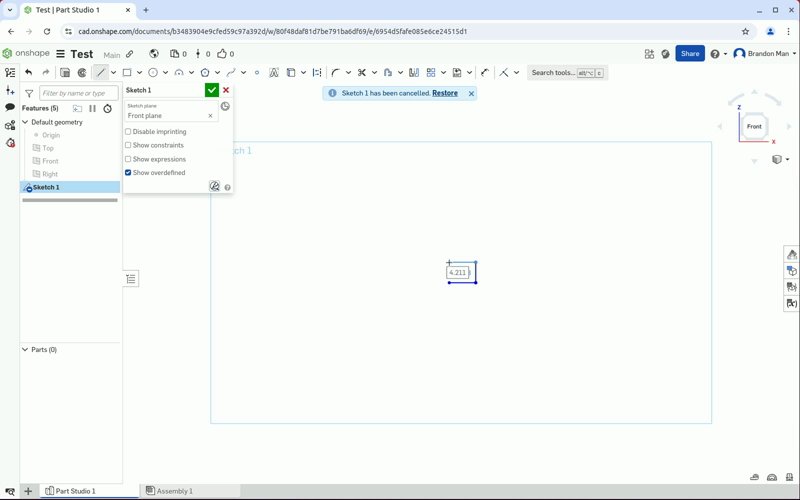
key_up(shift)
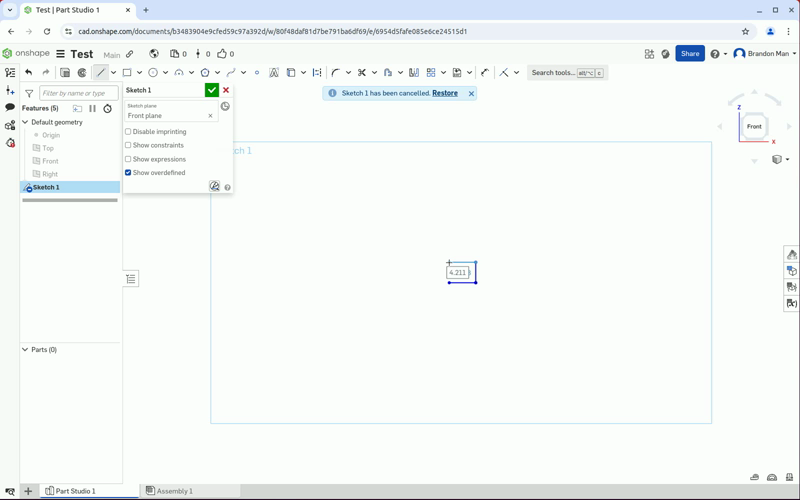
mouse_move(479, 262)
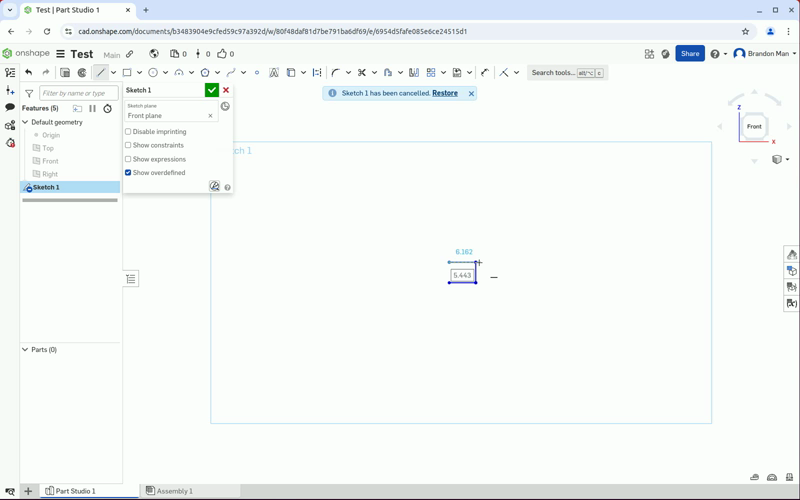
key_down(shift)
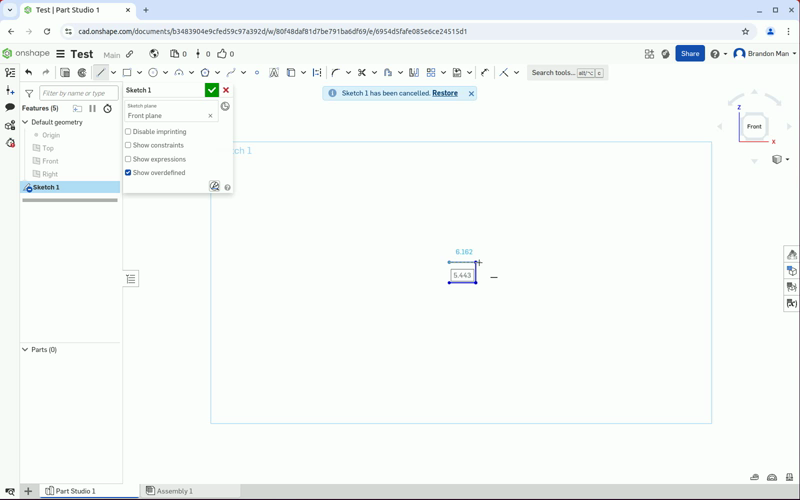
mouse_move(449, 282)
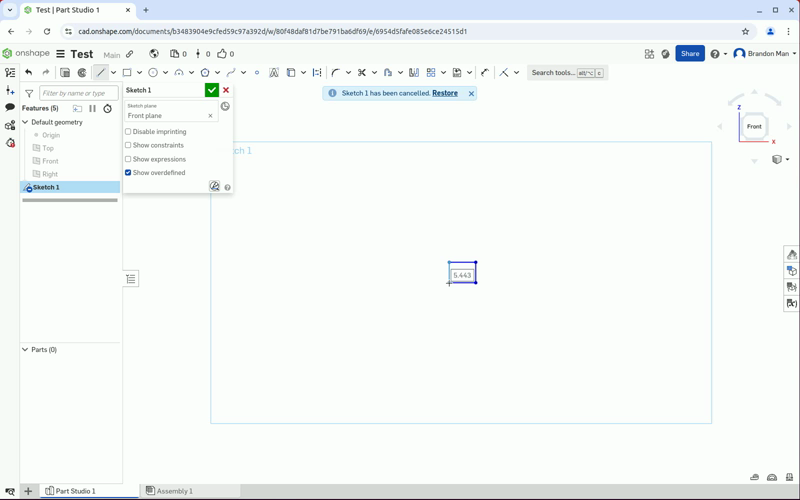
key_up(shift)
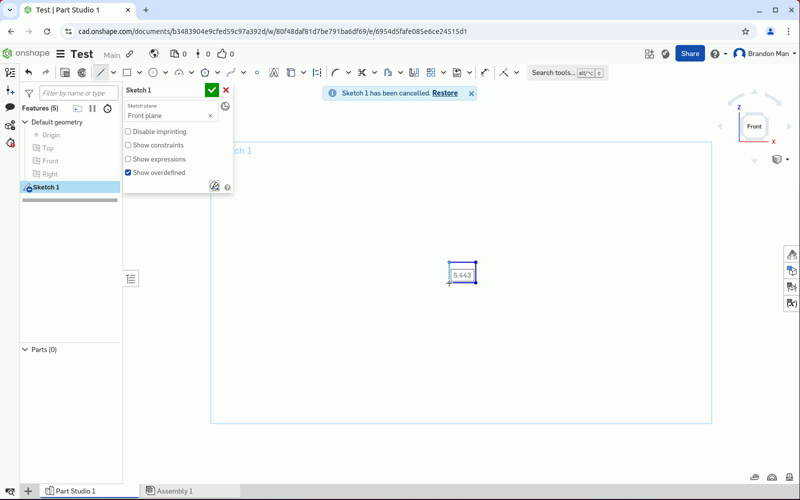
click(449, 282)
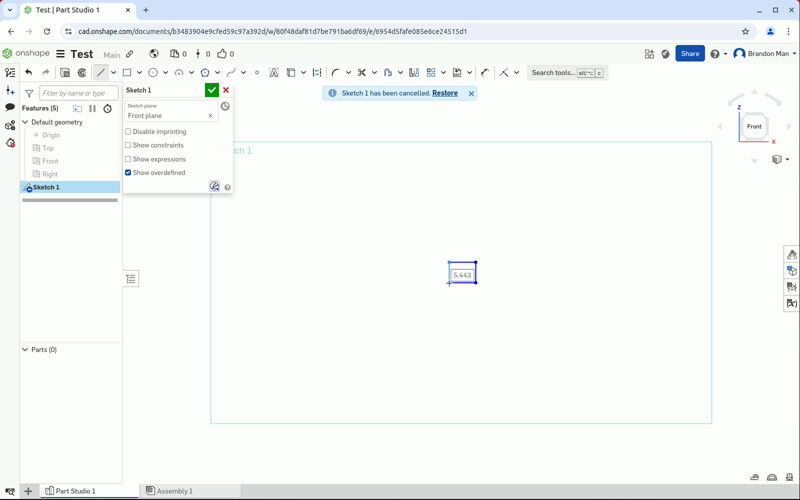
key(esc)
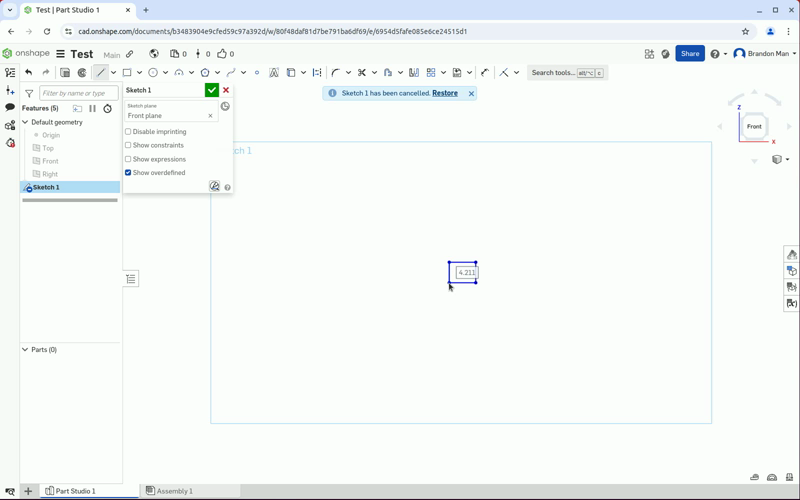
mouse_move(451, 268)
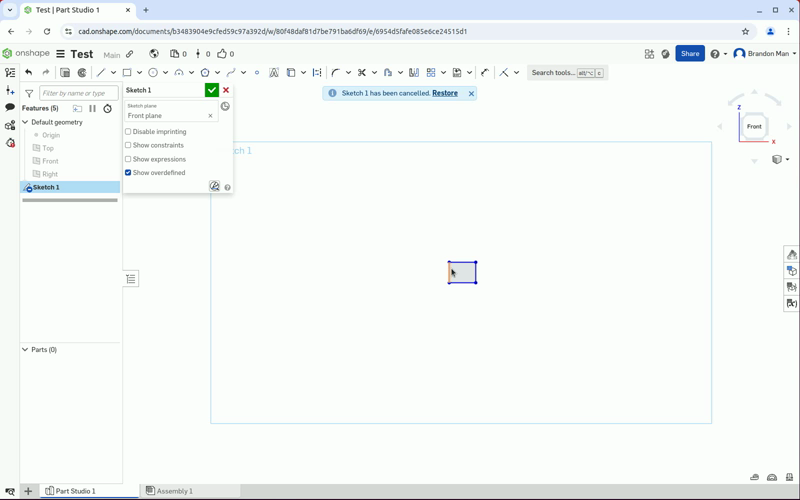
scroll(6)
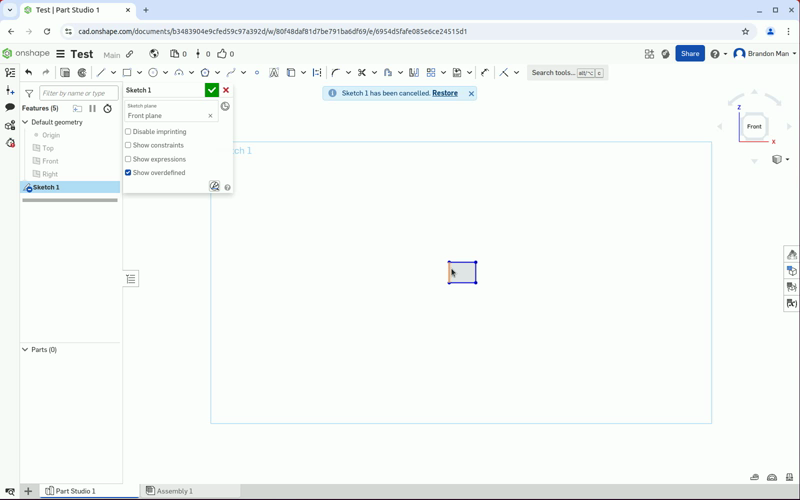
scroll(6)
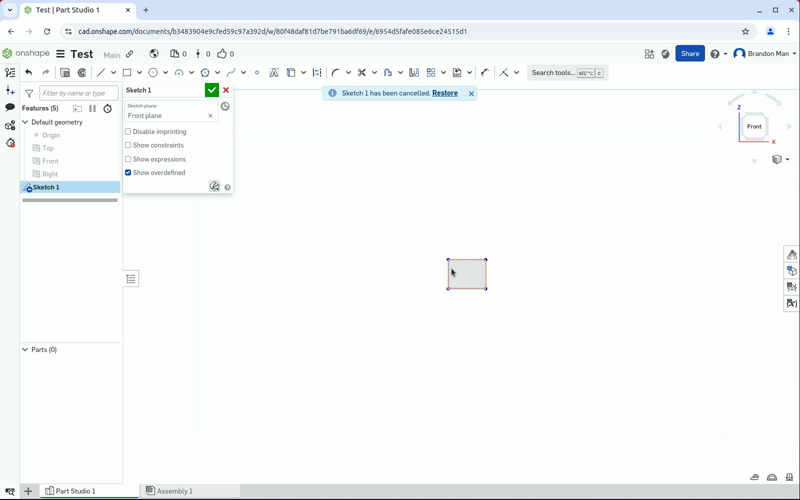
scroll(6)
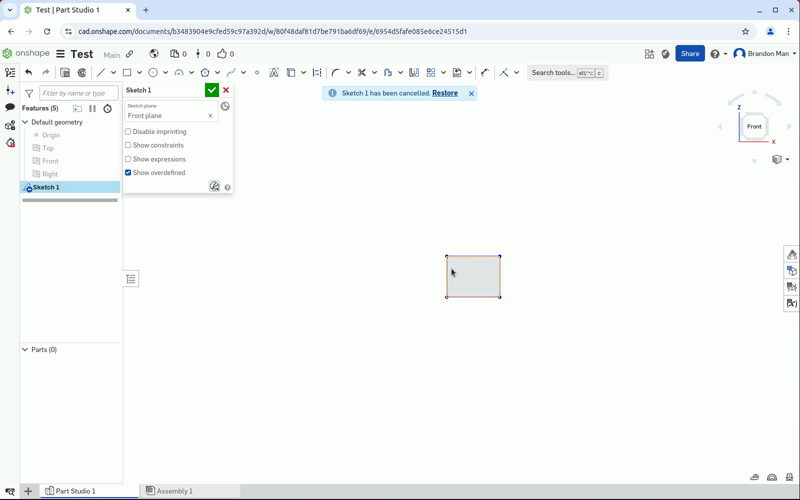
scroll(6)
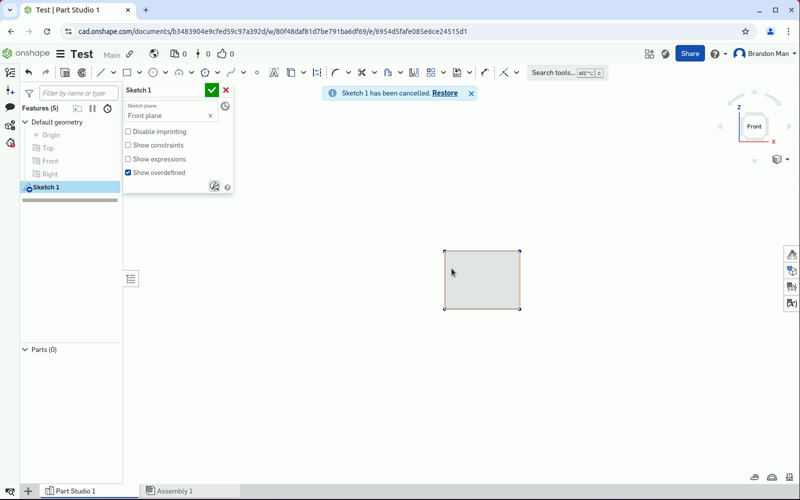
scroll(6)
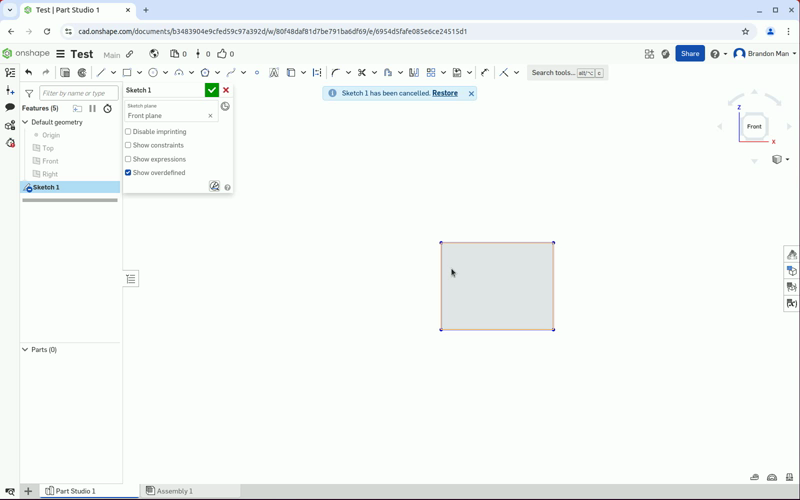
scroll(6)
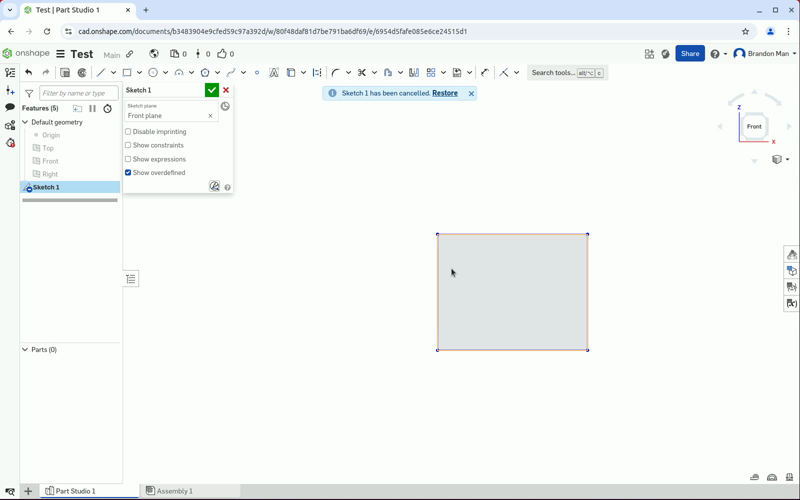
scroll(6)
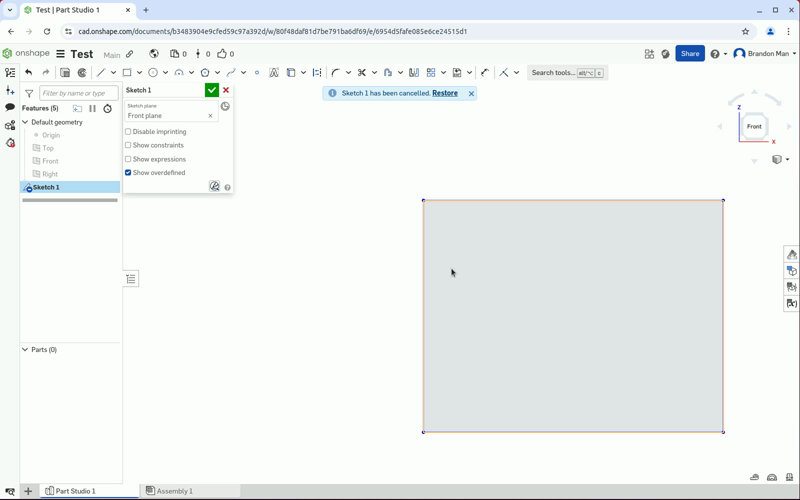
click(451, 268)
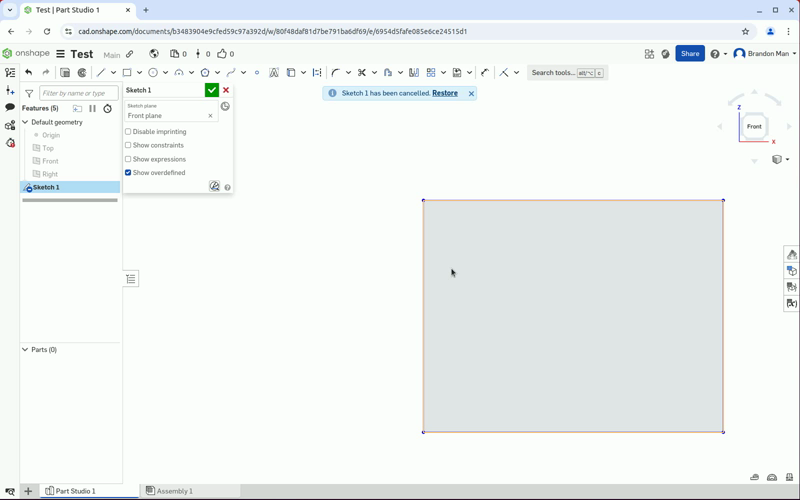
scroll(-6)
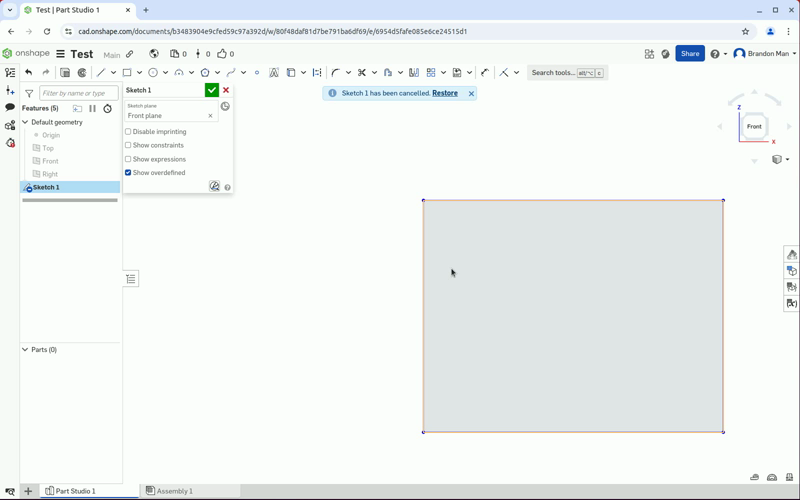
scroll(-6)
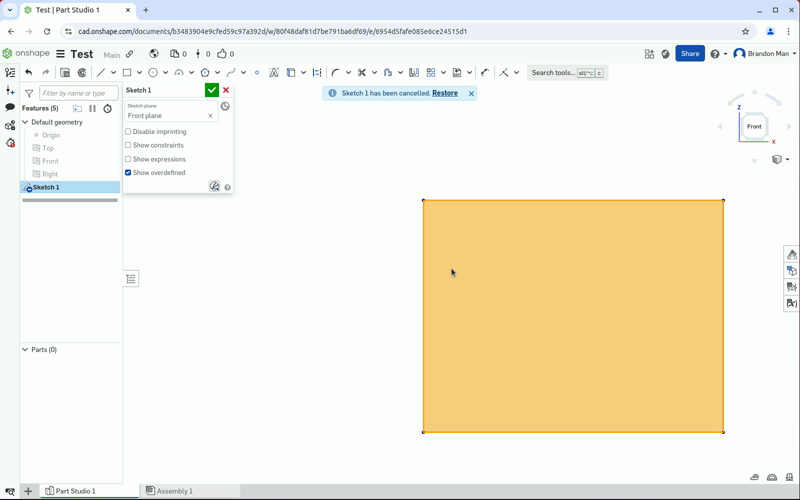
scroll(-6)
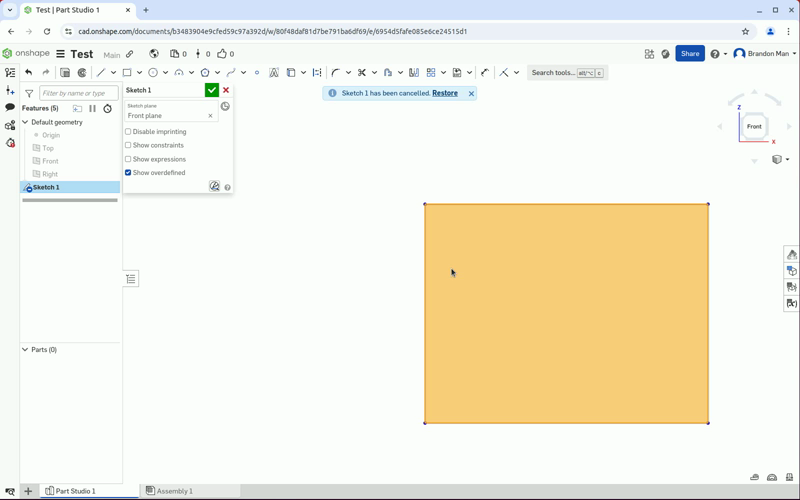
scroll(-6)
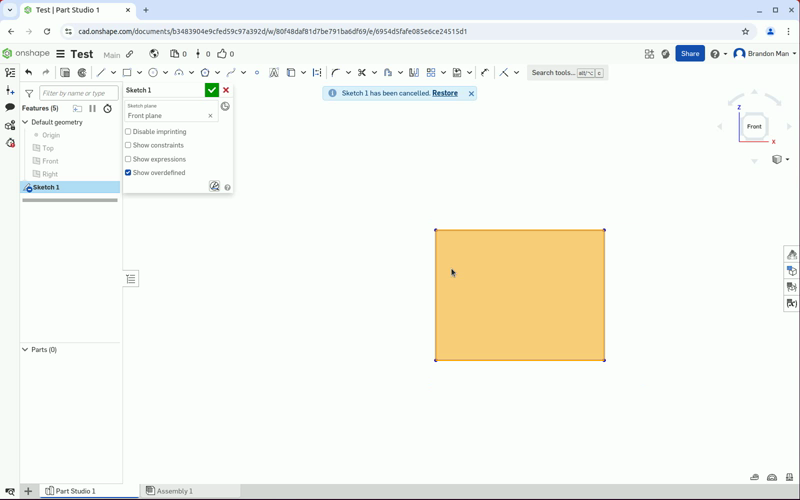
scroll(-6)
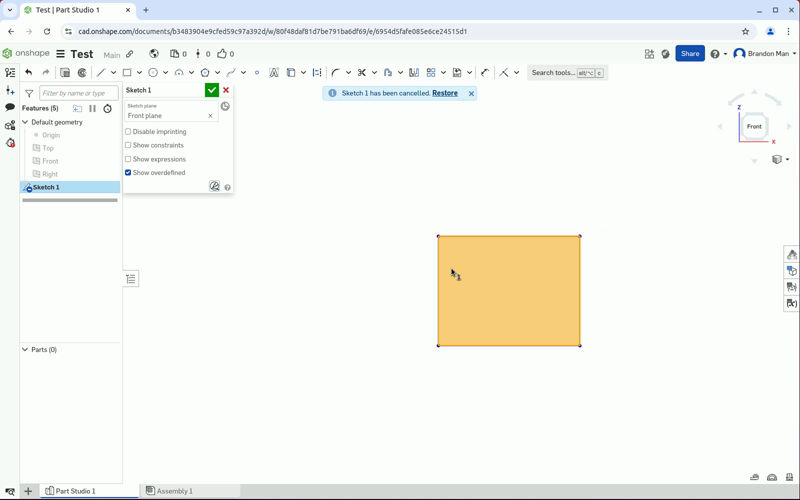
scroll(-6)
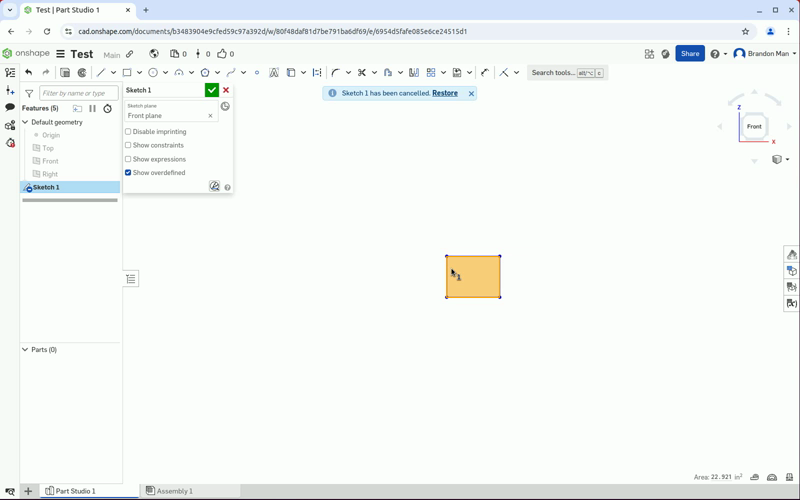
scroll(-6)
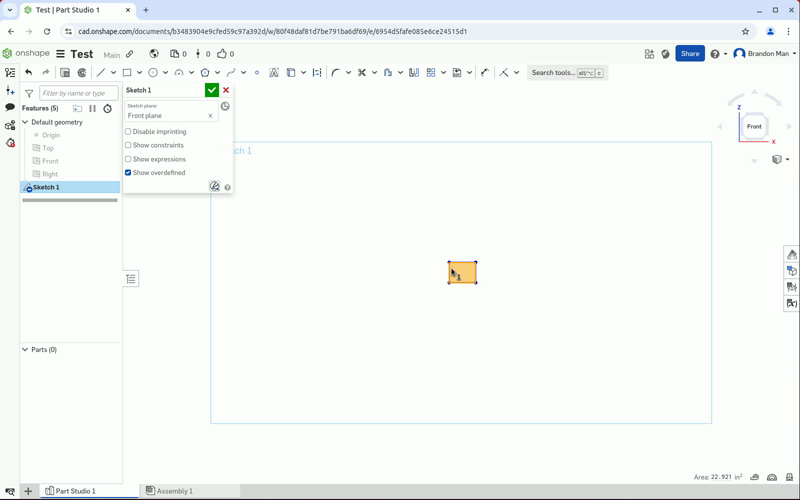
mouse_move(73, 352)
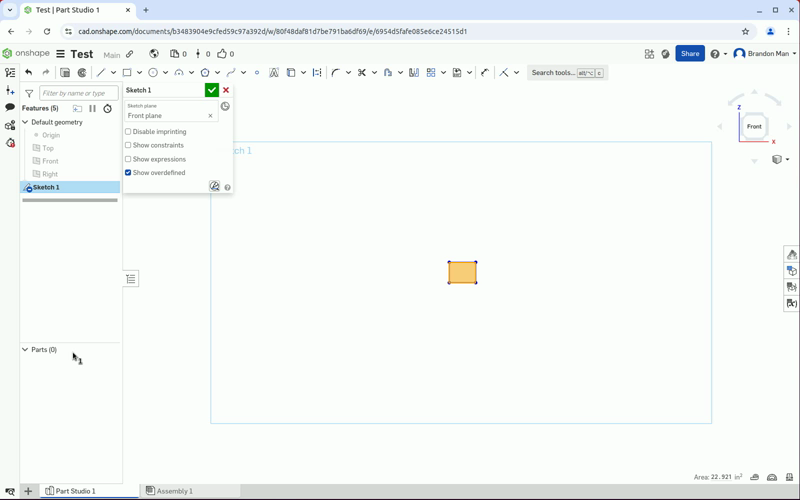
key(shift+y)
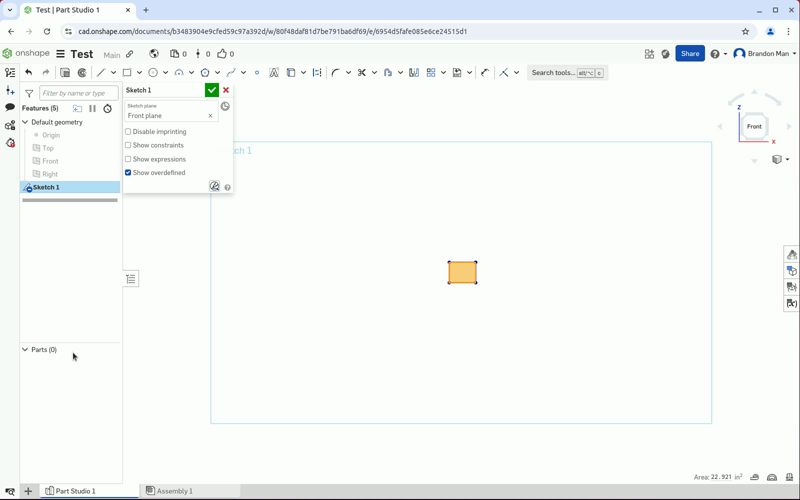
key(shift+e)
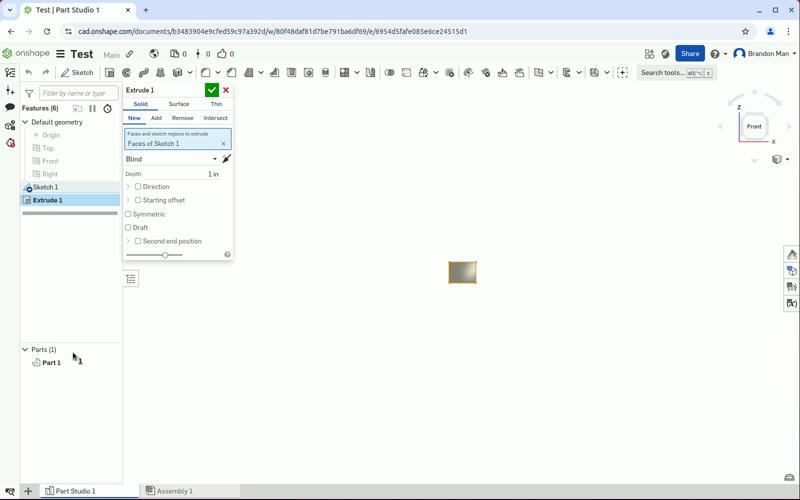
mouse_move(143, 106)
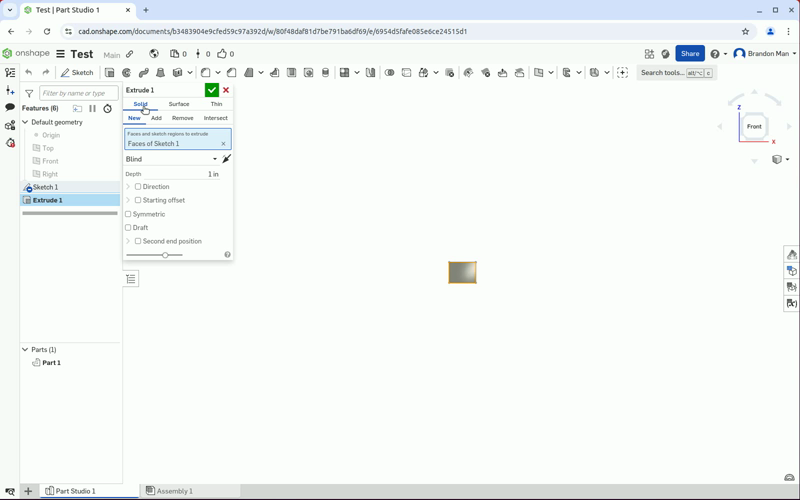
click(143, 106)
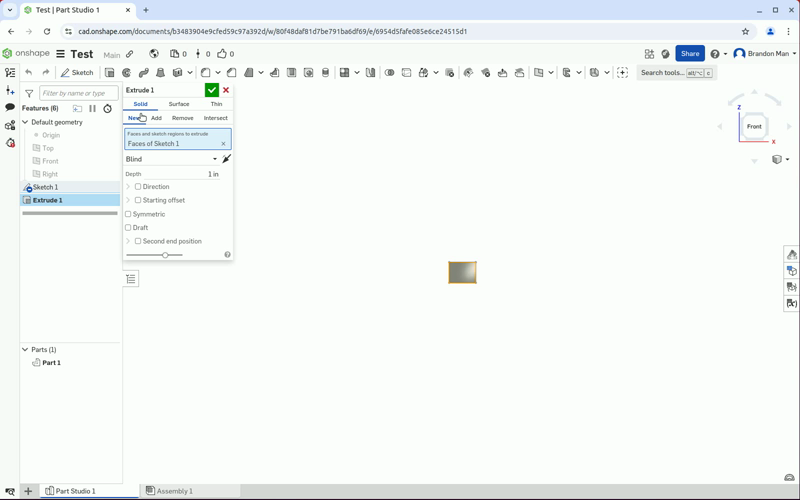
mouse_move(137, 120)
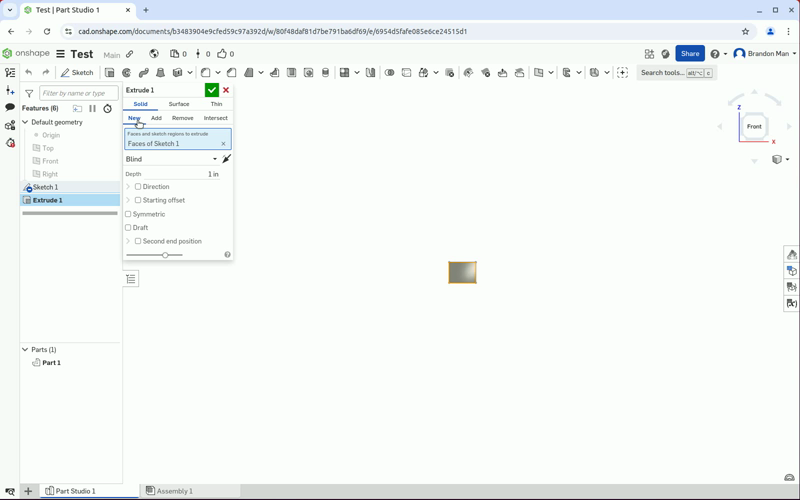
click(137, 120)
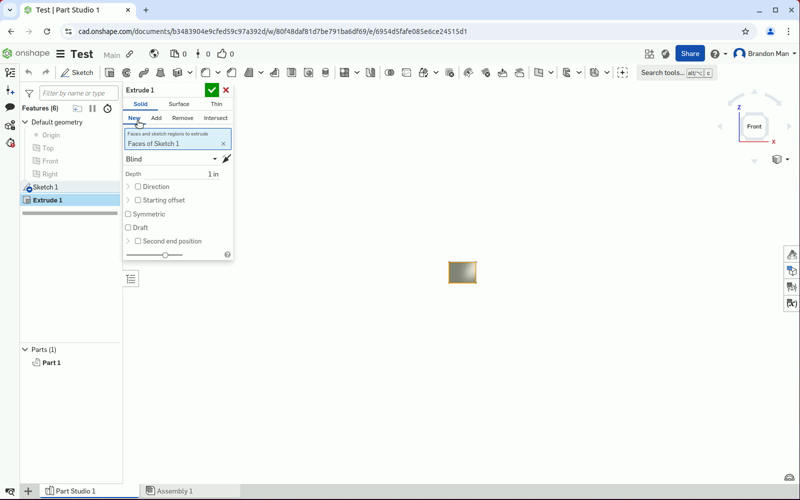
key(tab, 4)
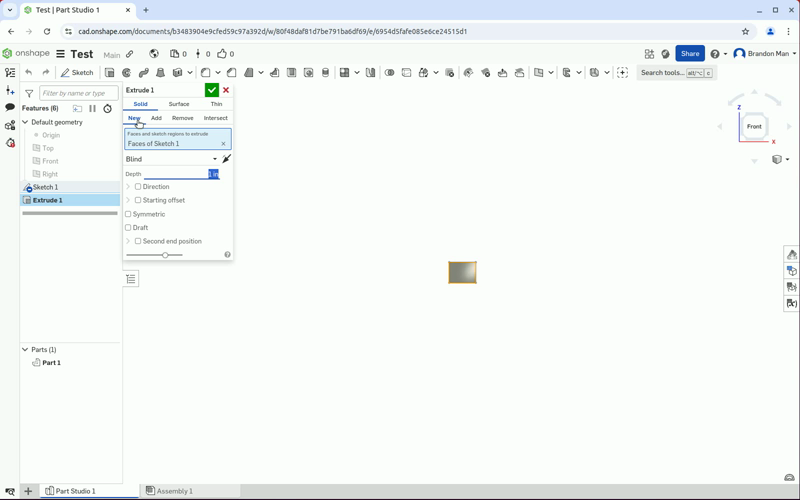
text(2.889)
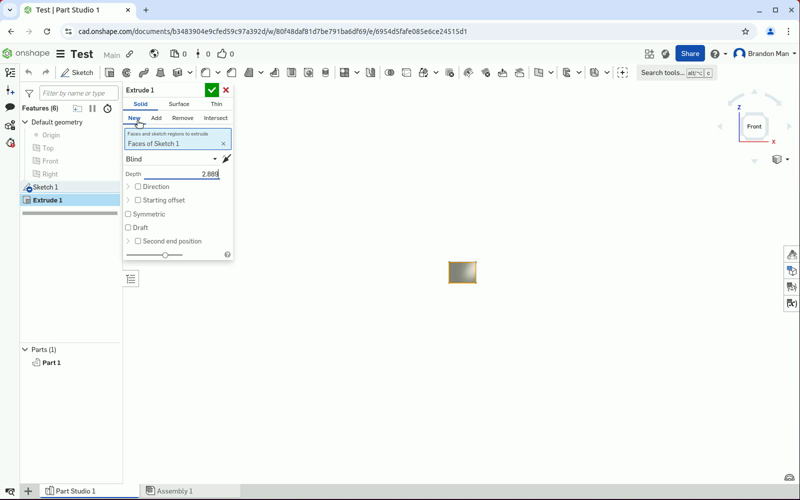
key(enter)
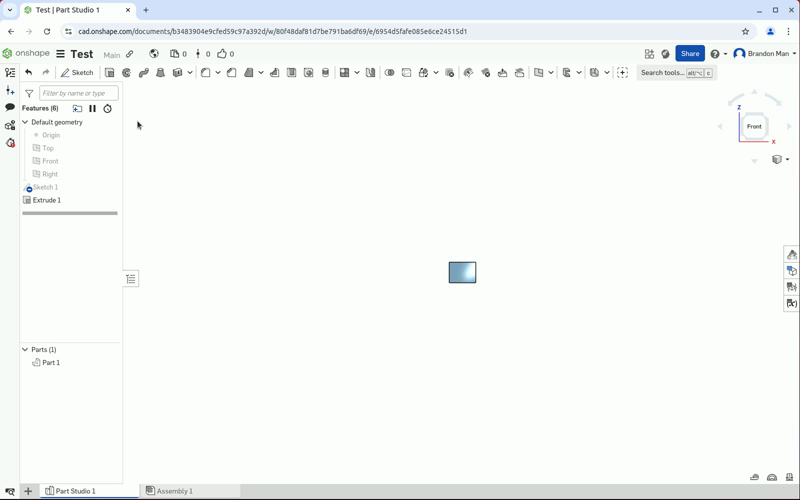
key(shift+h)
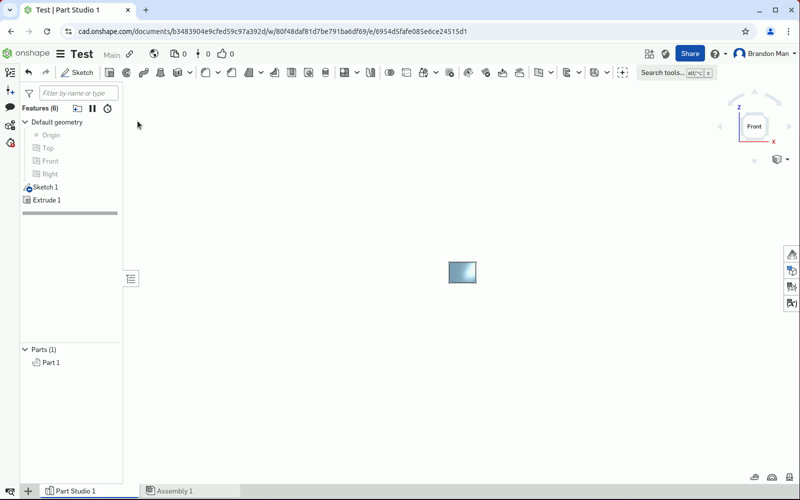
key(shift+h)
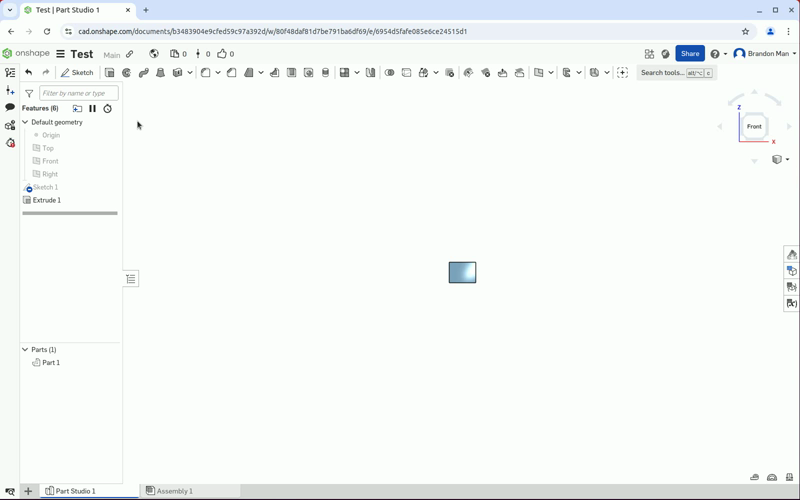
mouse_move(73, 189)
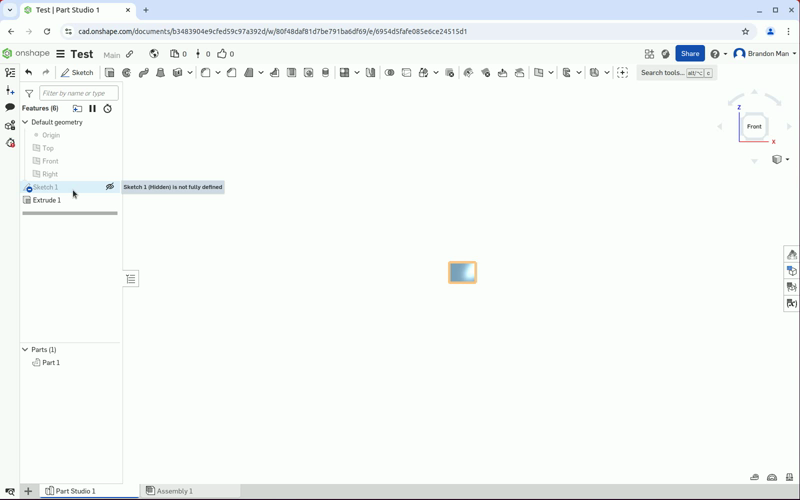
click(73, 189)
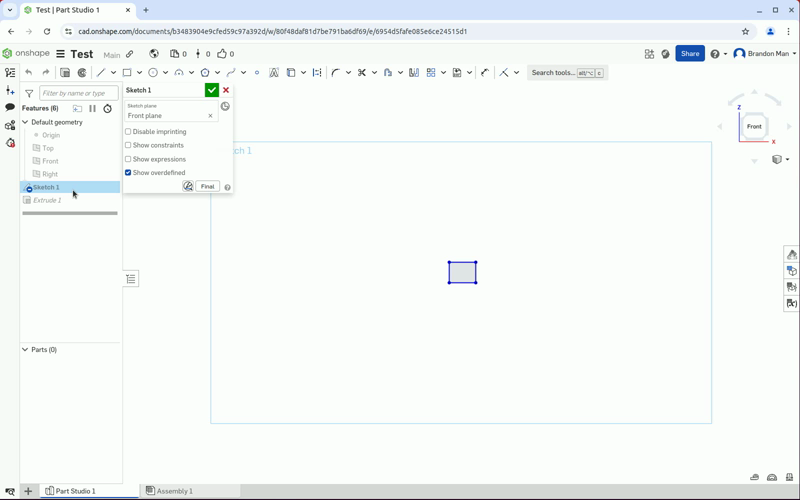
mouse_move(229, 92)
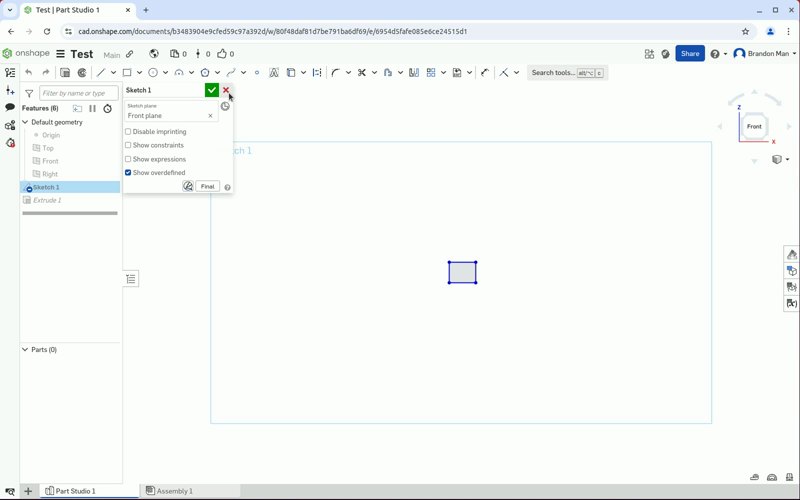
click(229, 92)
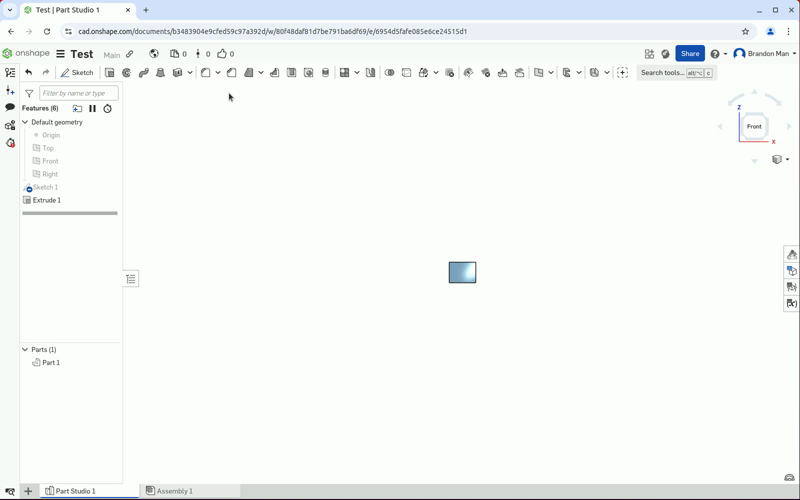
mouse_move(541, 75)
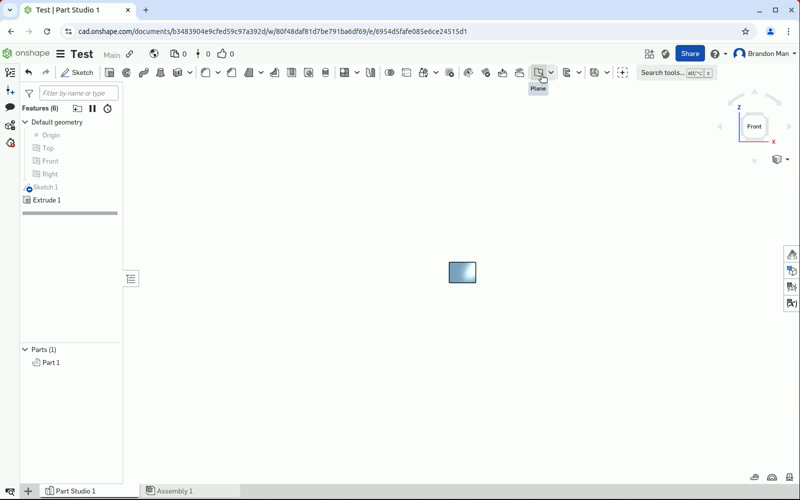
click(541, 75)
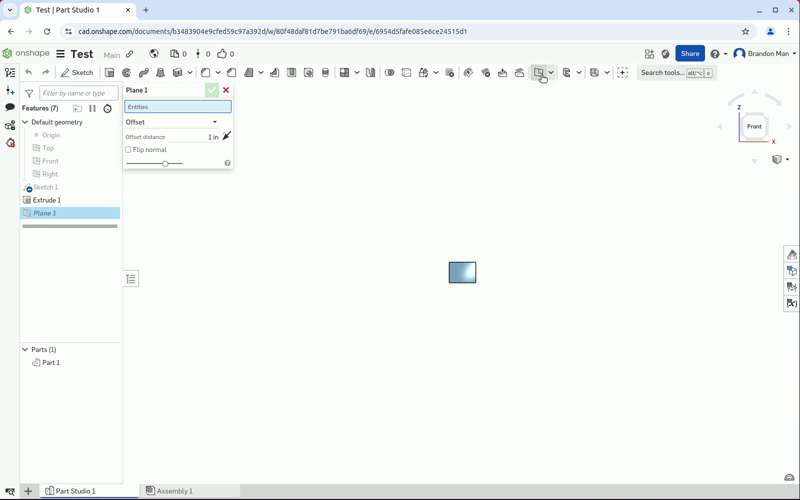
mouse_move(73, 163)
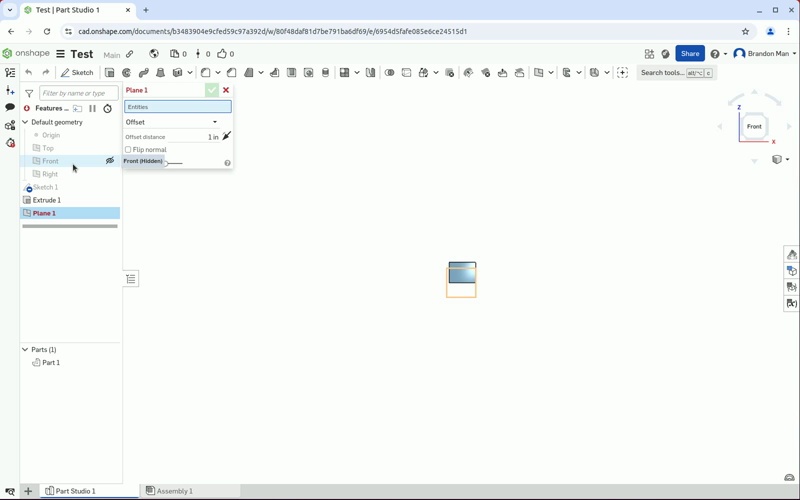
click(73, 163)
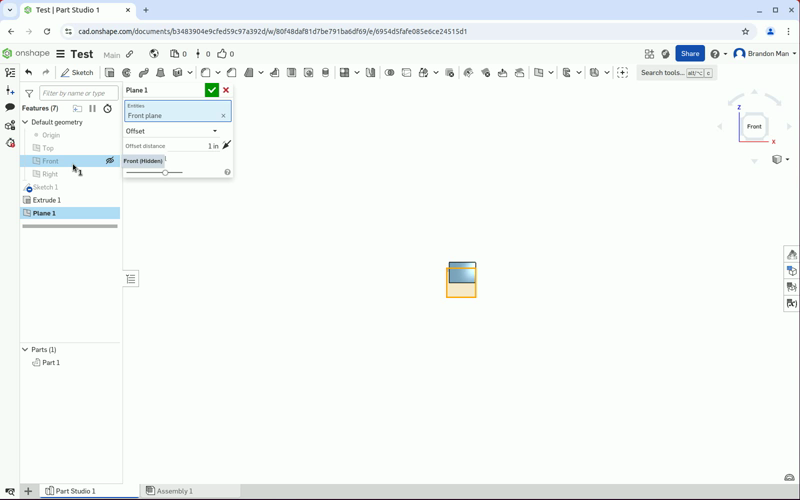
key(tab, 2)
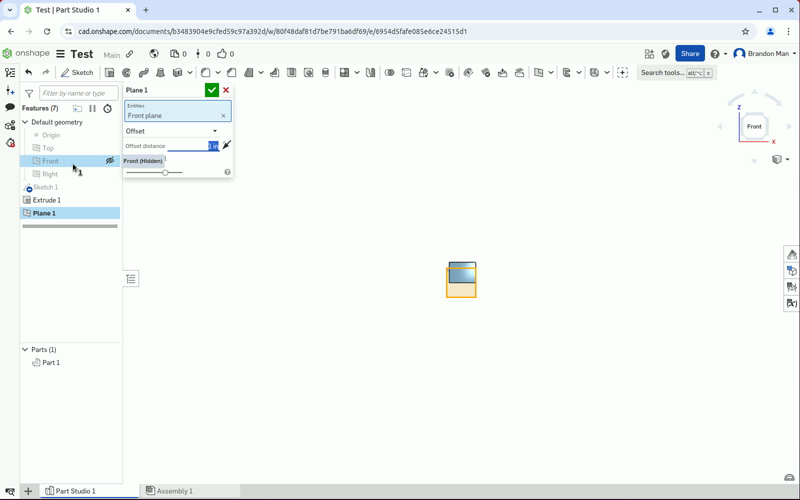
text(2.896)
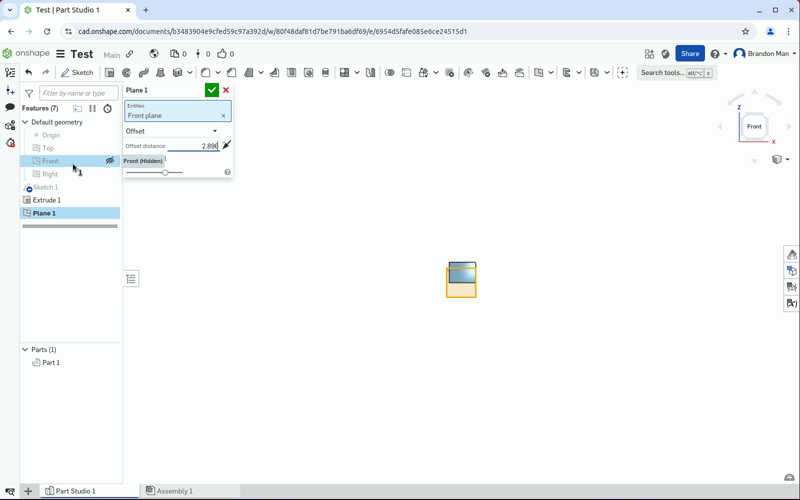
key(enter, 2)
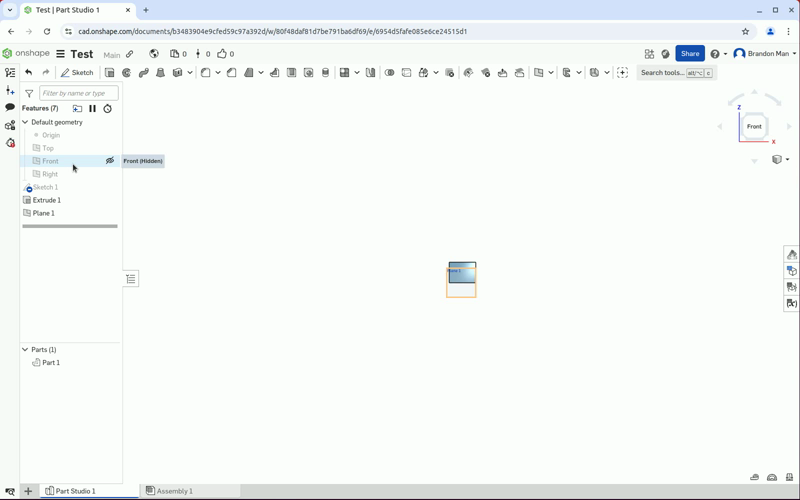
key(shift+s)
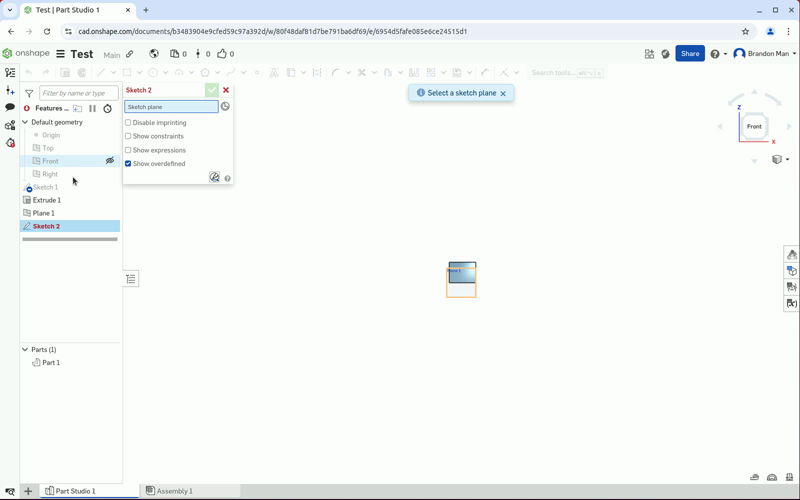
mouse_move(73, 215)
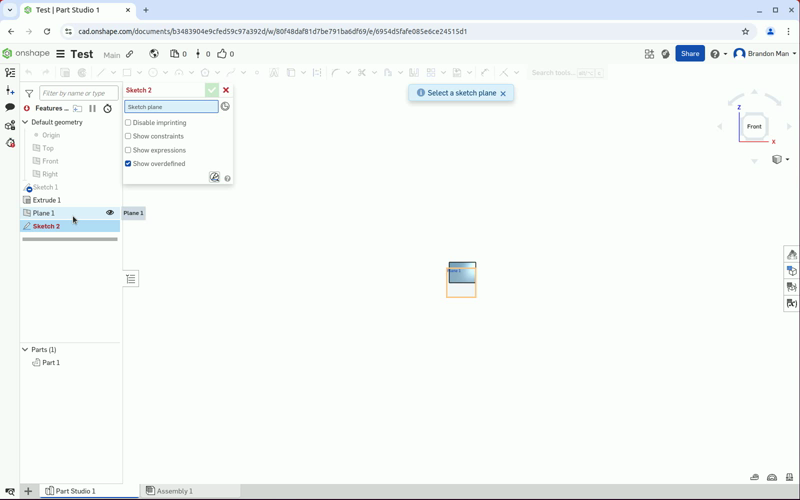
click(73, 215)
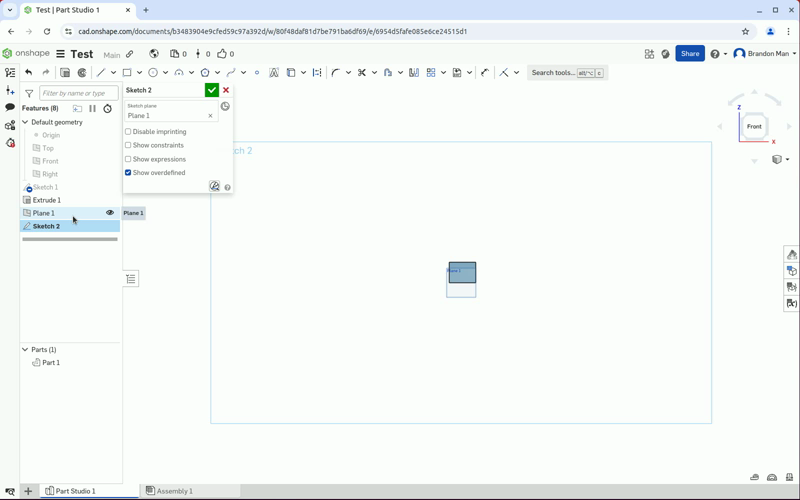
mouse_move(73, 352)
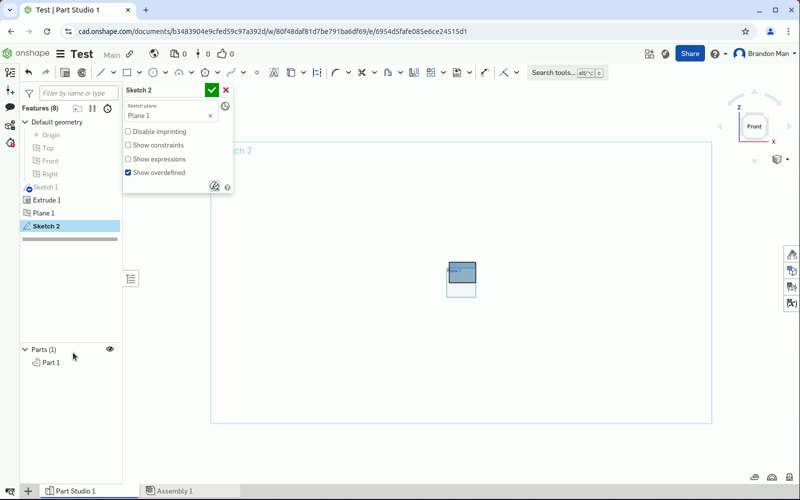
key(y)
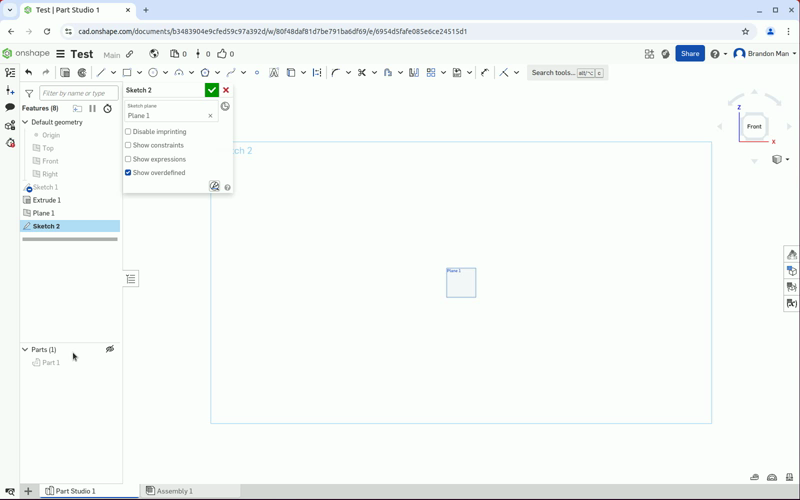
key(l)
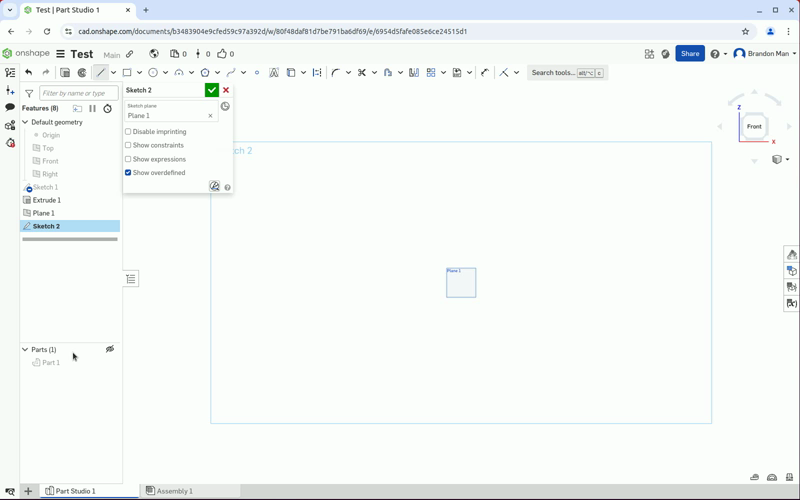
key_down(shift)
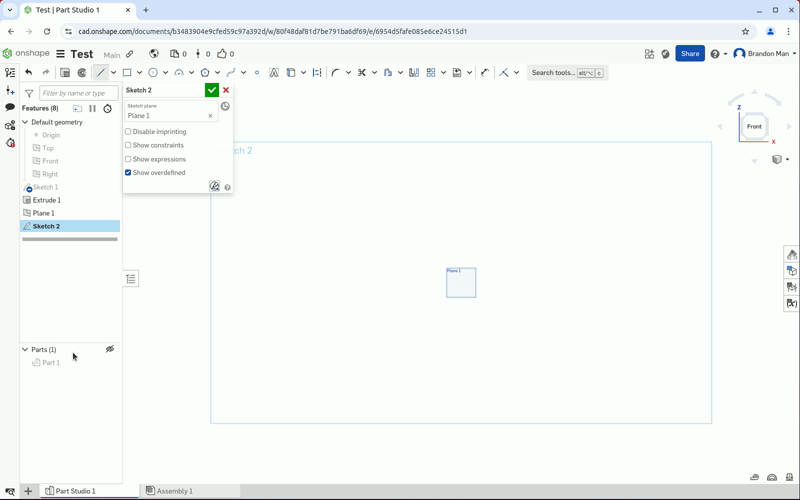
mouse_move(454, 282)
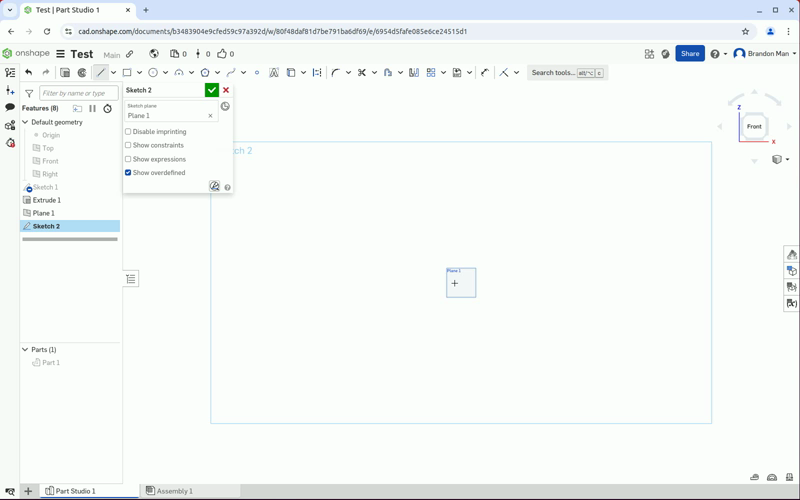
click(454, 282)
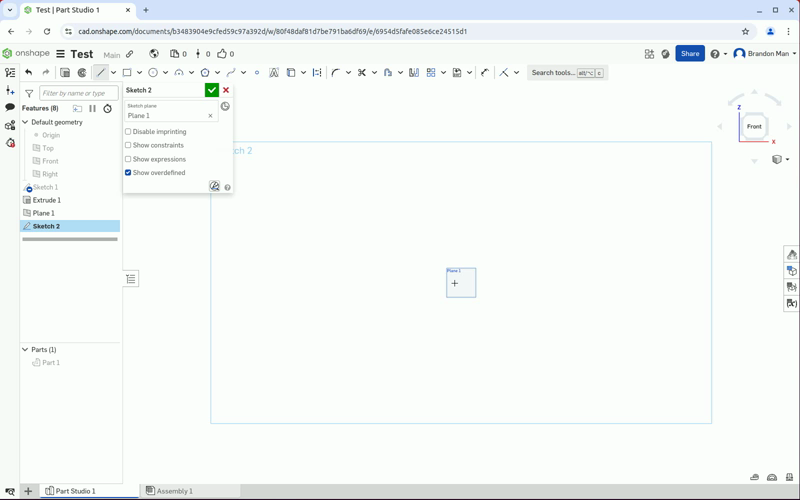
key_up(shift)
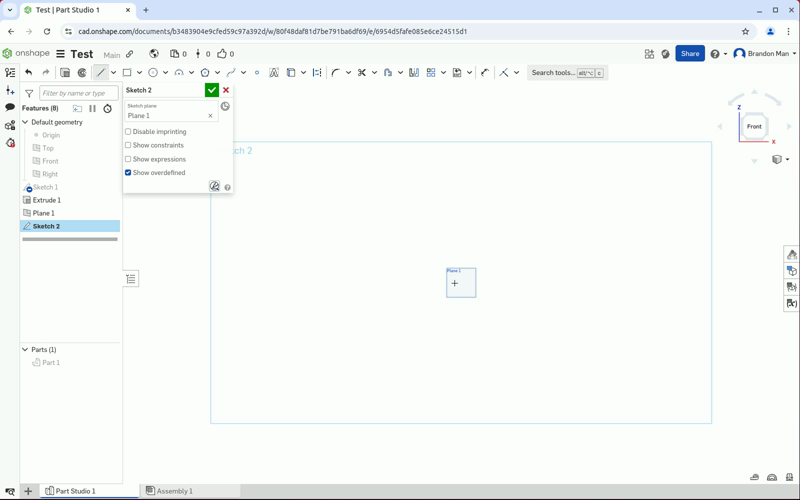
key_down(shift)
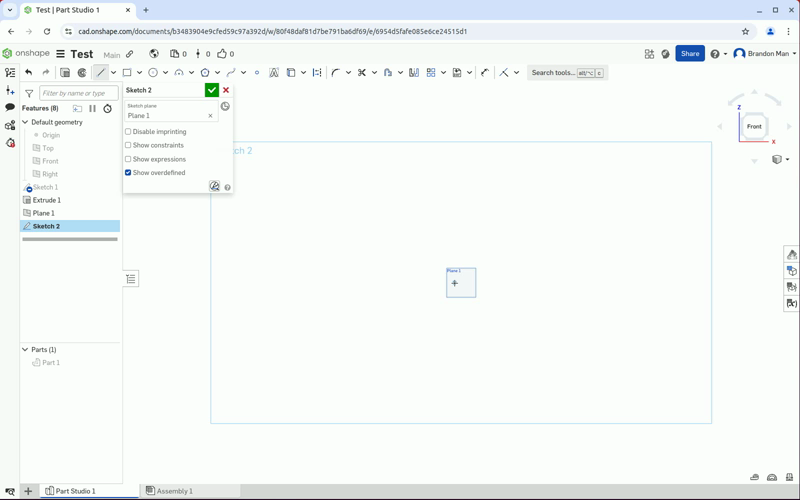
mouse_move(484, 282)
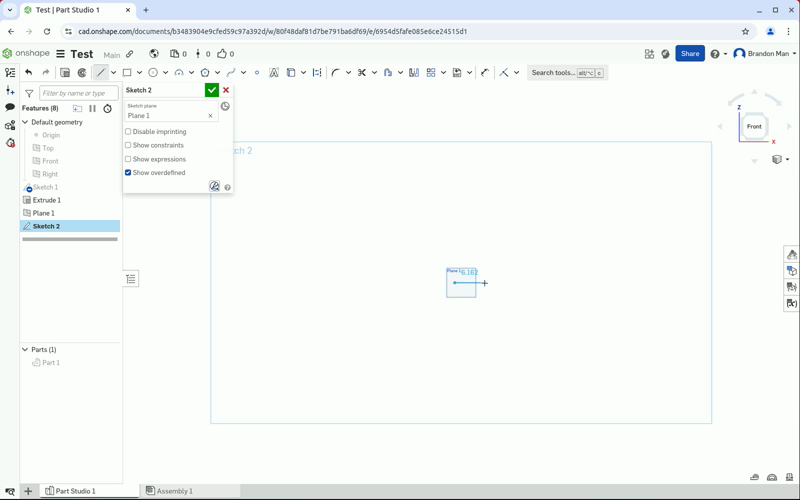
mouse_move(470, 282)
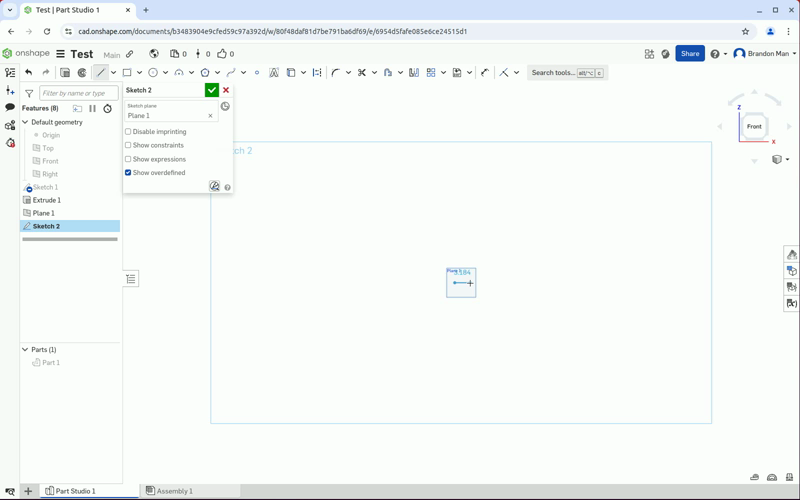
click(470, 282)
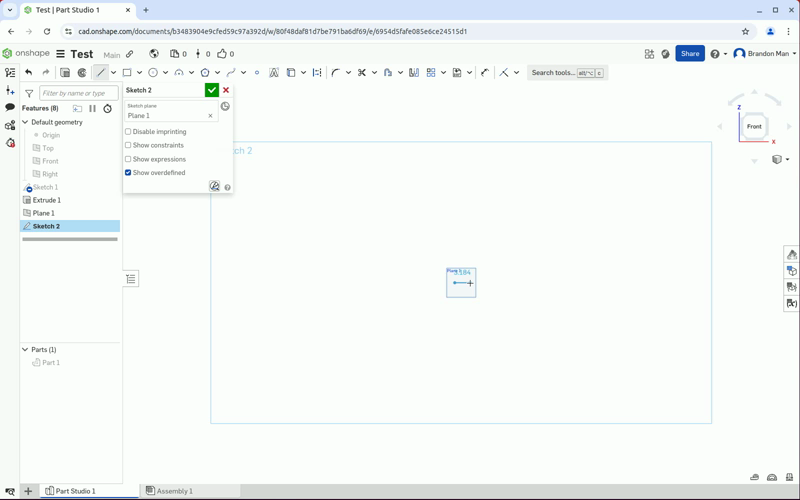
key_up(shift)
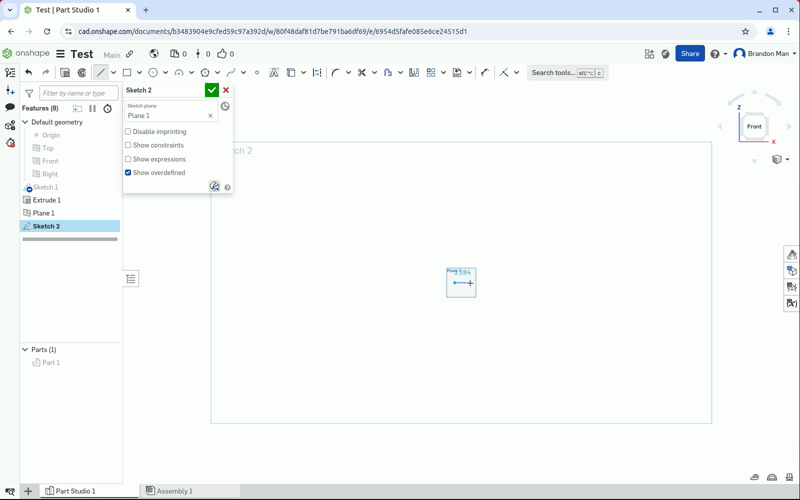
key_down(shift)
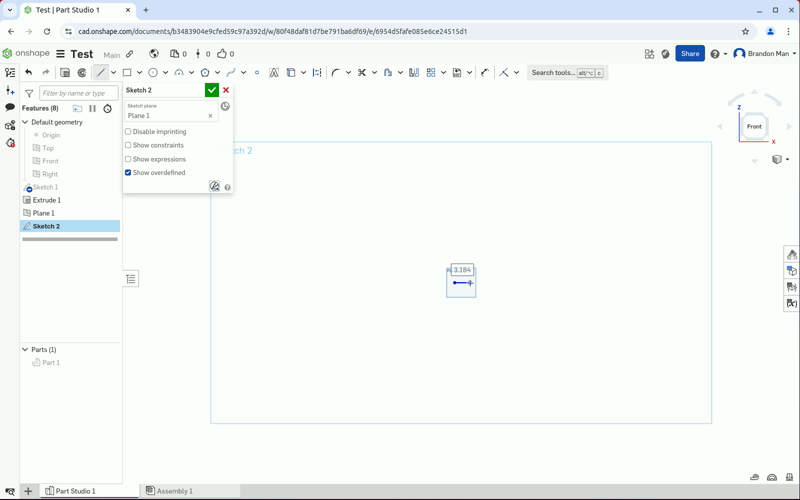
mouse_move(500, 282)
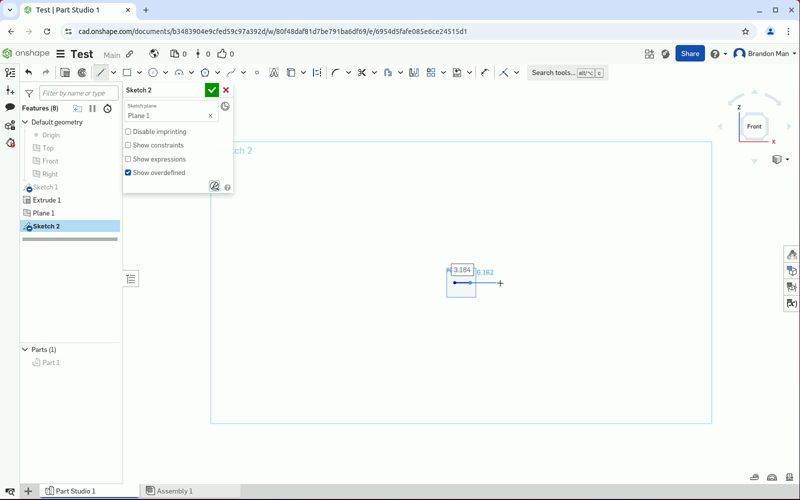
mouse_move(470, 267)
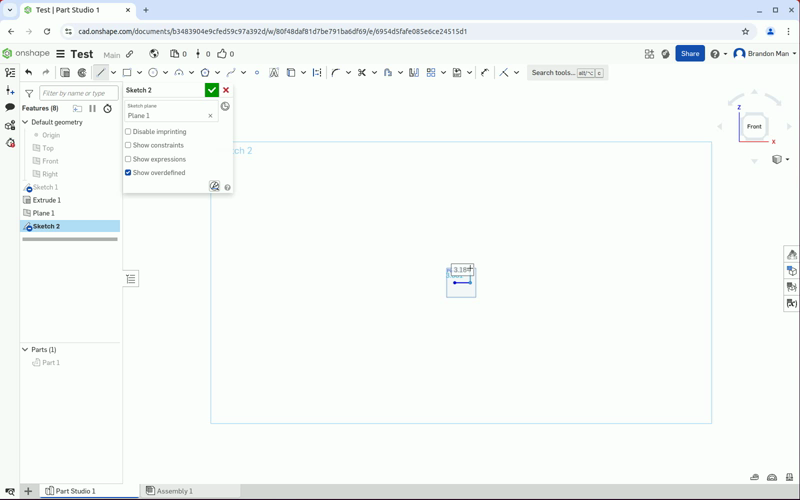
click(470, 267)
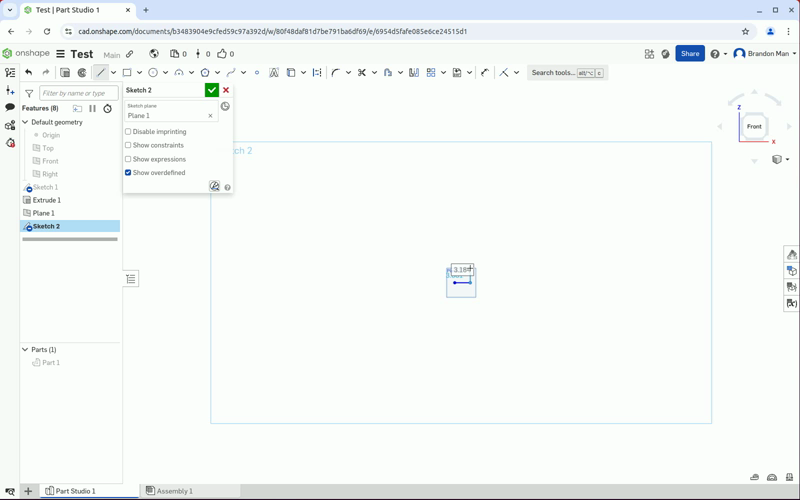
key_up(shift)
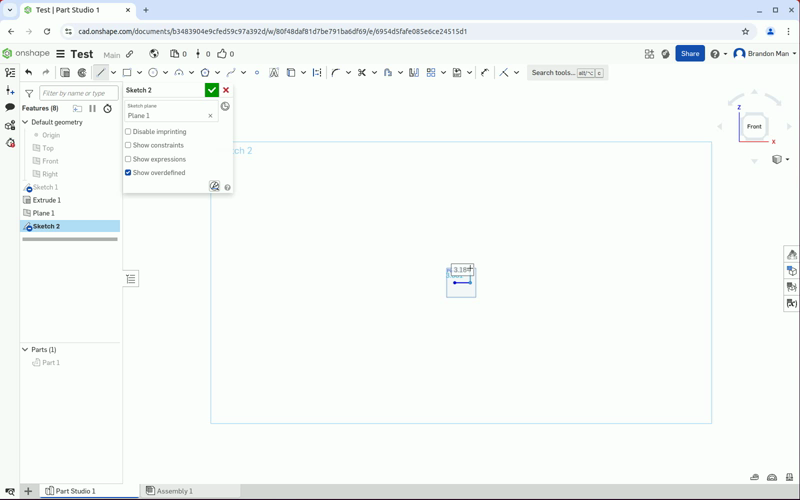
key_down(shift)
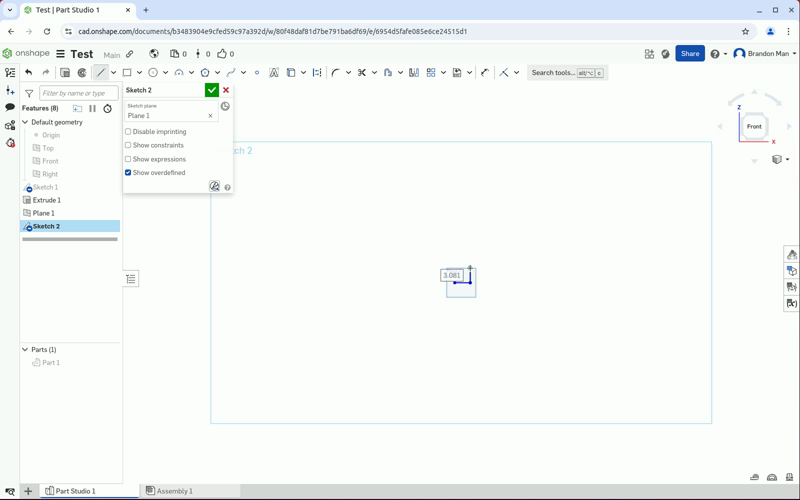
mouse_move(500, 267)
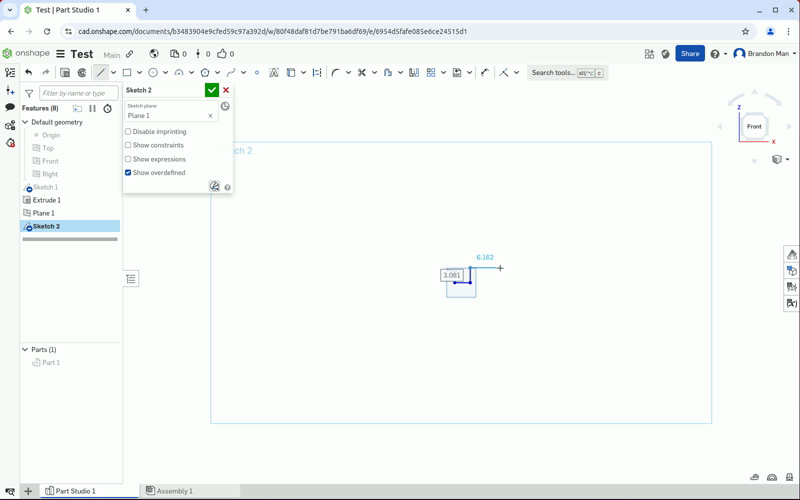
mouse_move(454, 267)
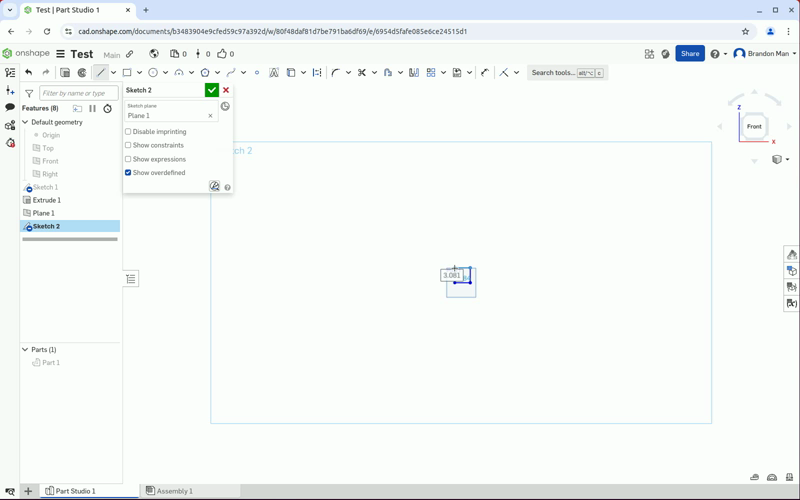
click(454, 267)
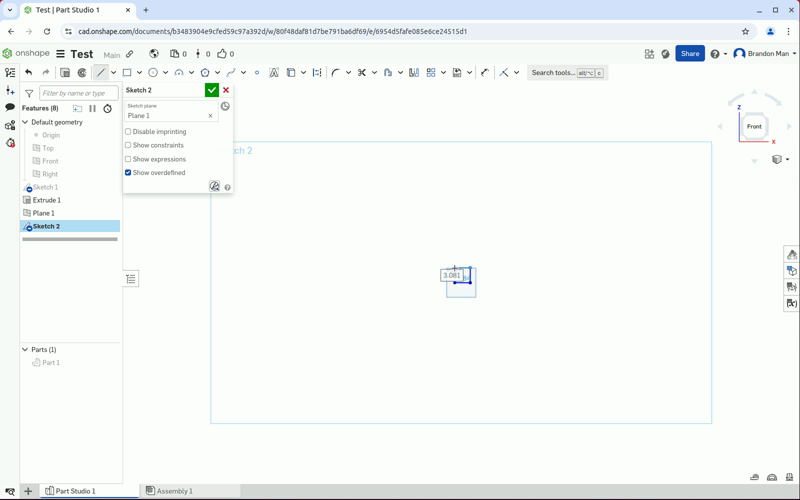
key_up(shift)
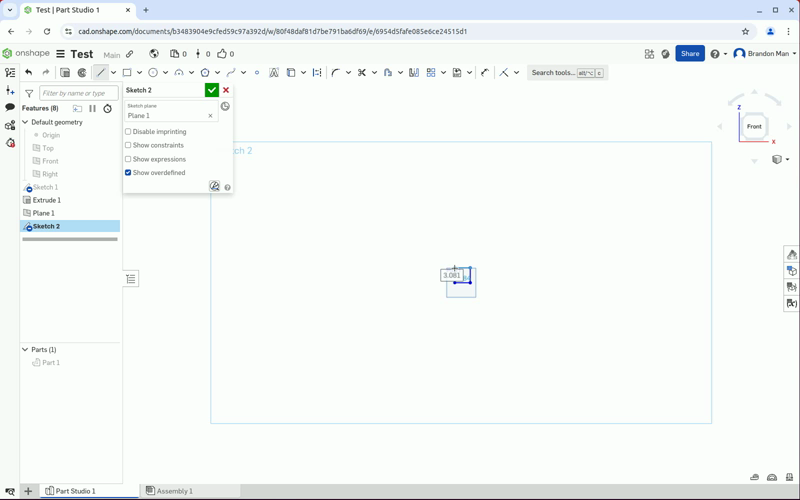
mouse_move(484, 267)
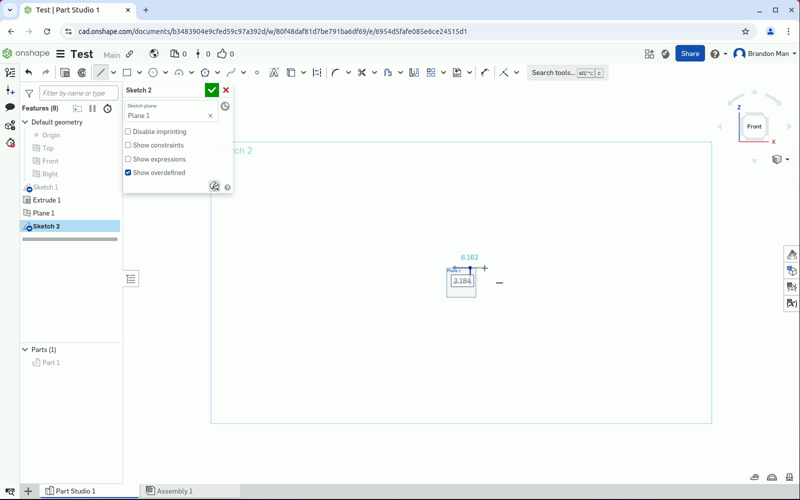
key_down(shift)
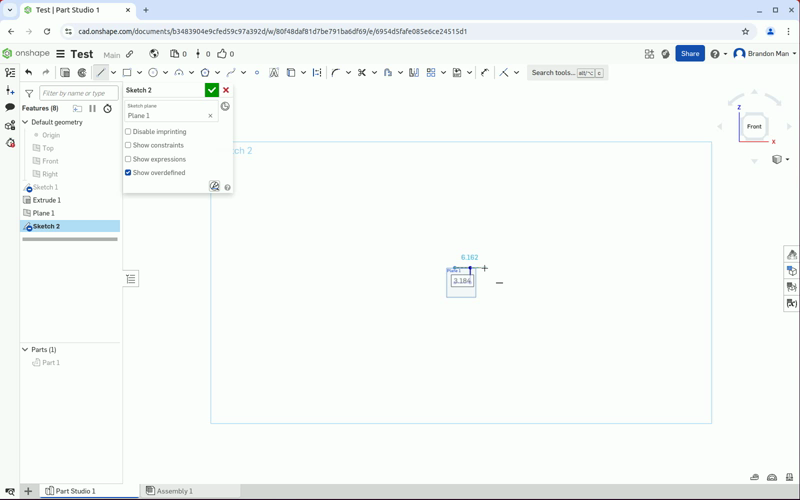
mouse_move(454, 282)
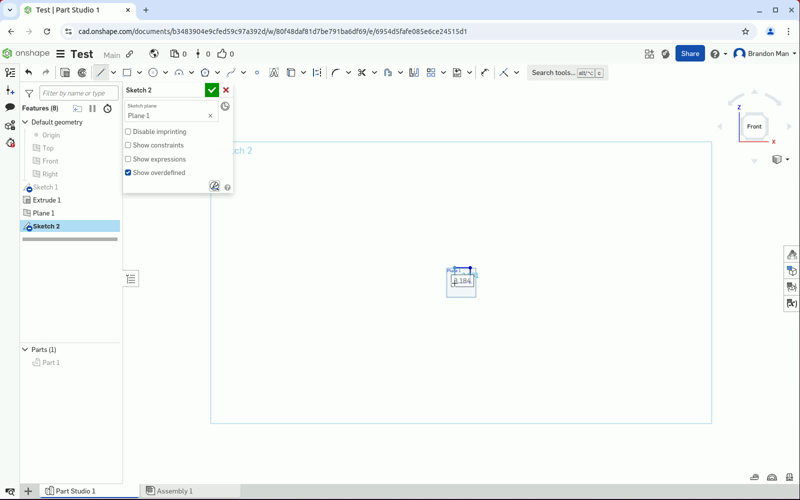
key_up(shift)
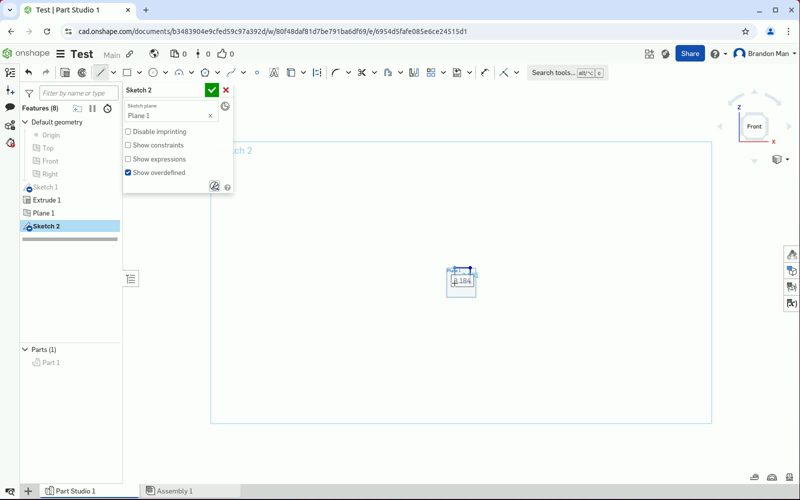
click(454, 282)
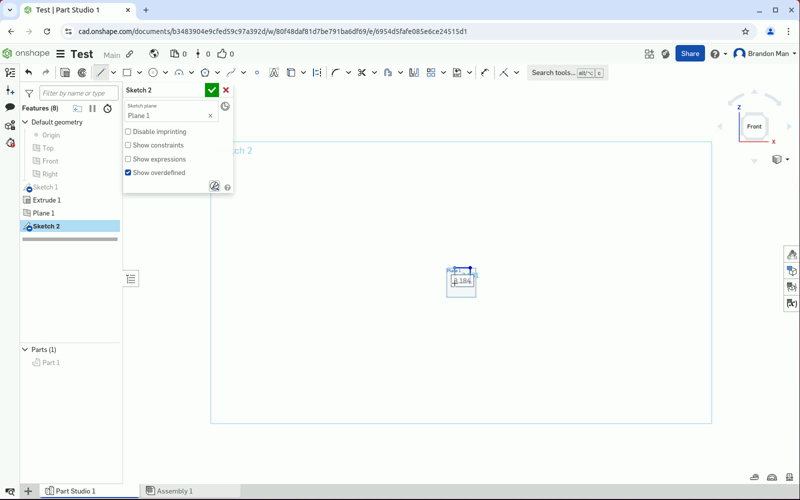
key(esc)
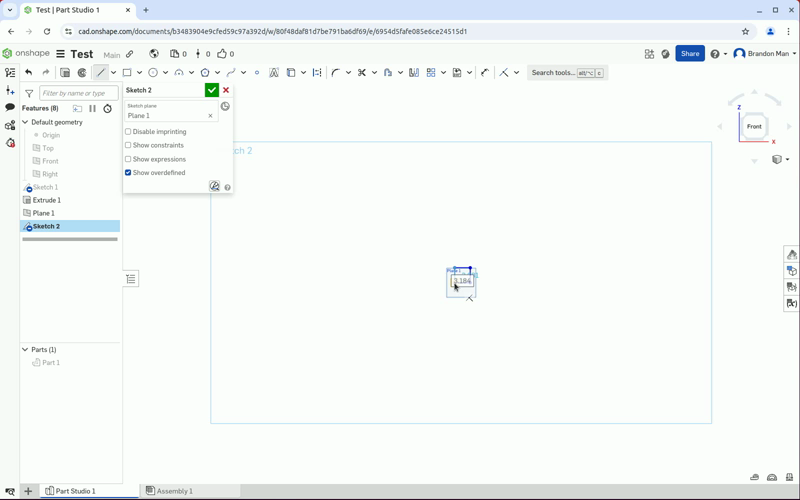
mouse_move(455, 273)
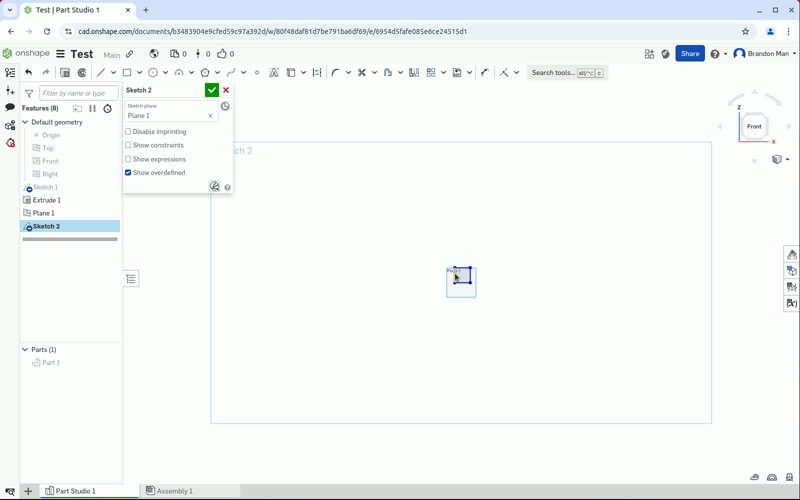
scroll(6)
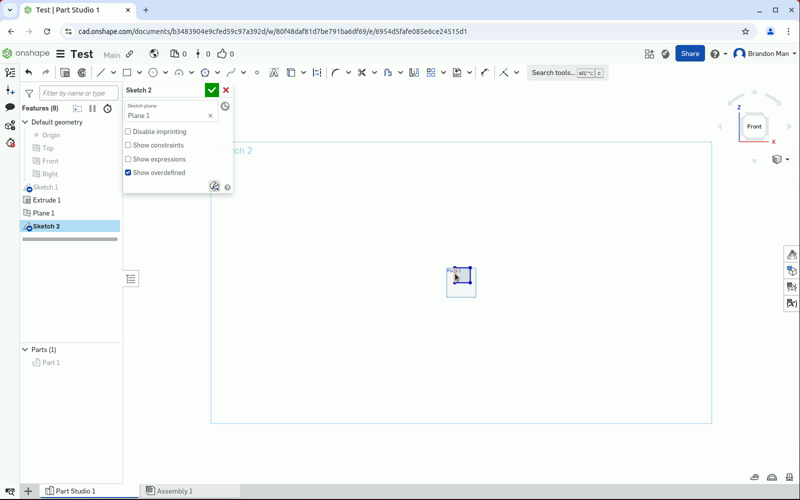
scroll(6)
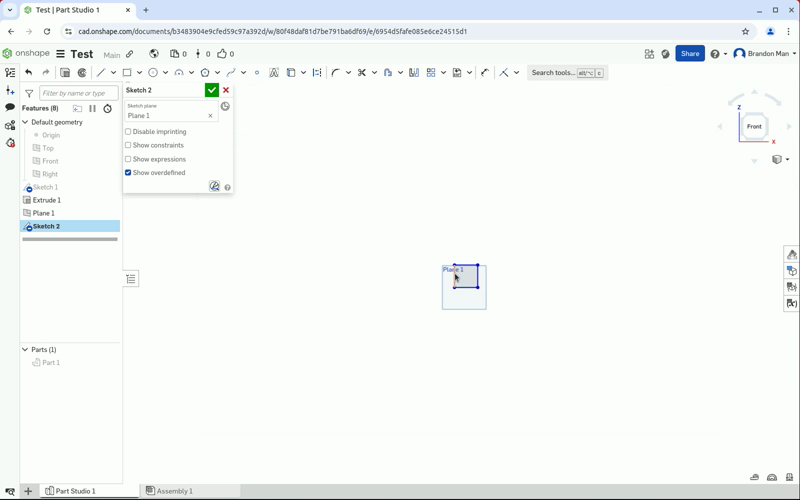
scroll(6)
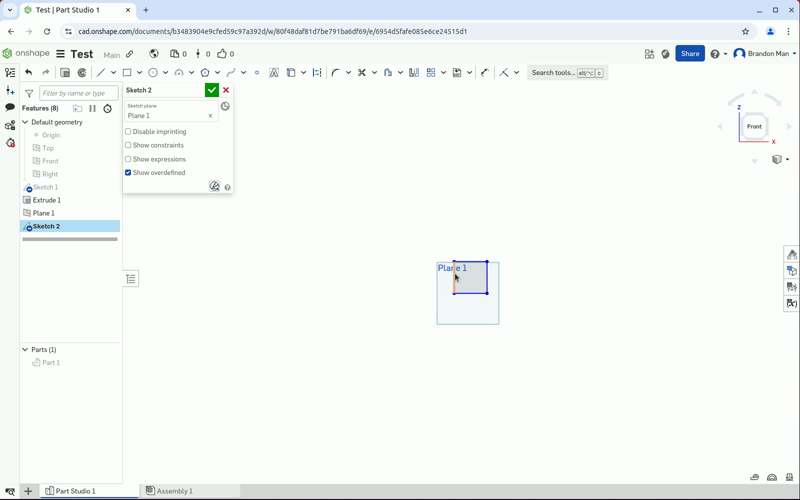
scroll(6)
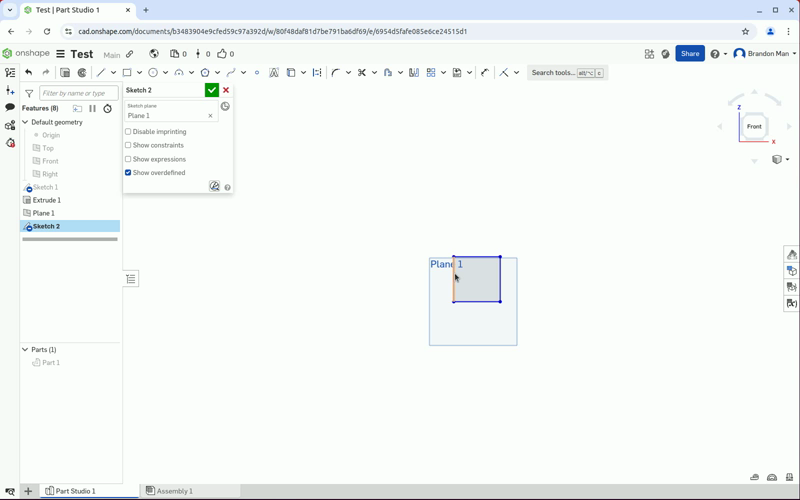
scroll(6)
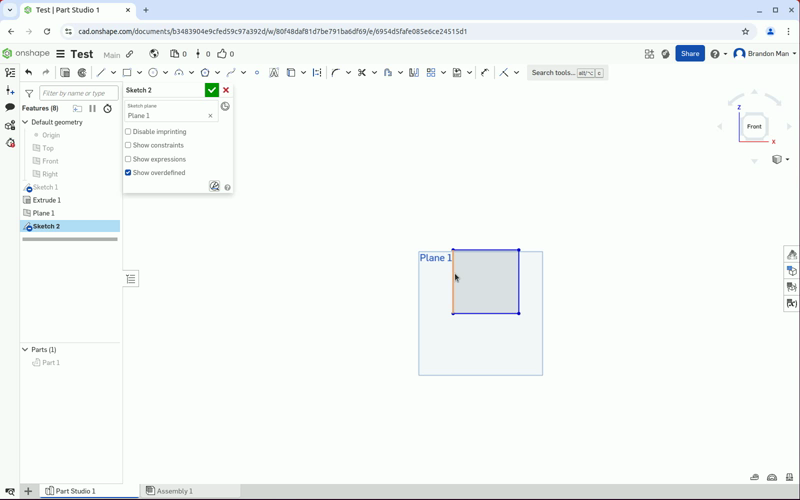
scroll(6)
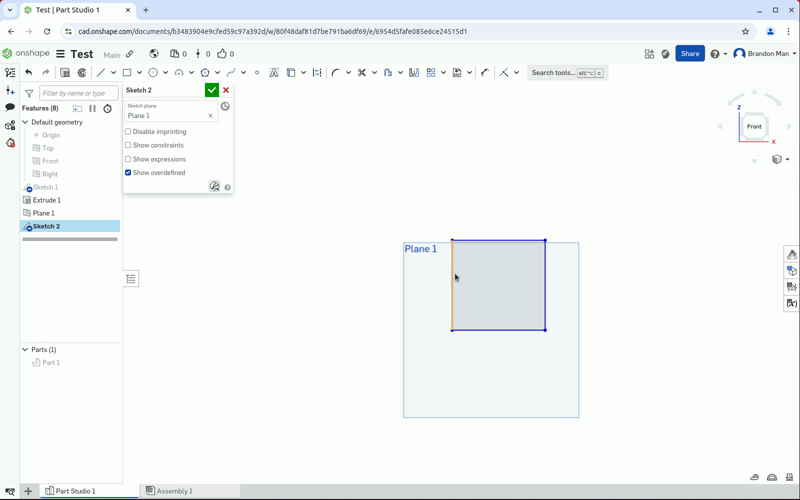
scroll(6)
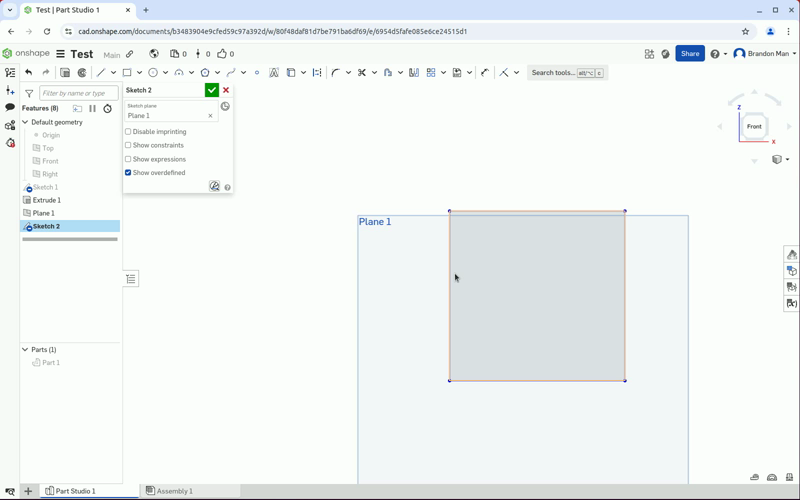
click(455, 273)
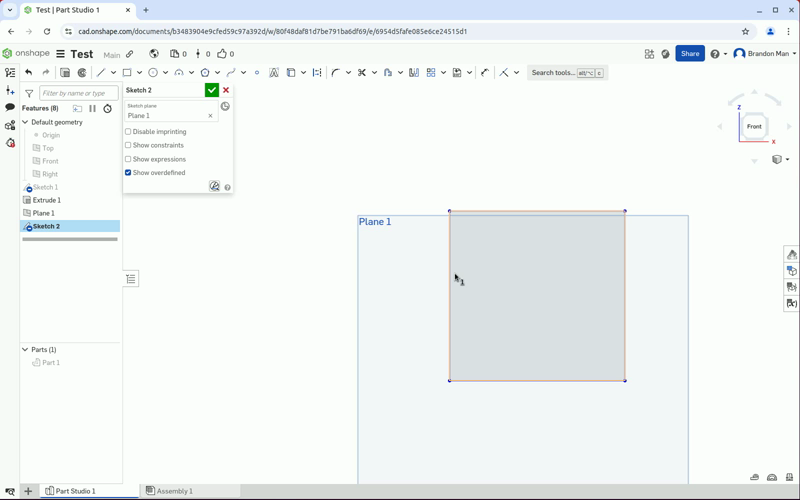
scroll(-6)
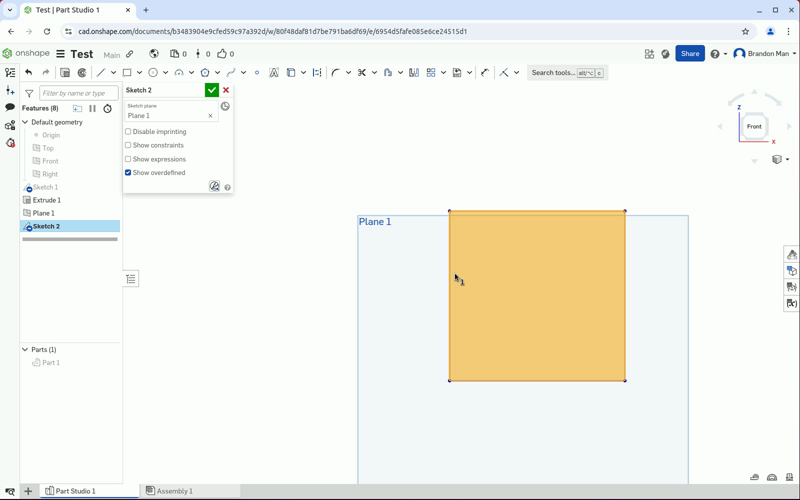
scroll(-6)
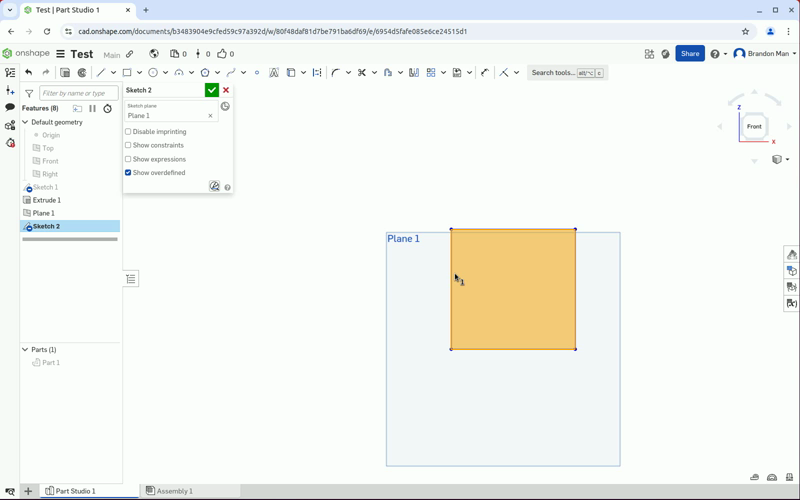
scroll(-6)
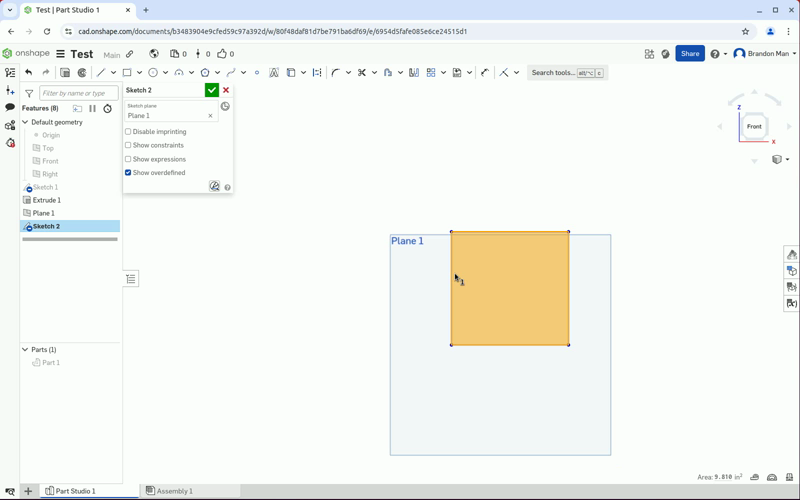
scroll(-6)
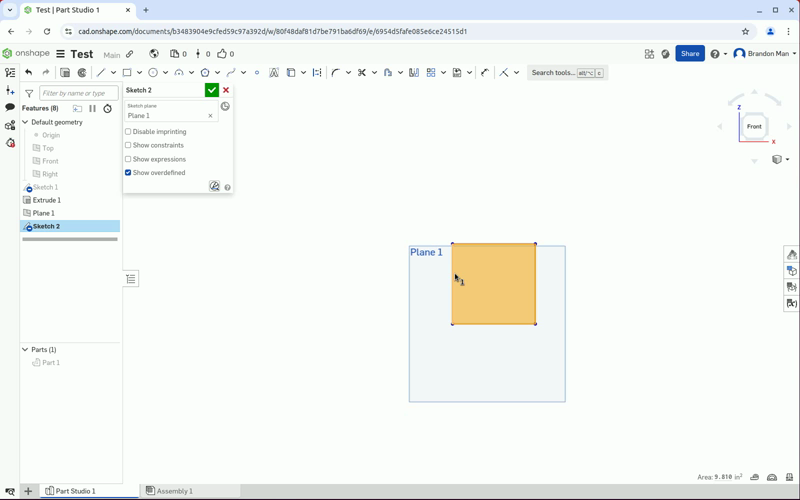
scroll(-6)
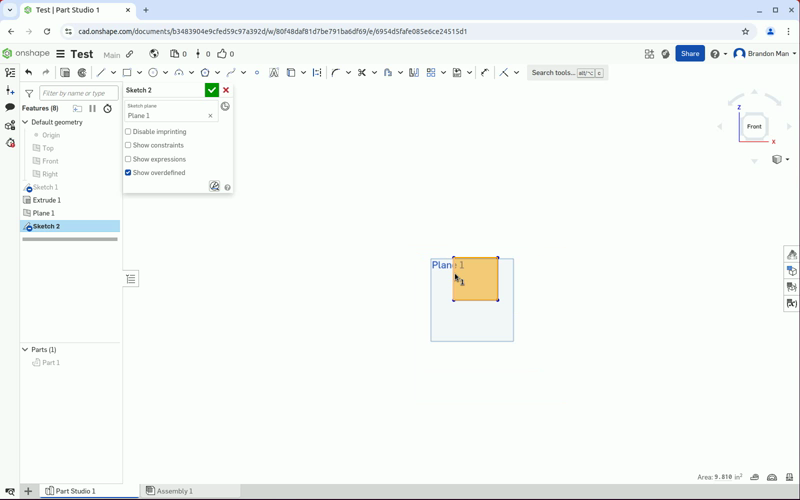
scroll(-6)
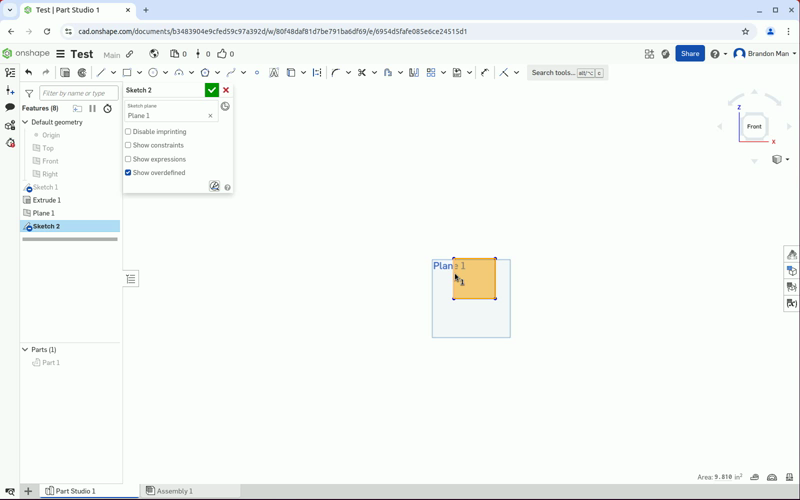
scroll(-6)
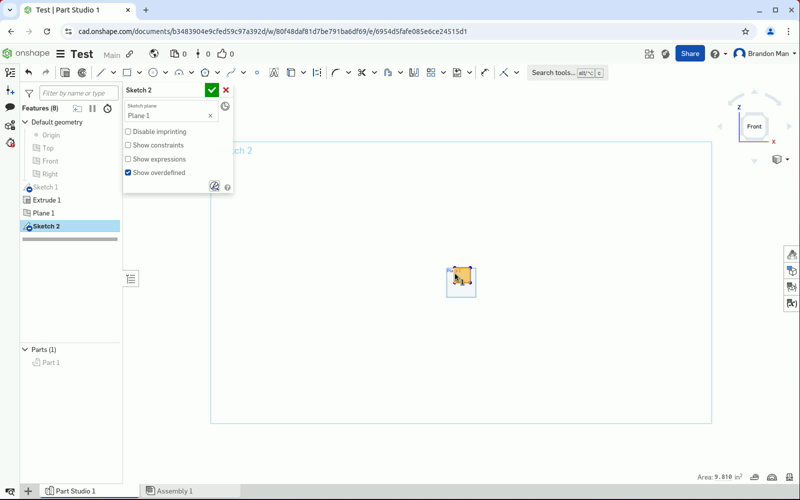
mouse_move(73, 352)
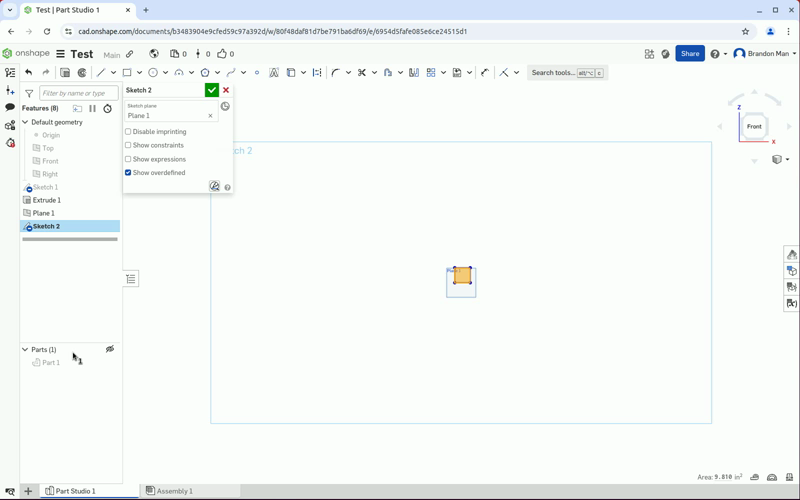
key(shift+y)
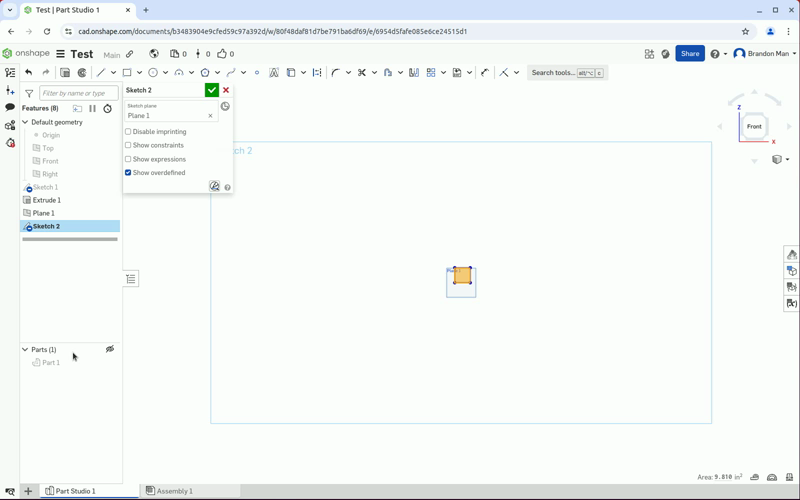
key(shift+e)
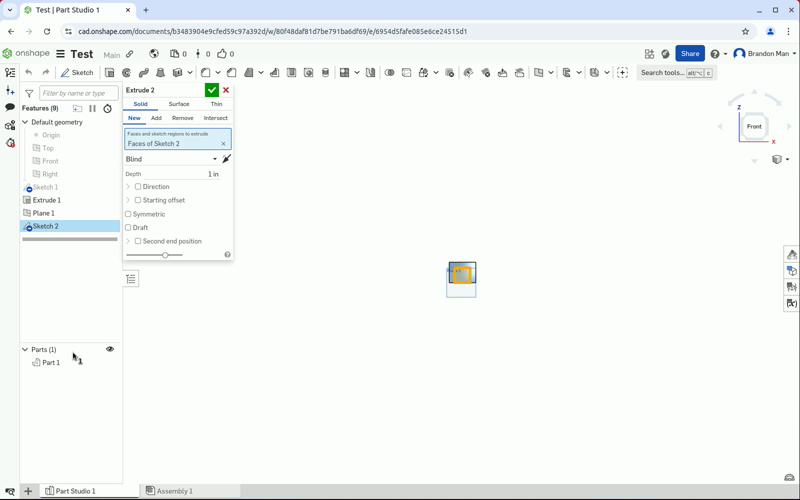
mouse_move(143, 106)
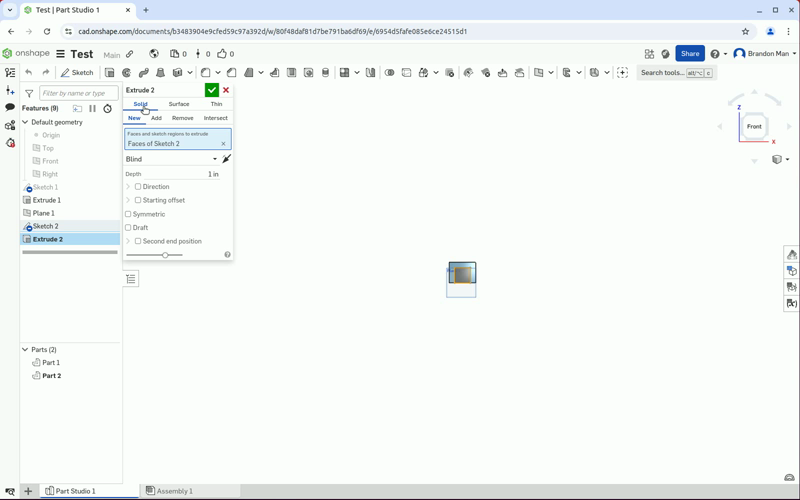
click(143, 106)
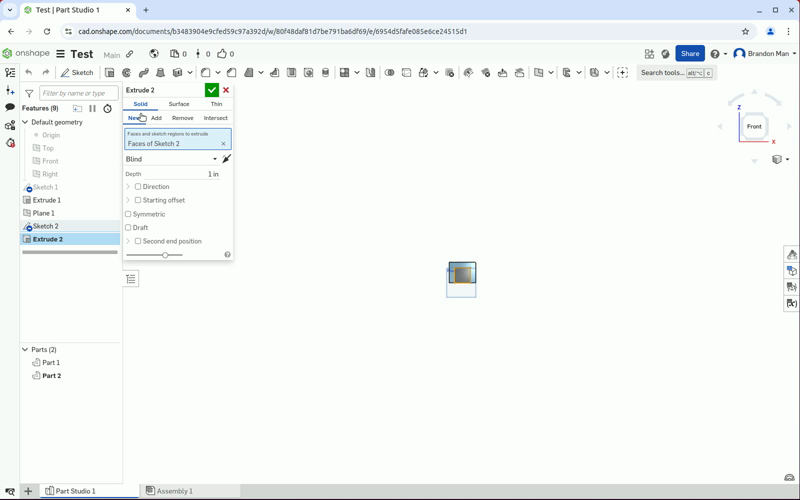
mouse_move(137, 120)
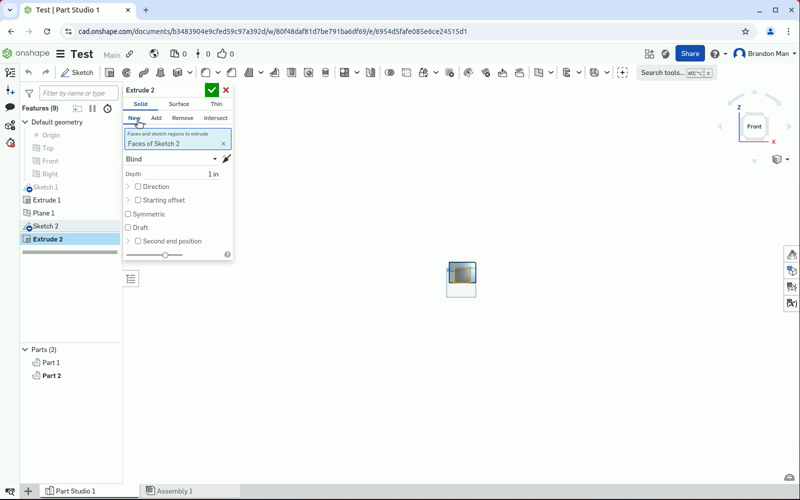
click(137, 120)
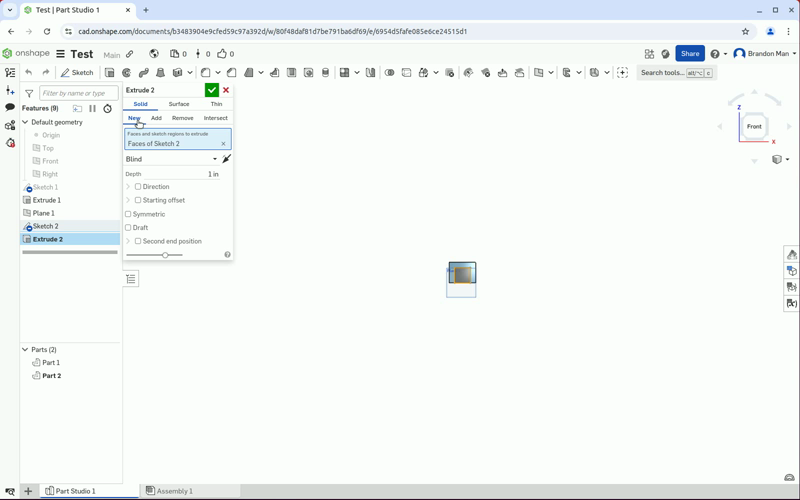
key(tab, 4)
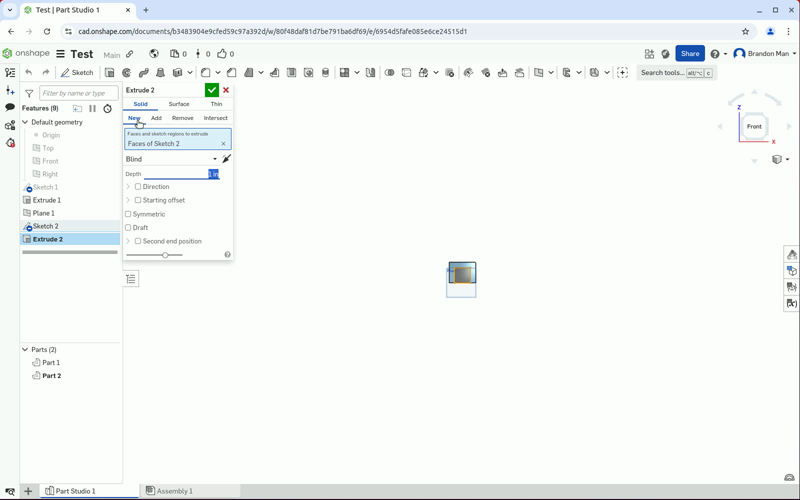
text(2.889)
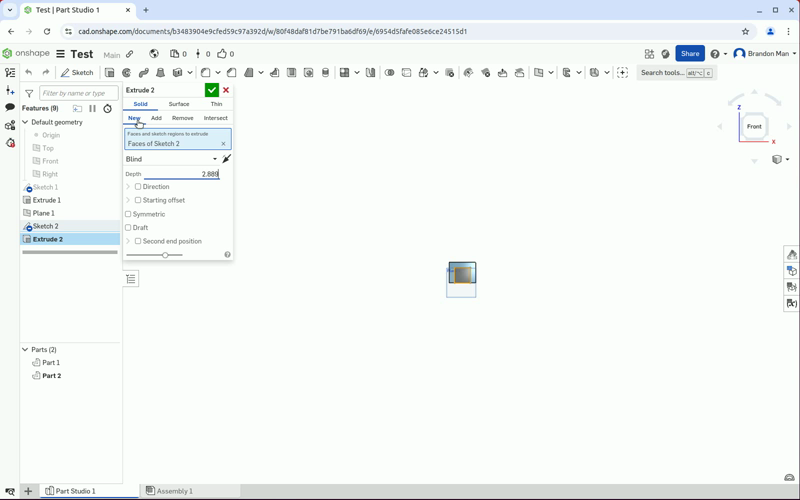
key(enter)
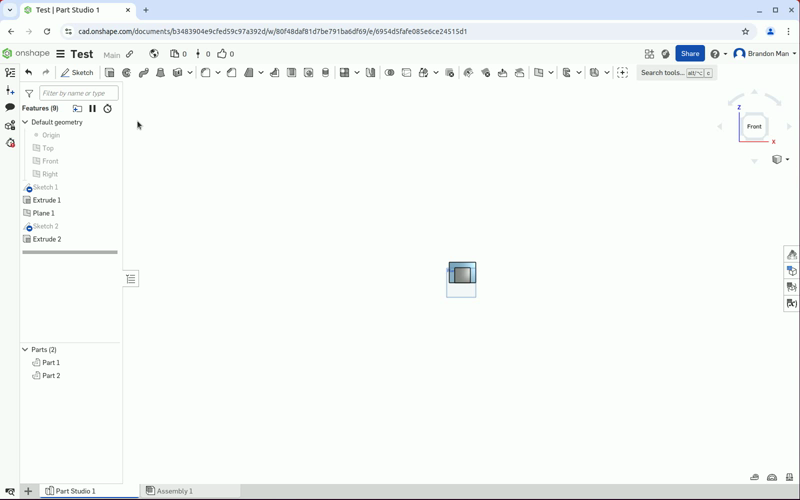
key(shift+h)
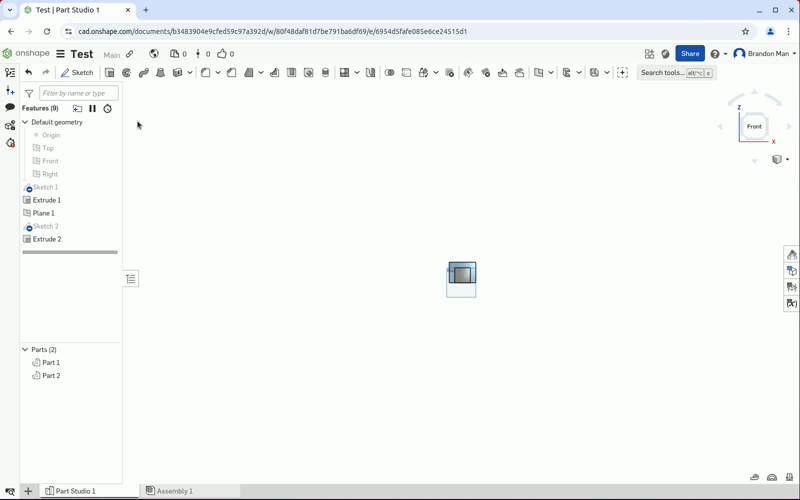
key(shift+h)
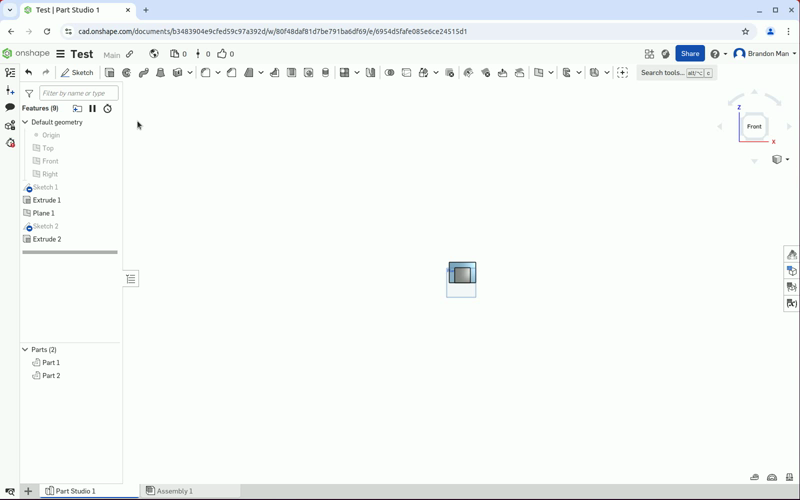
mouse_move(73, 189)
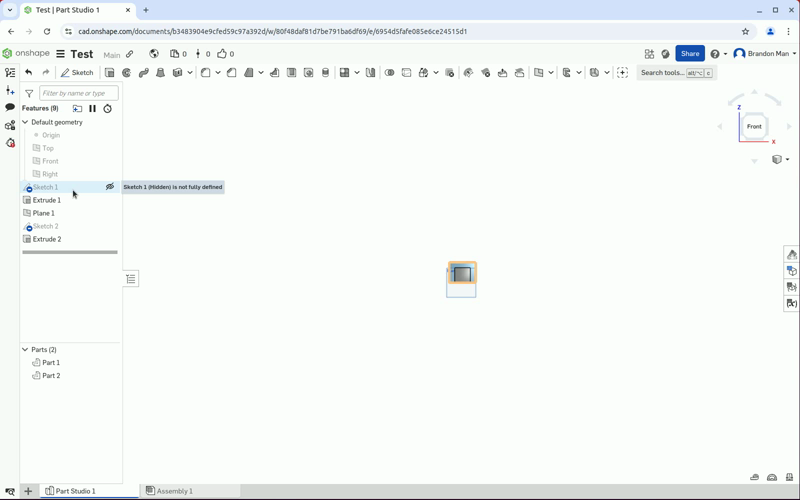
click(73, 189)
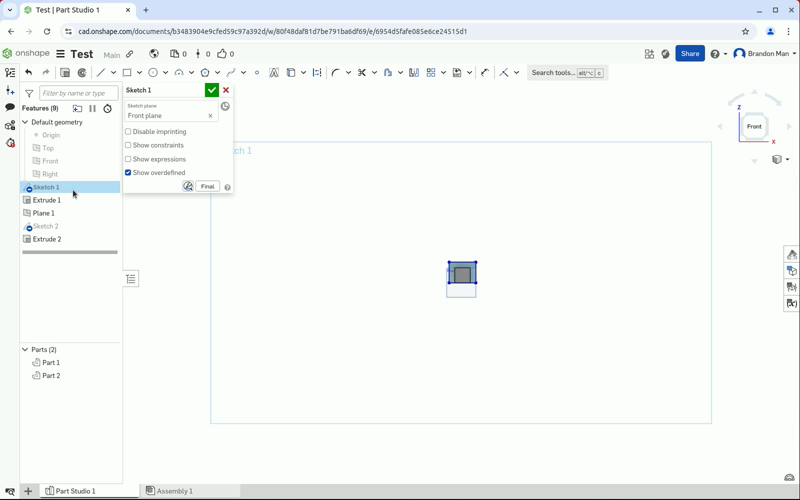
mouse_move(229, 92)
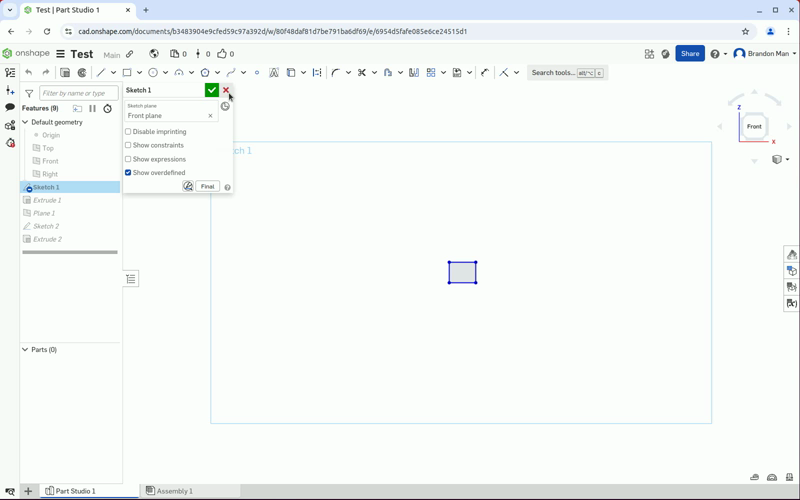
click(229, 92)
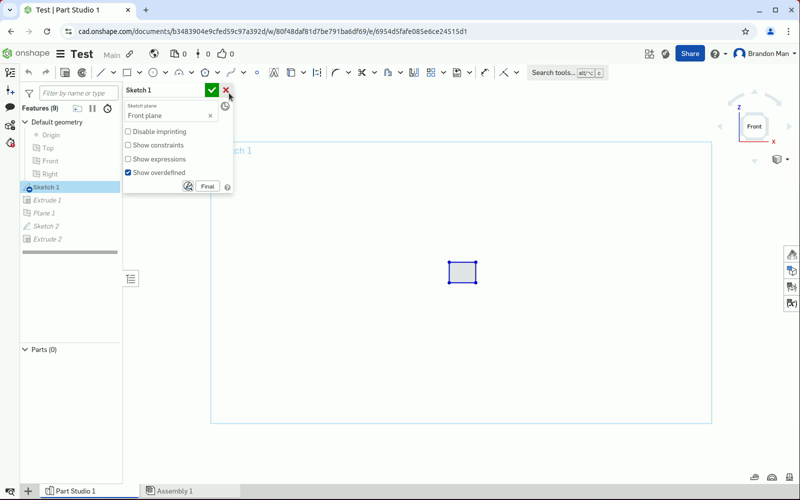
key(shift+s)
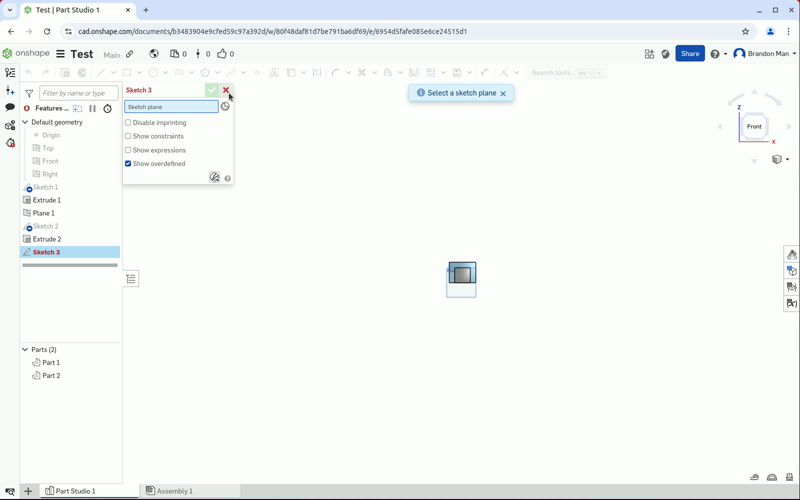
mouse_move(73, 163)
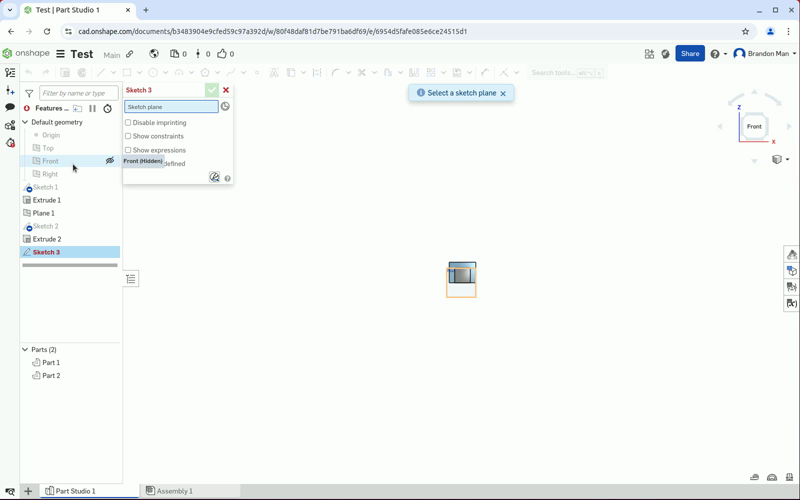
click(73, 163)
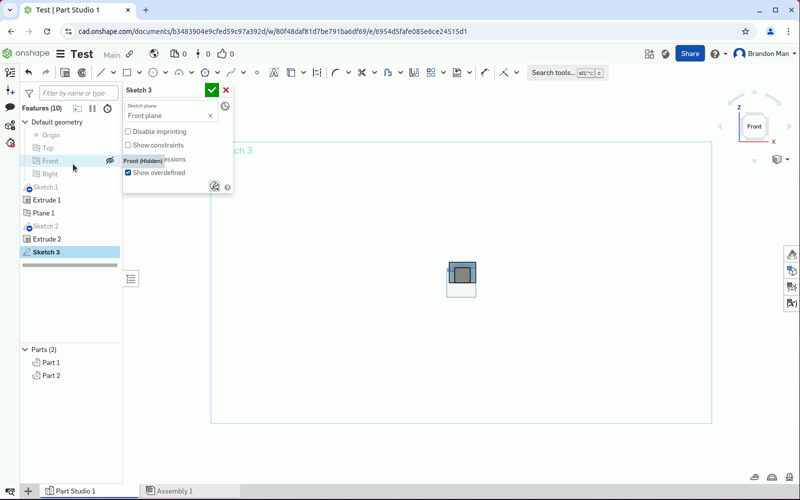
mouse_move(73, 352)
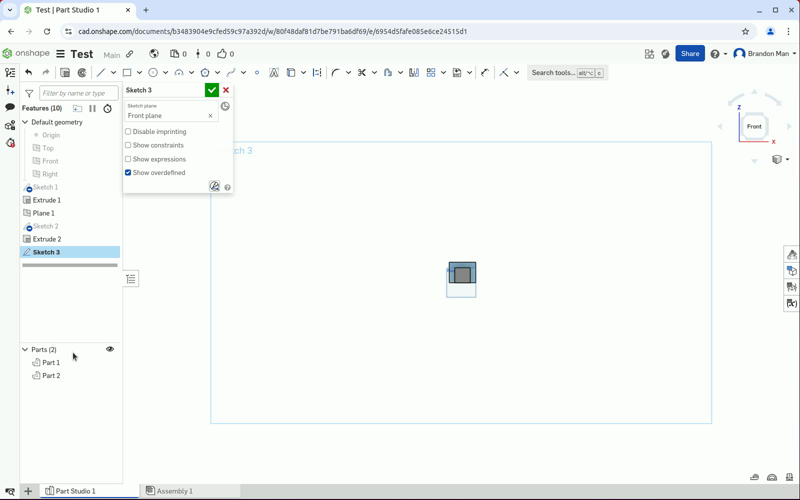
key(y)
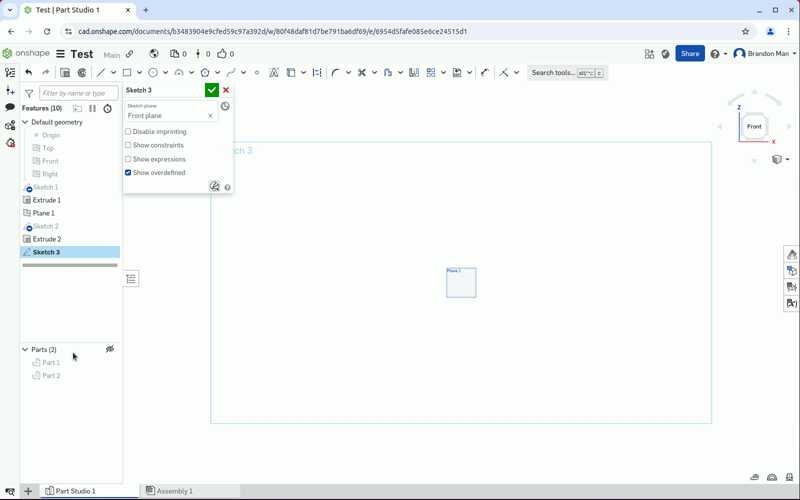
key(l)
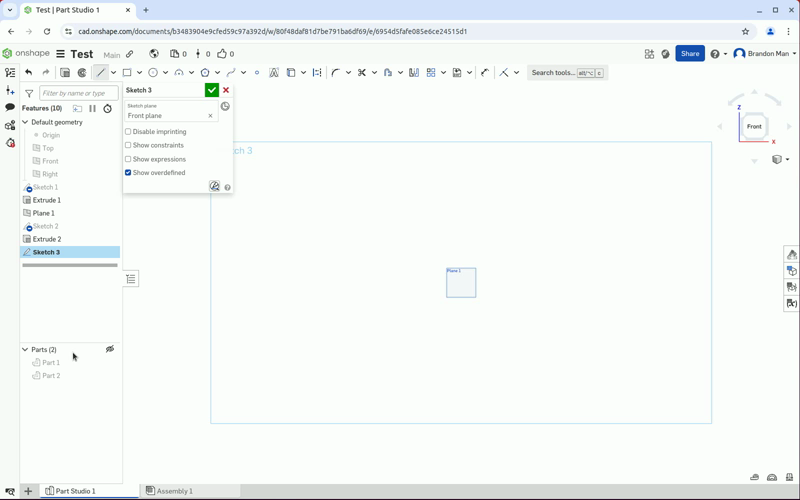
key_down(shift)
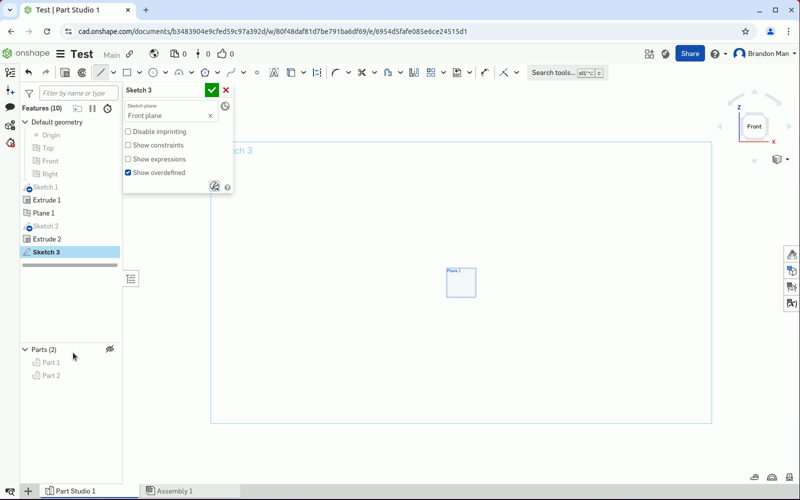
mouse_move(454, 282)
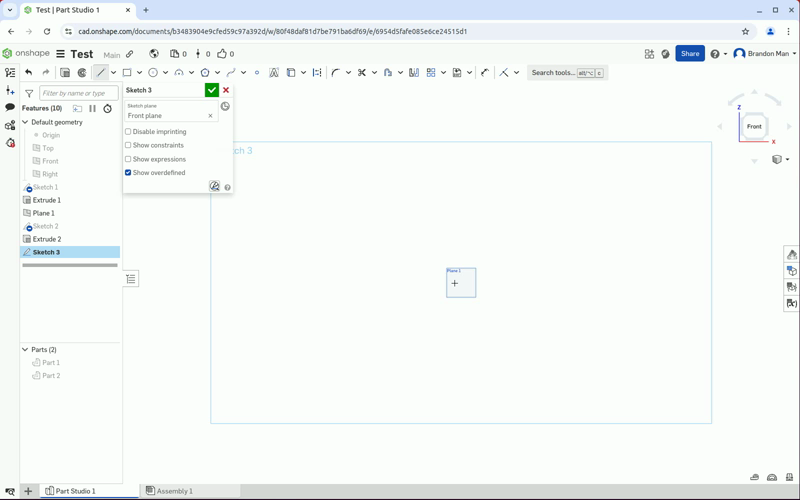
click(454, 282)
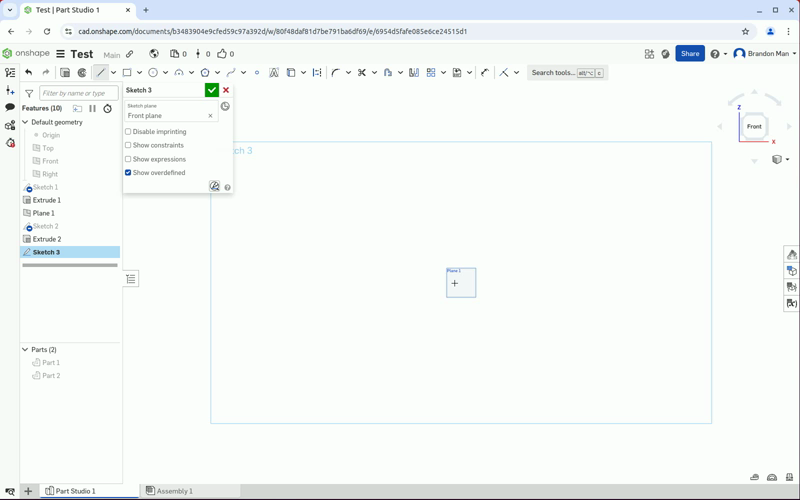
key_up(shift)
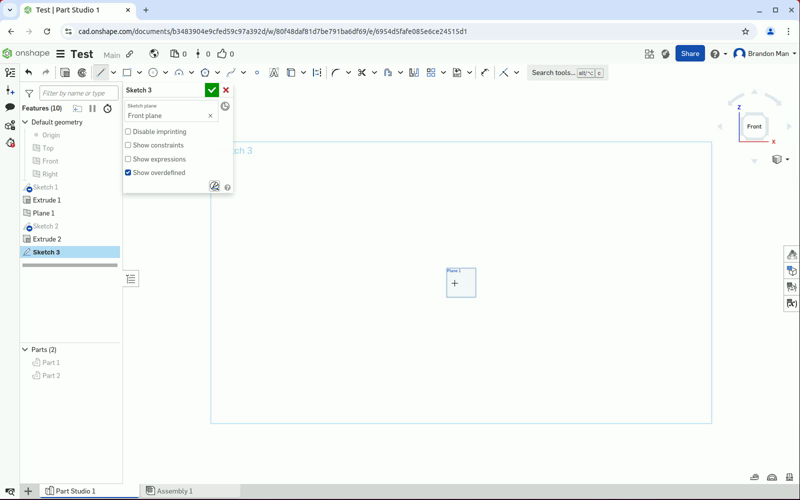
key_down(shift)
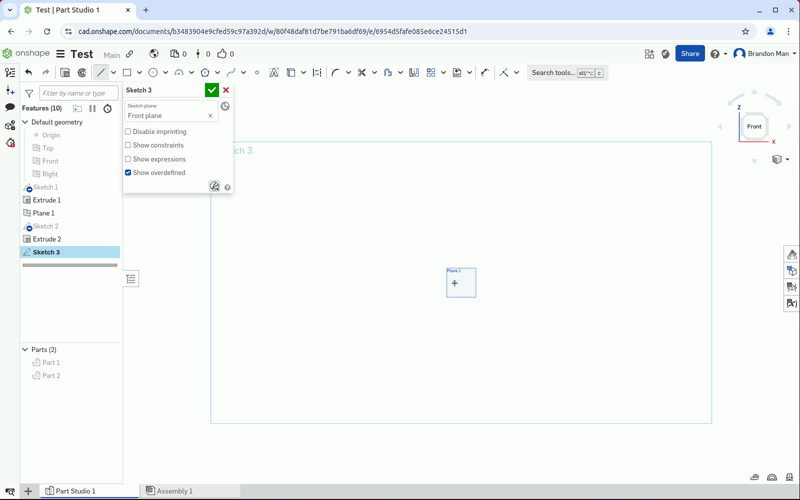
mouse_move(484, 282)
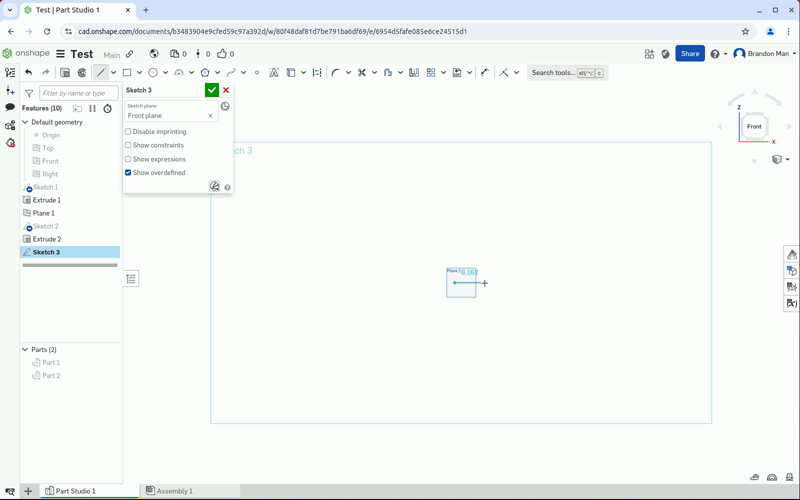
mouse_move(470, 282)
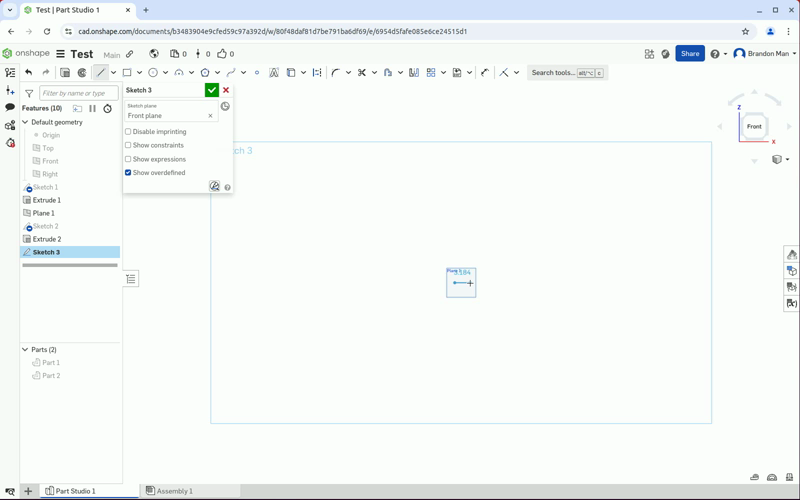
click(470, 282)
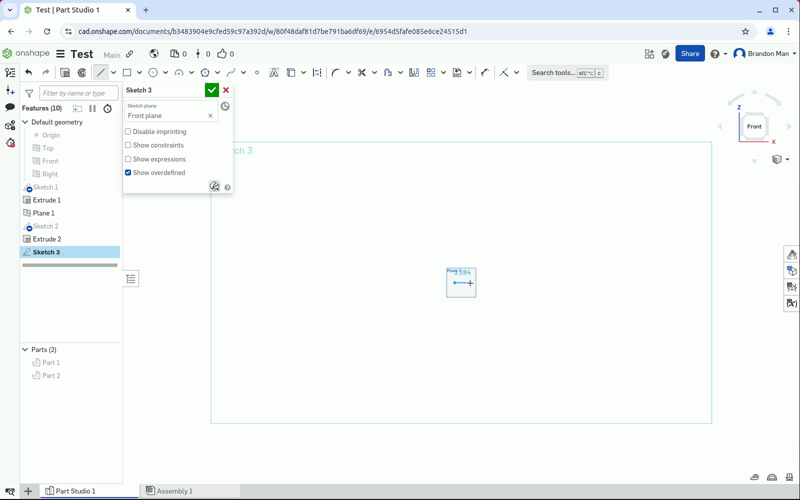
key_up(shift)
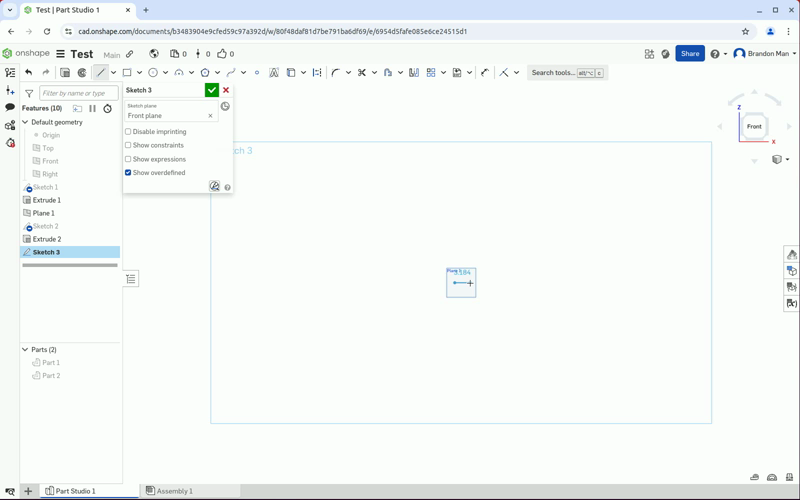
key_down(shift)
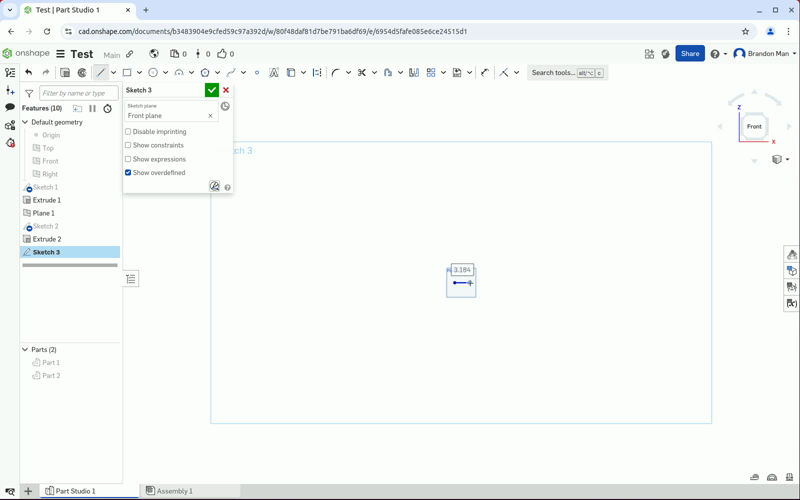
mouse_move(500, 282)
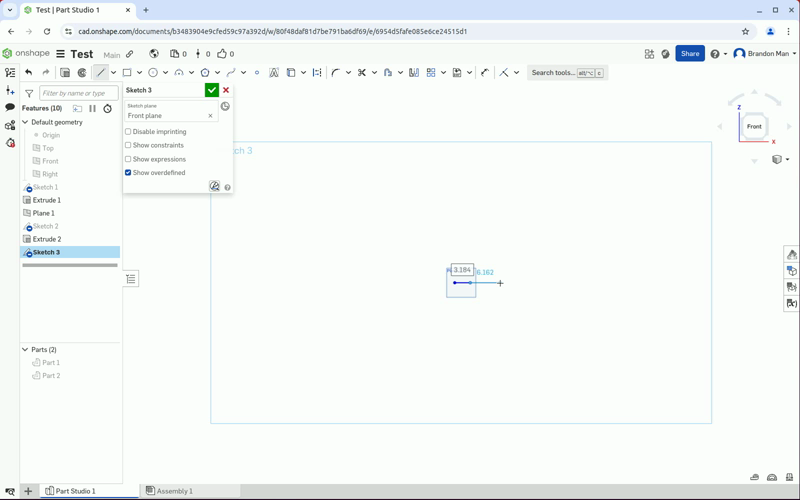
mouse_move(470, 267)
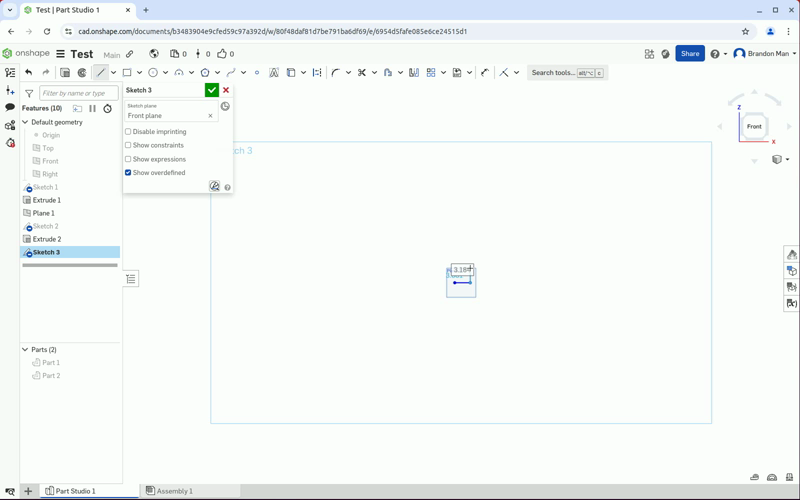
click(470, 267)
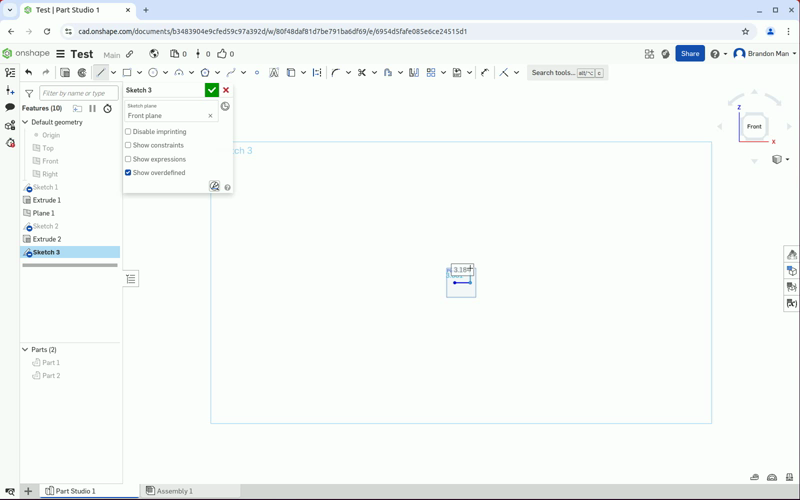
key_up(shift)
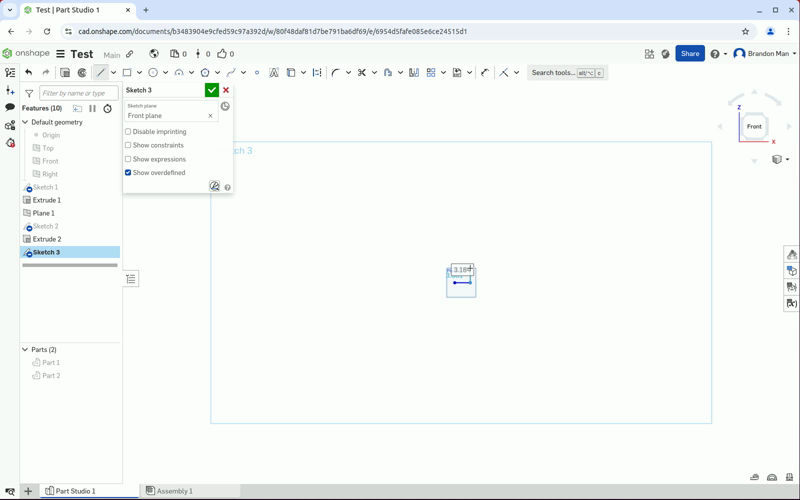
key_down(shift)
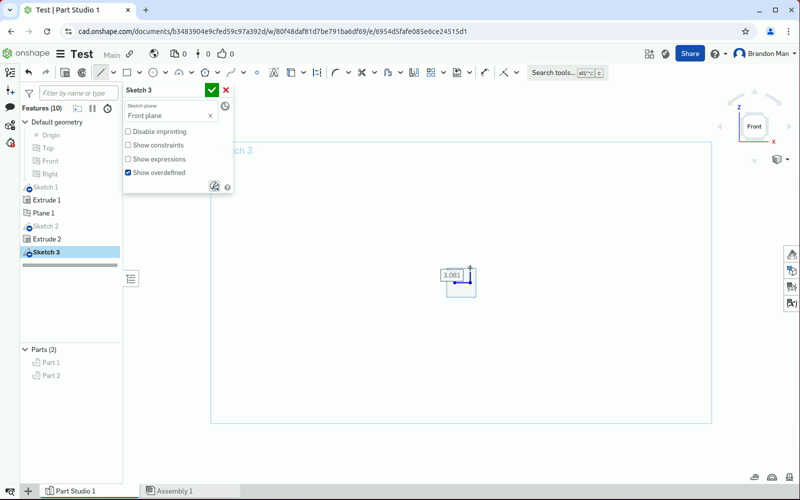
mouse_move(500, 267)
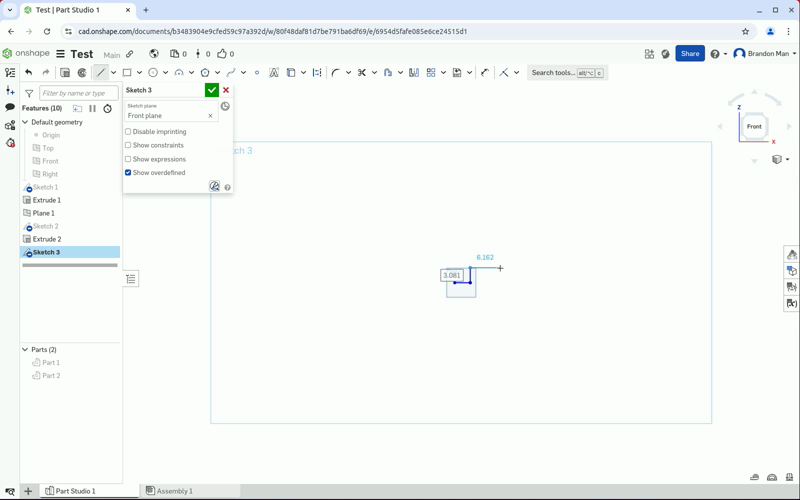
mouse_move(454, 267)
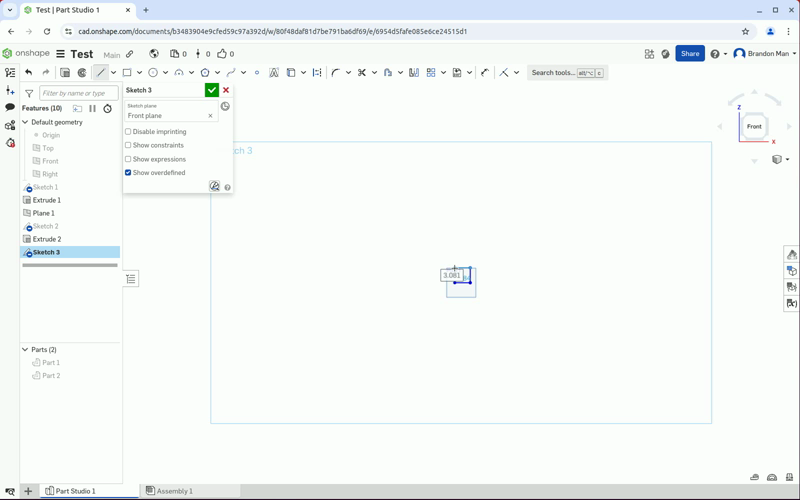
click(454, 267)
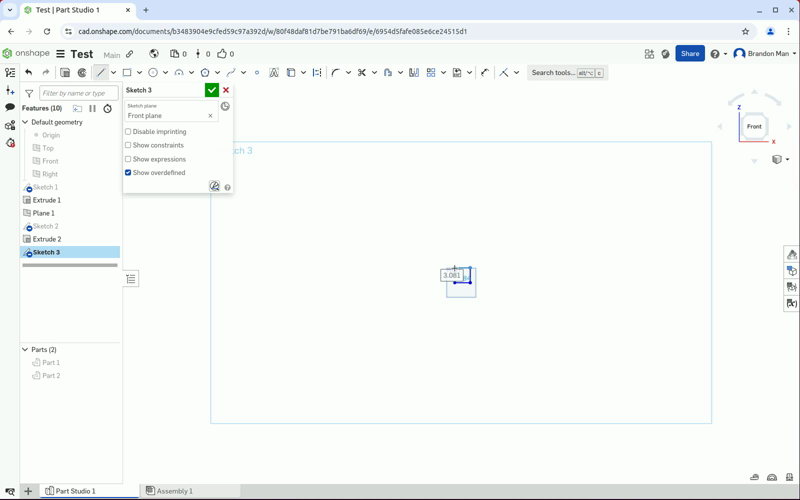
key_up(shift)
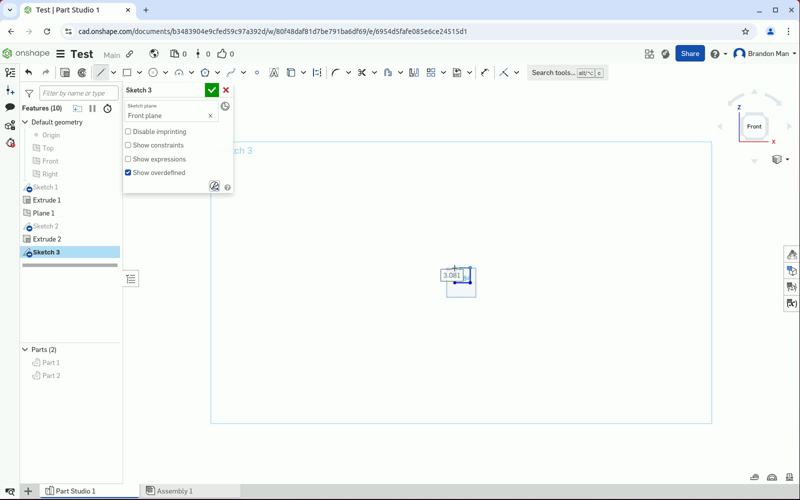
mouse_move(484, 267)
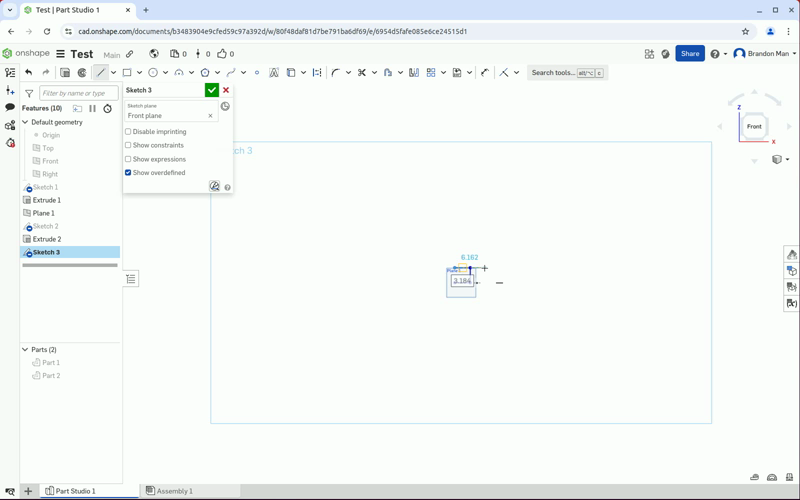
key_down(shift)
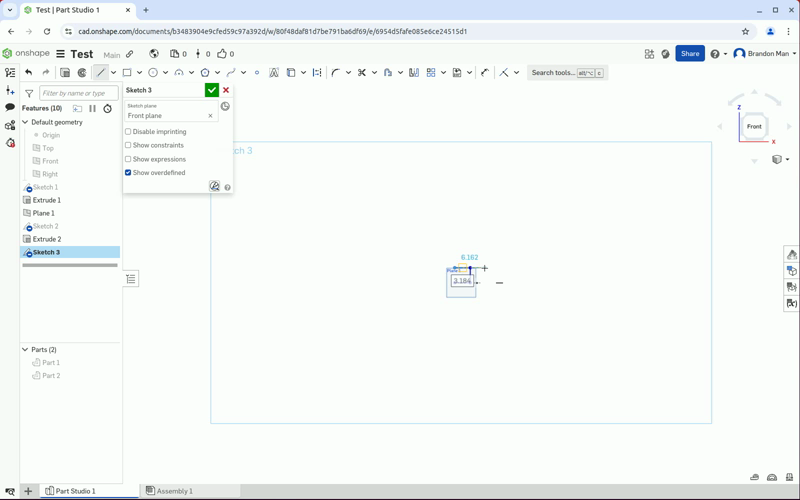
mouse_move(454, 282)
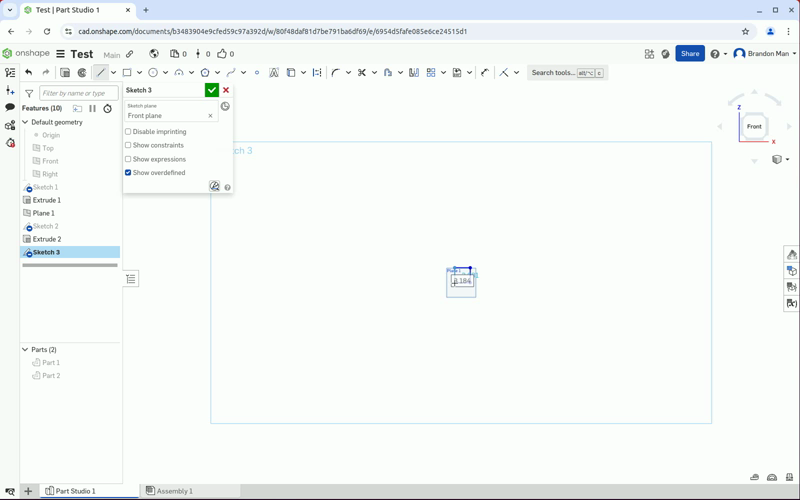
key_up(shift)
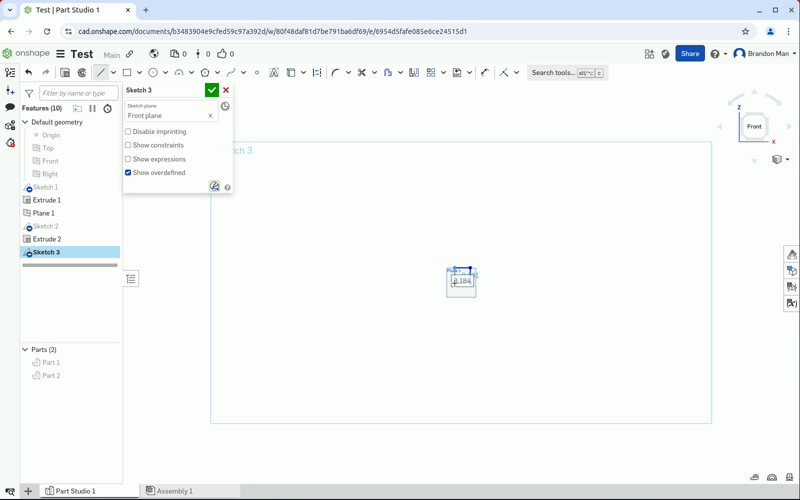
click(454, 282)
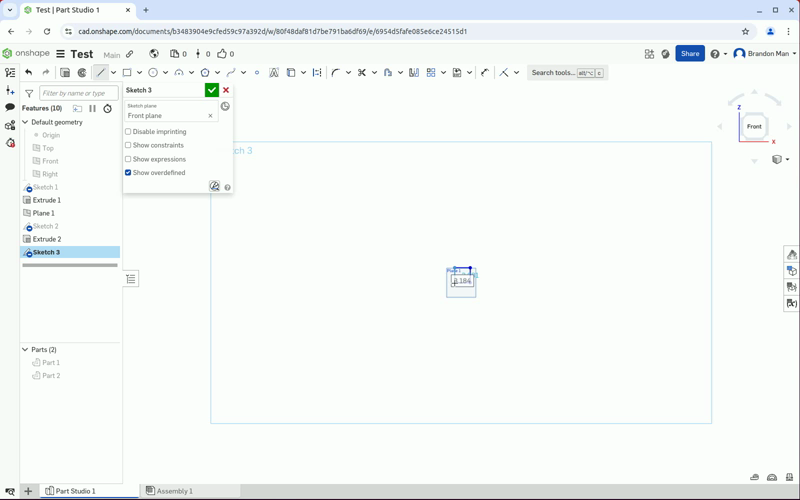
key(esc)
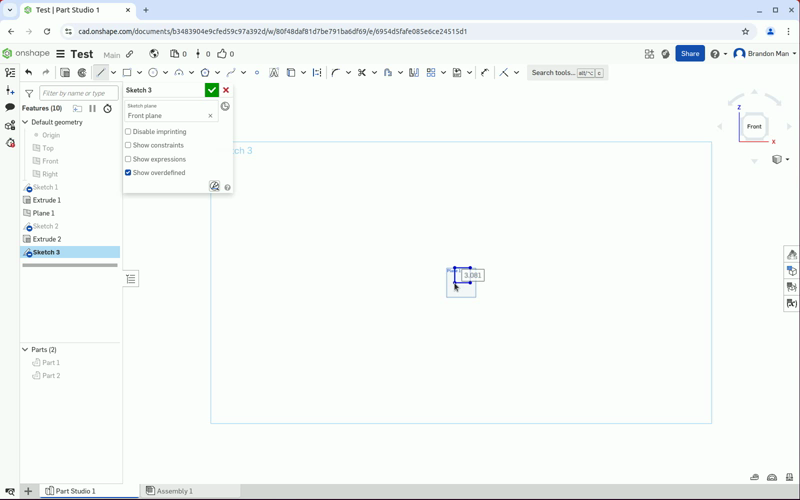
mouse_move(460, 270)
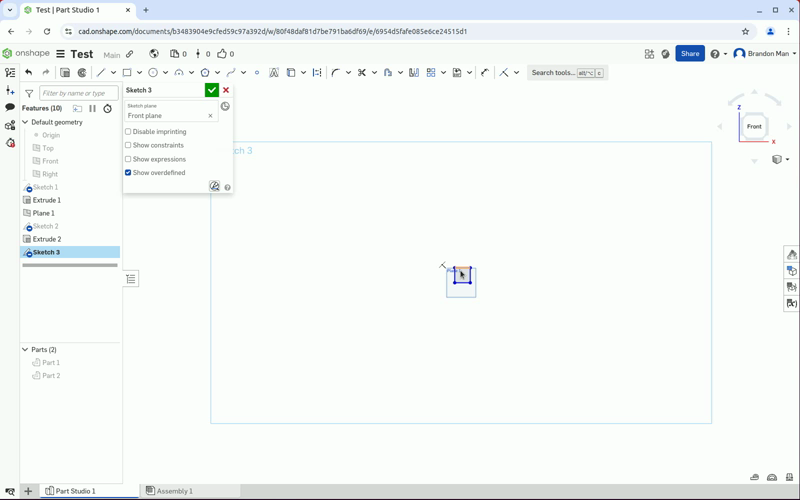
scroll(6)
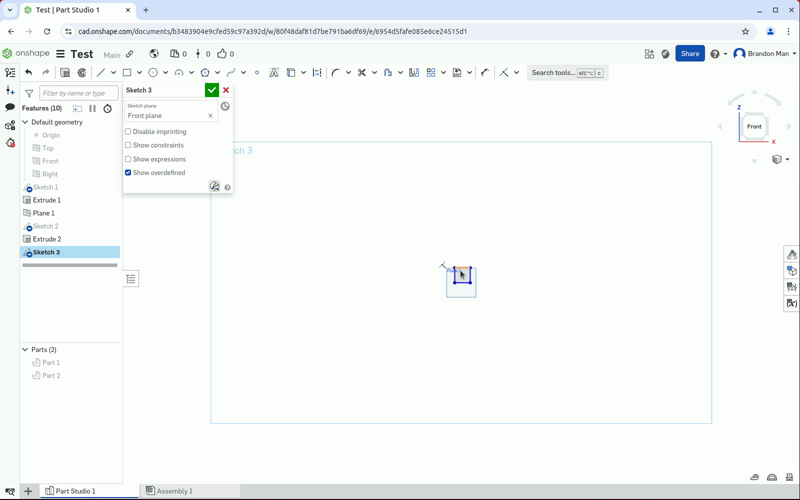
scroll(6)
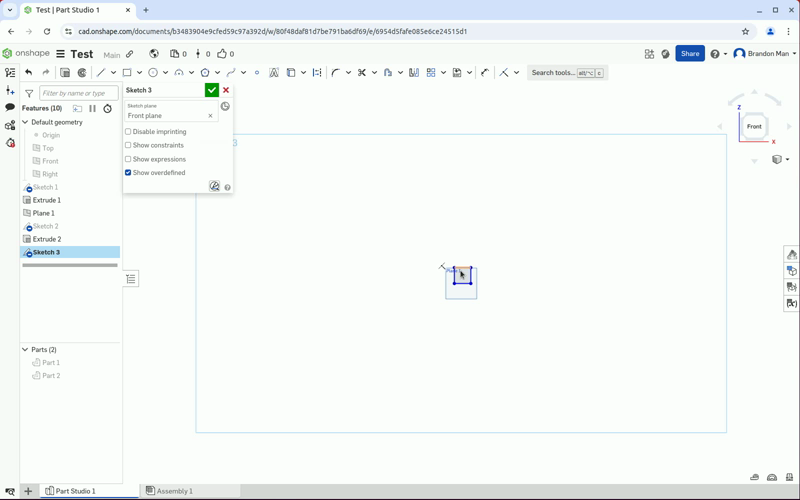
scroll(6)
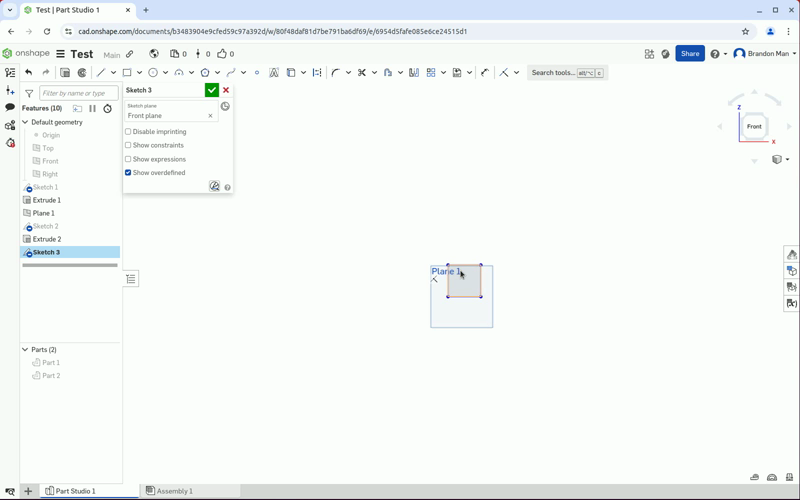
scroll(6)
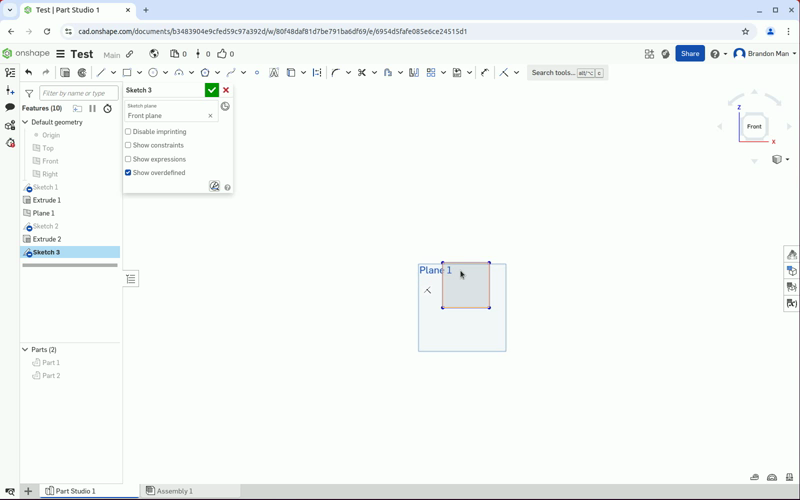
scroll(6)
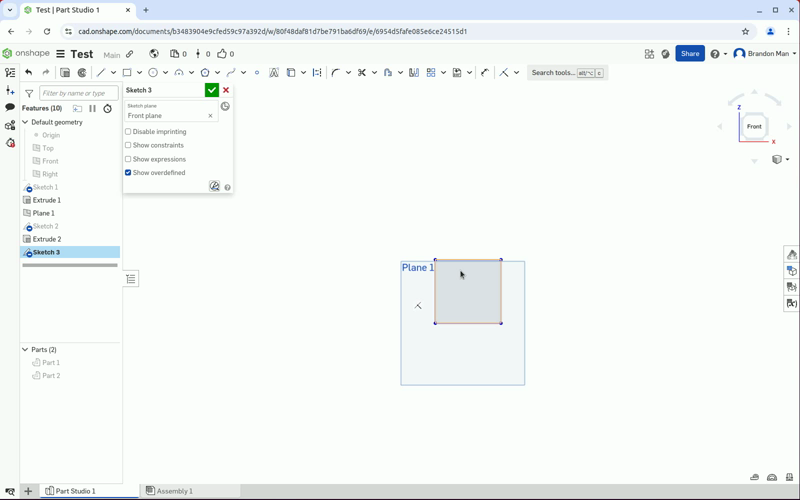
scroll(6)
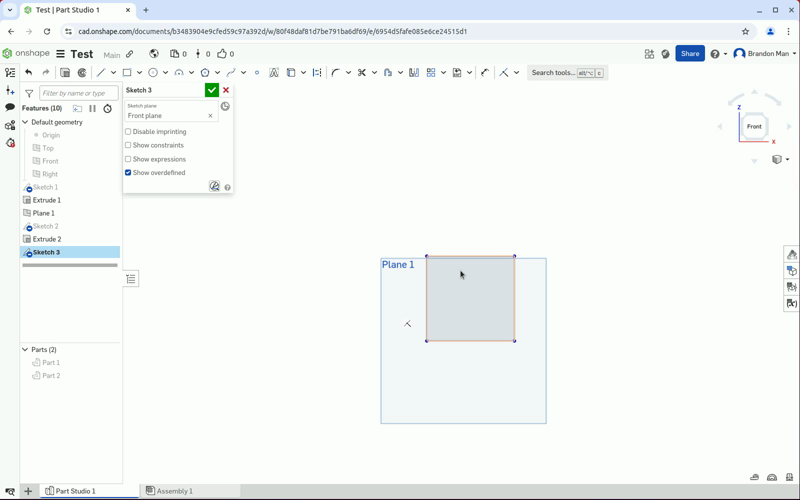
scroll(6)
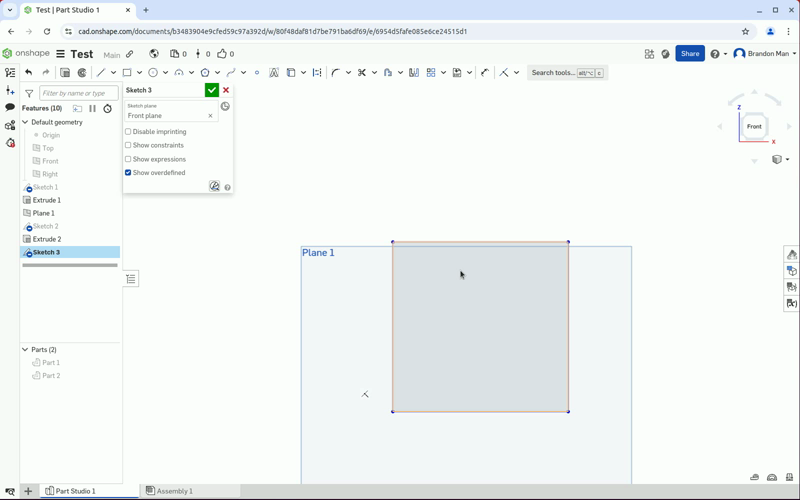
click(460, 270)
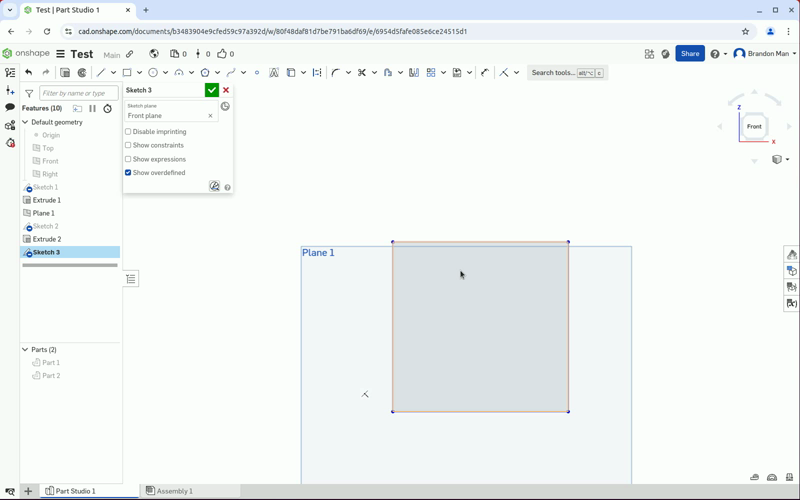
scroll(-6)
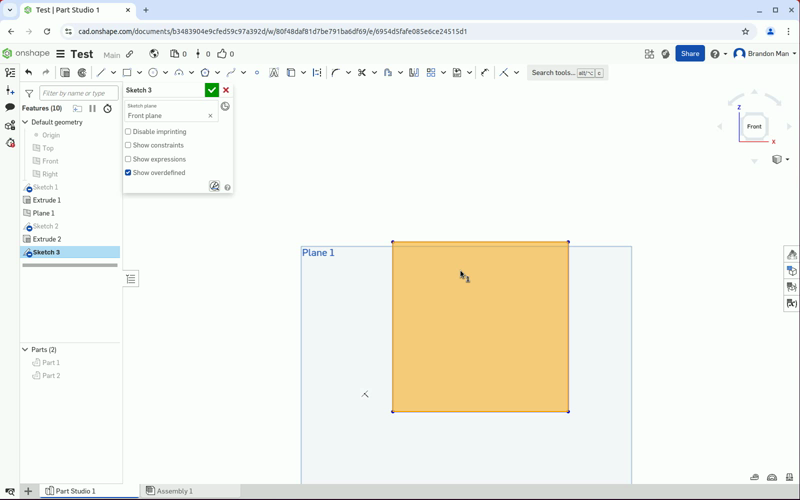
scroll(-6)
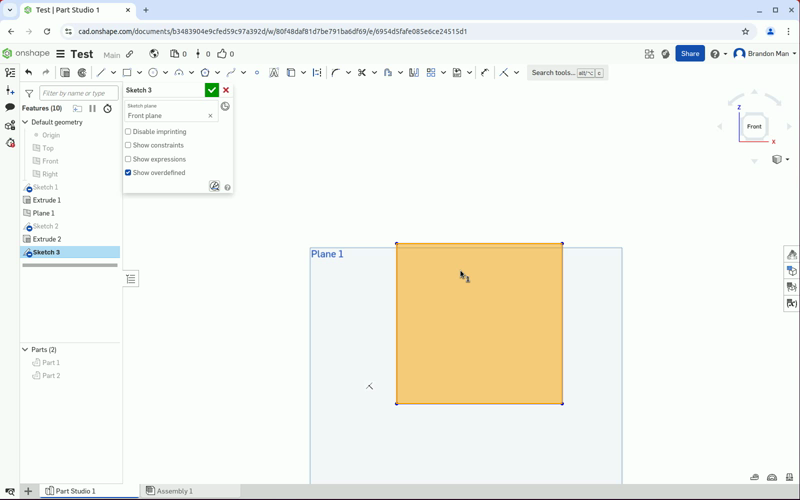
scroll(-6)
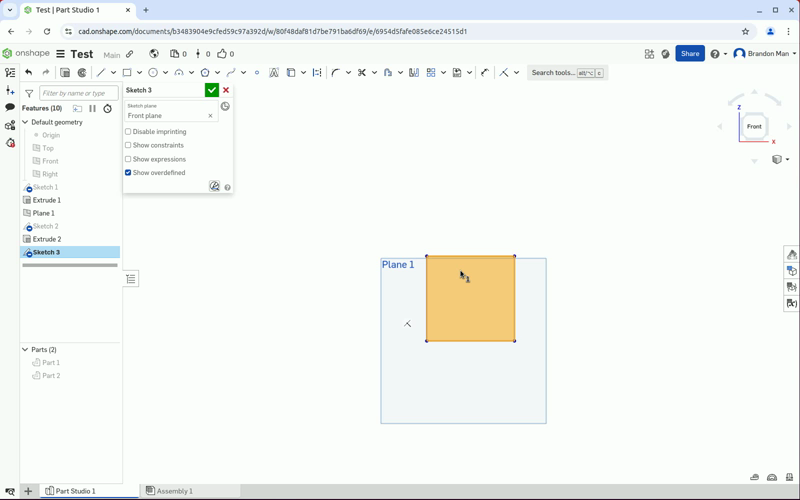
scroll(-6)
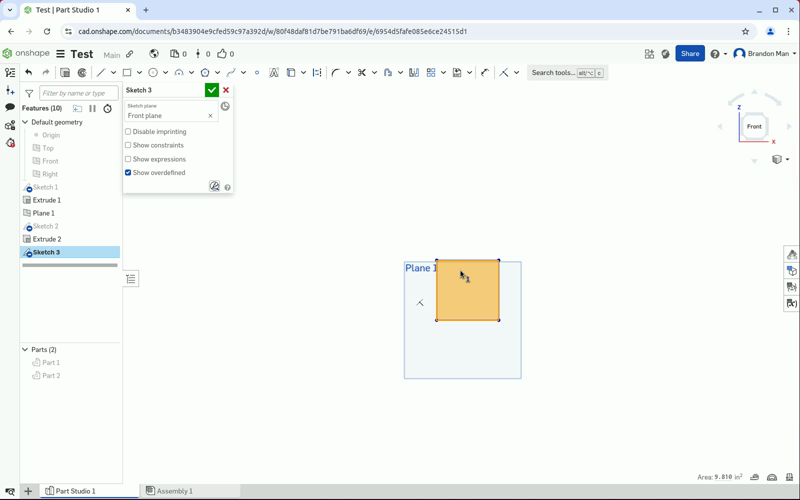
scroll(-6)
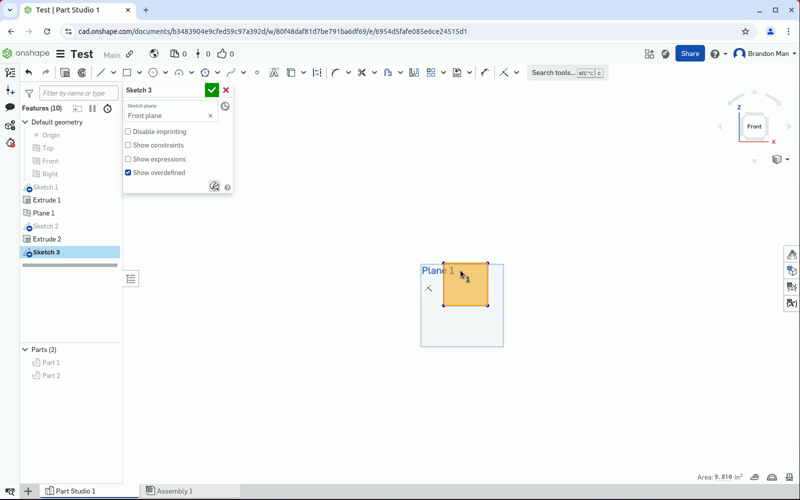
scroll(-6)
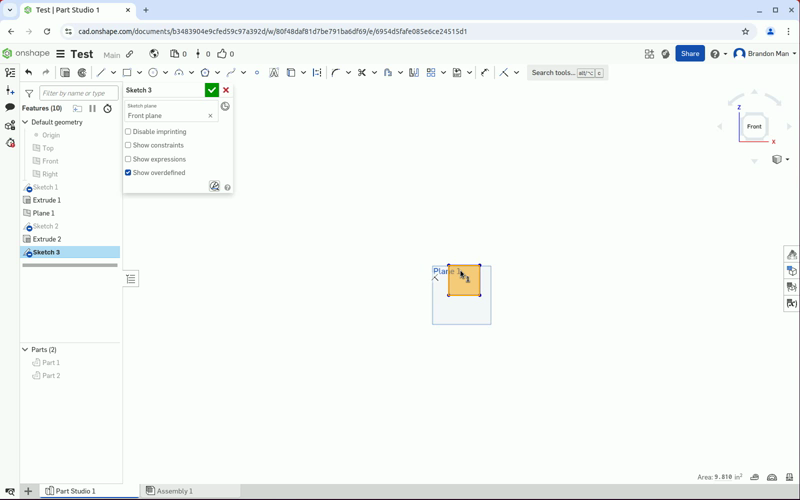
scroll(-6)
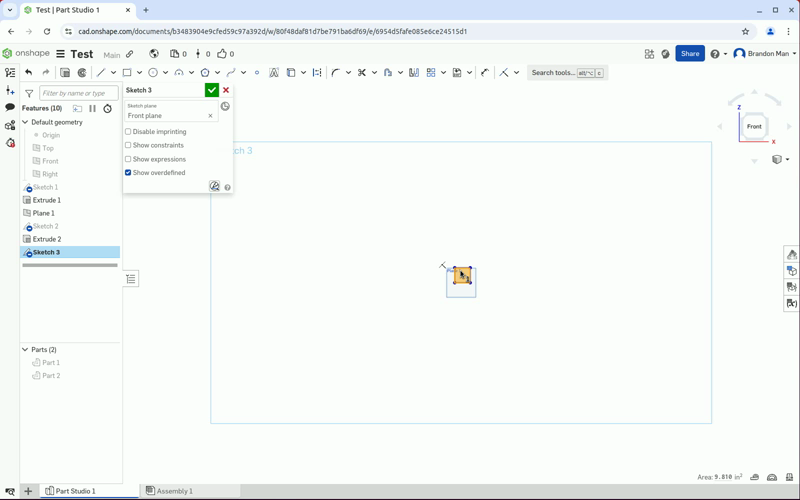
mouse_move(73, 352)
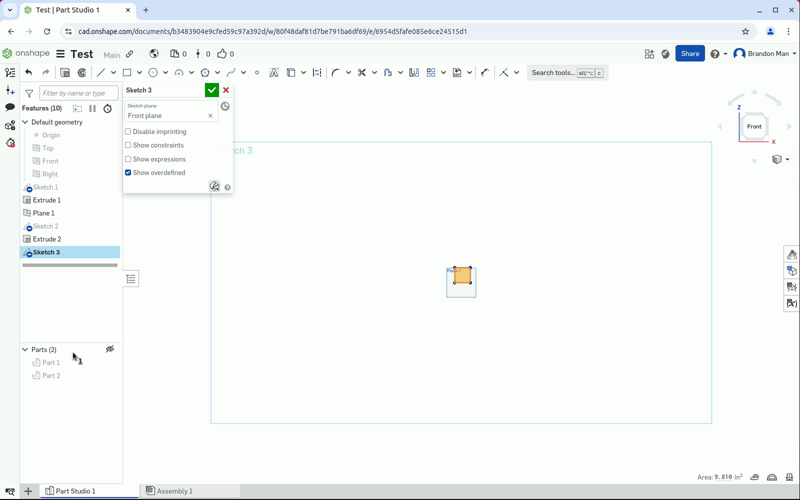
key(shift+y)
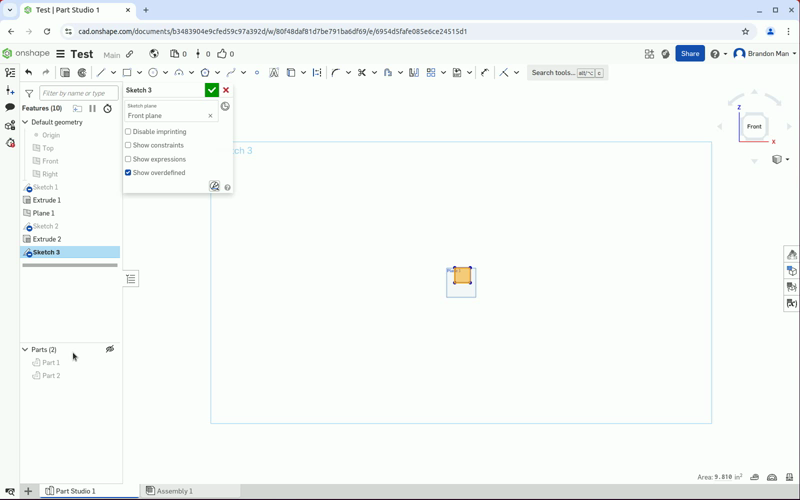
key(shift+e)
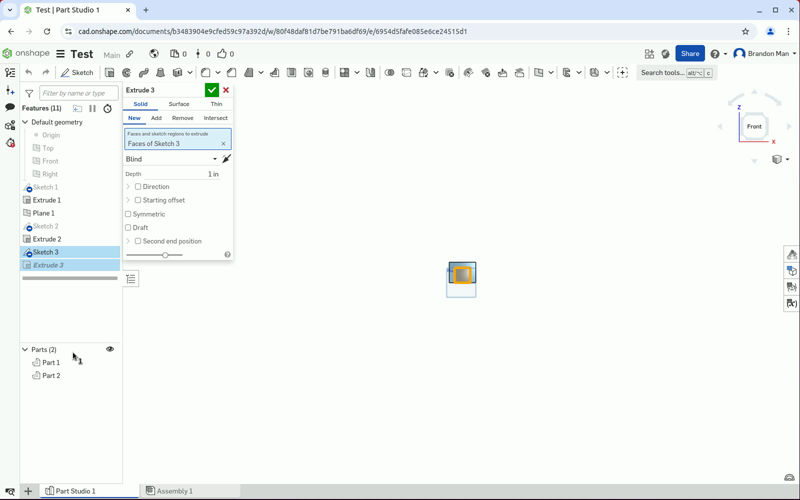
mouse_move(143, 106)
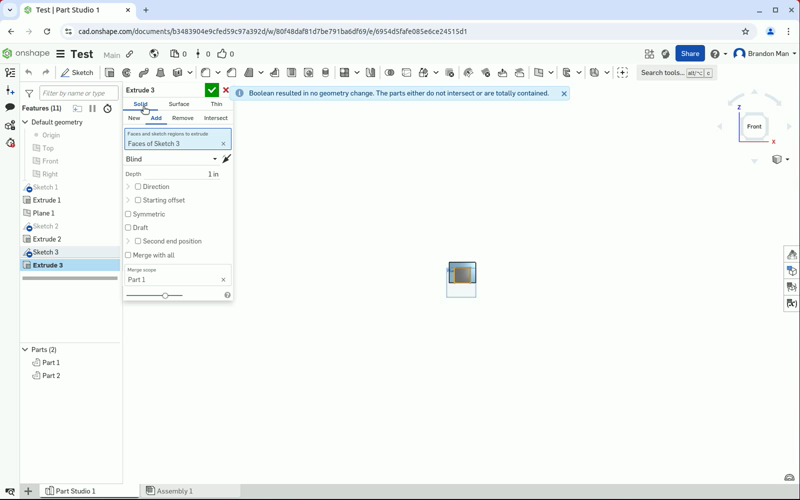
click(143, 106)
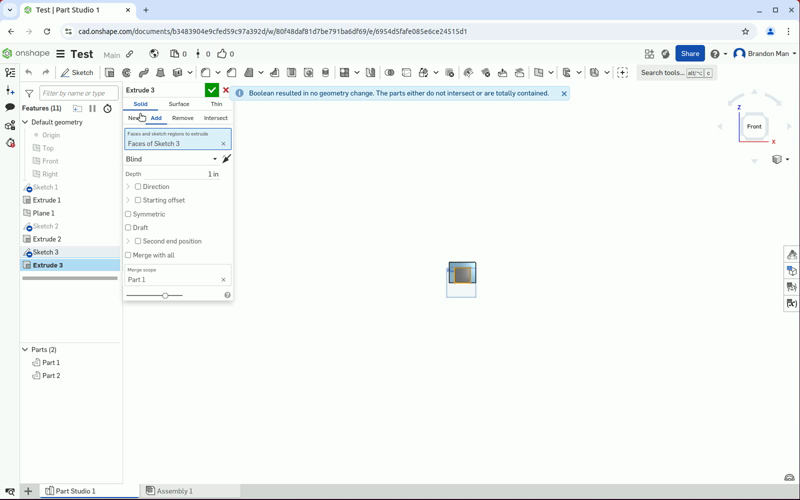
mouse_move(137, 120)
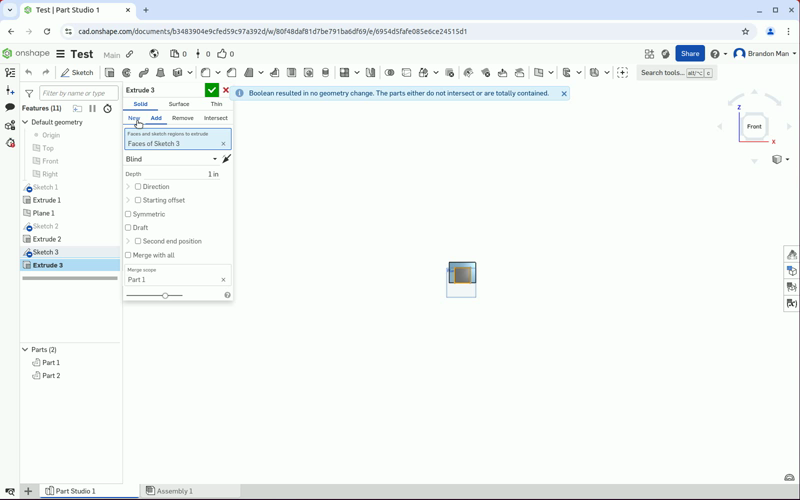
click(137, 120)
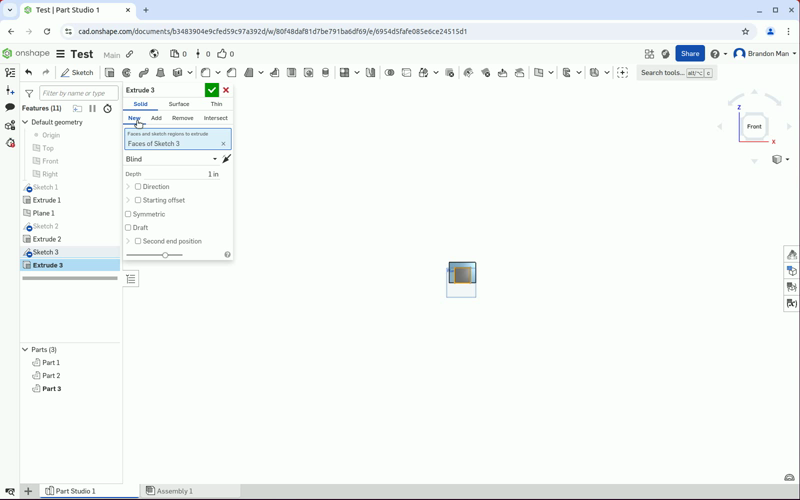
key(tab, 4)
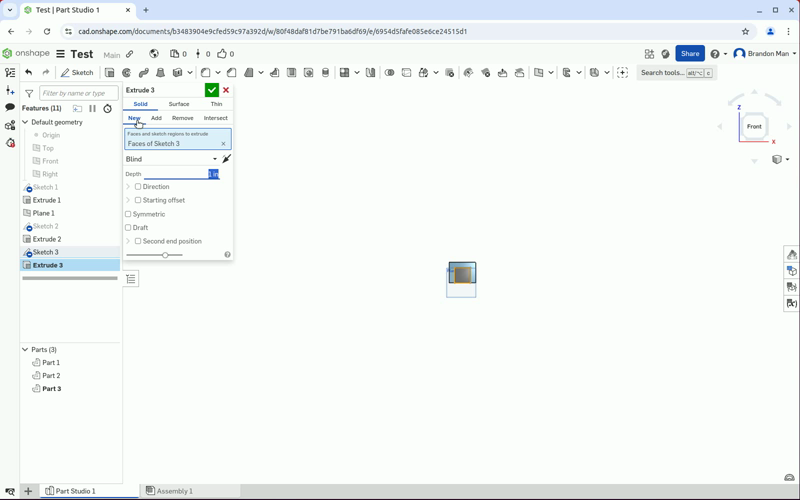
text(-17.331)
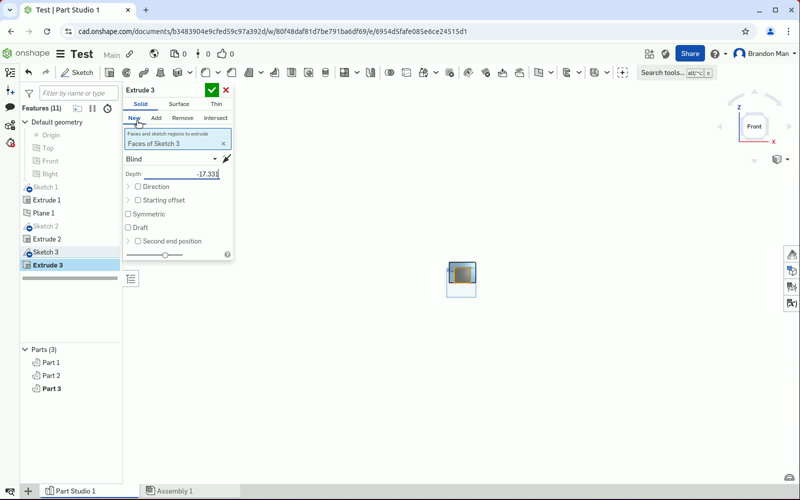
key(enter)
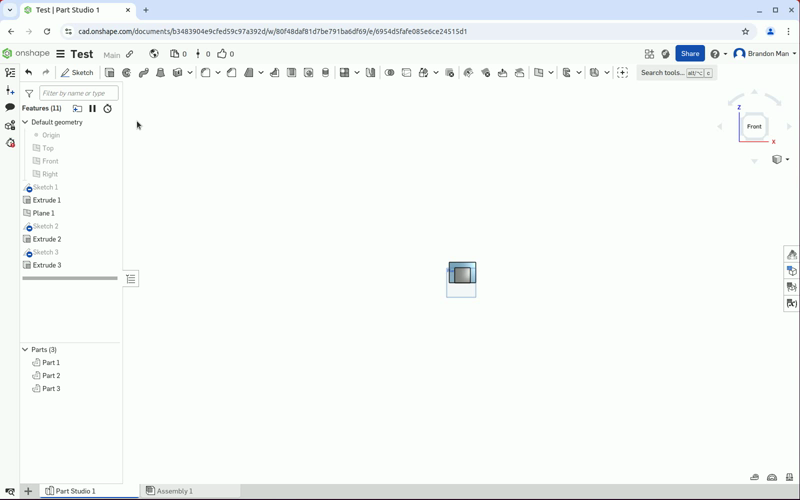
key(shift+h)
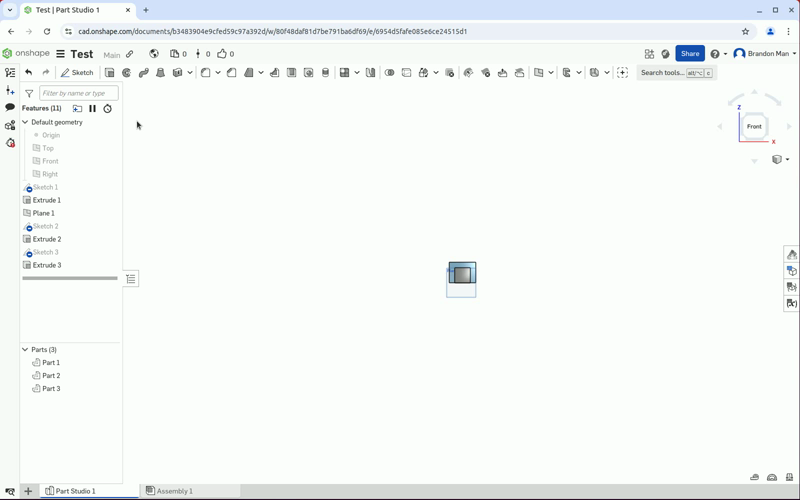
key(shift+h)
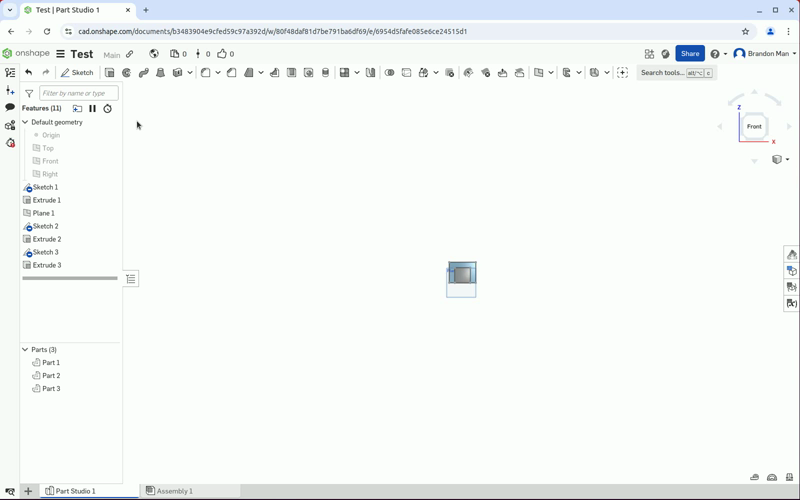
key(shift+7)
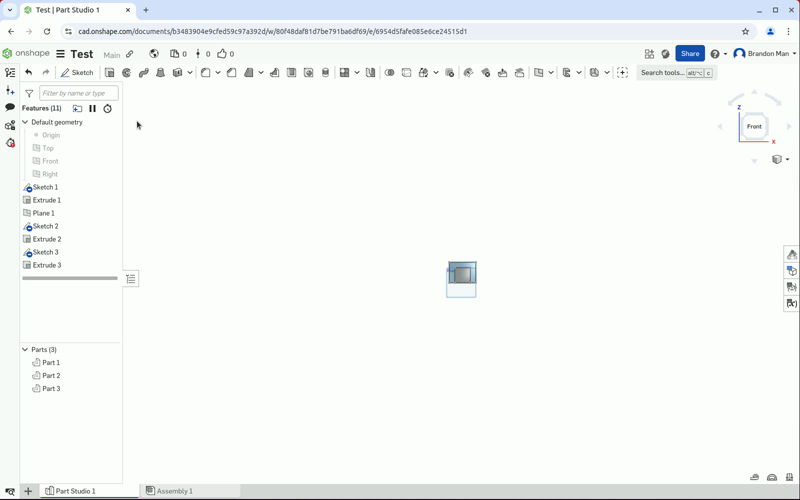
key(left, 2)
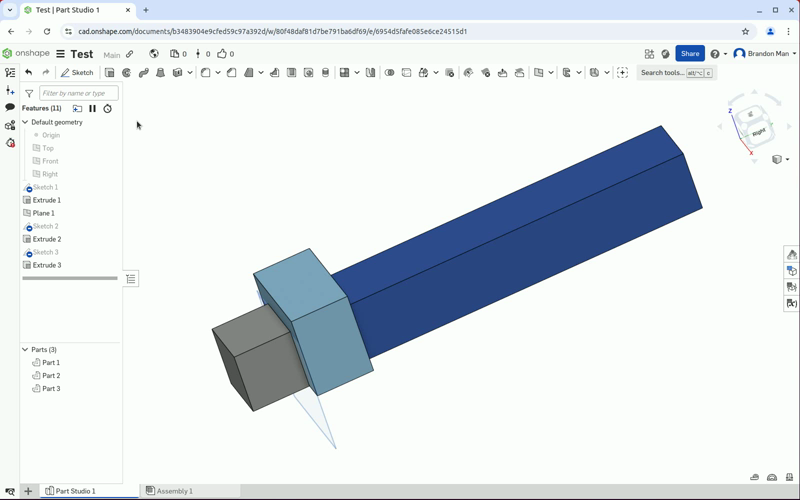
key(down, 2)
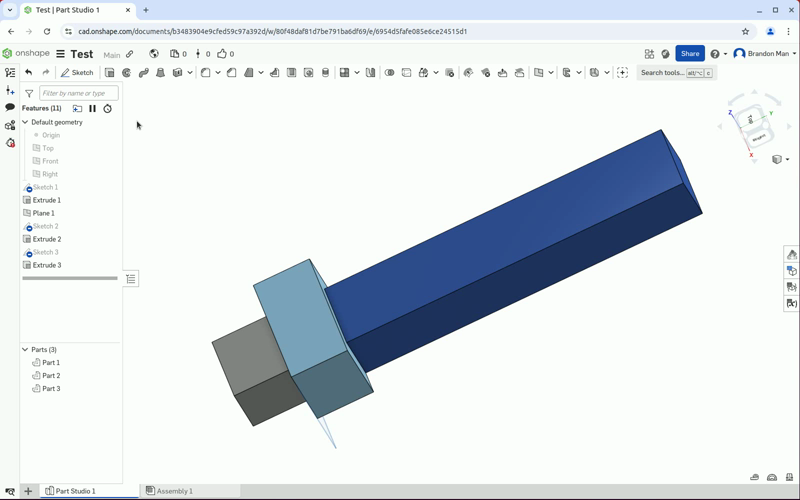
key(up, 2)
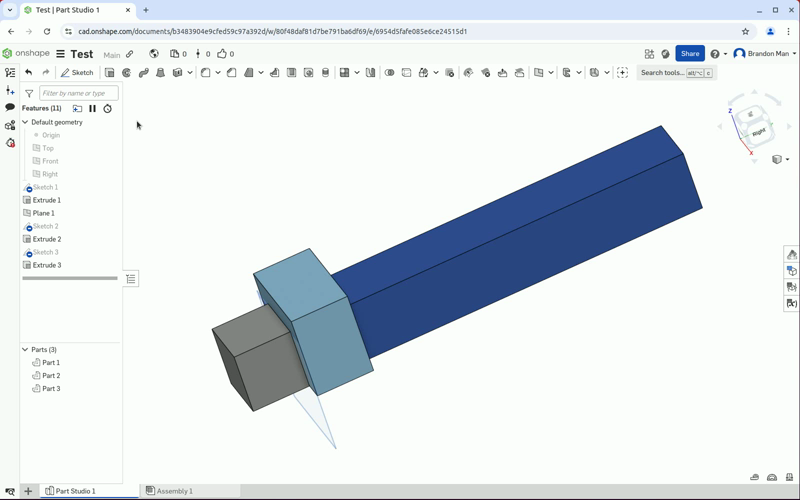
key(right, 2)
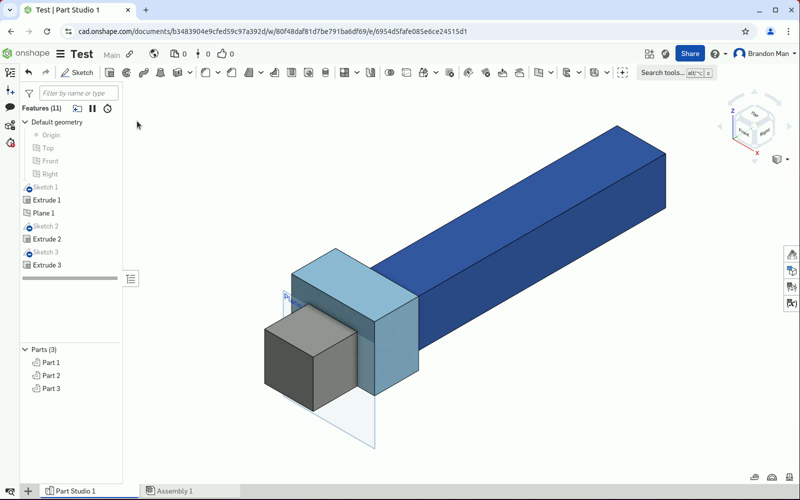
mouse_move(73, 189)
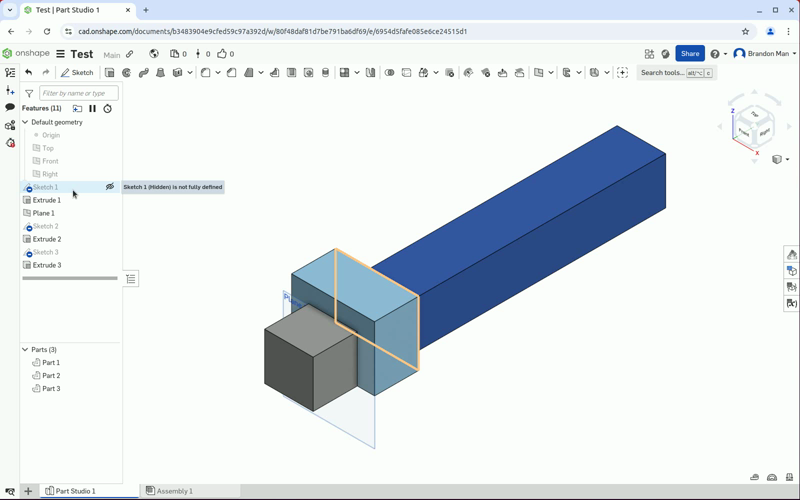
click(73, 189)